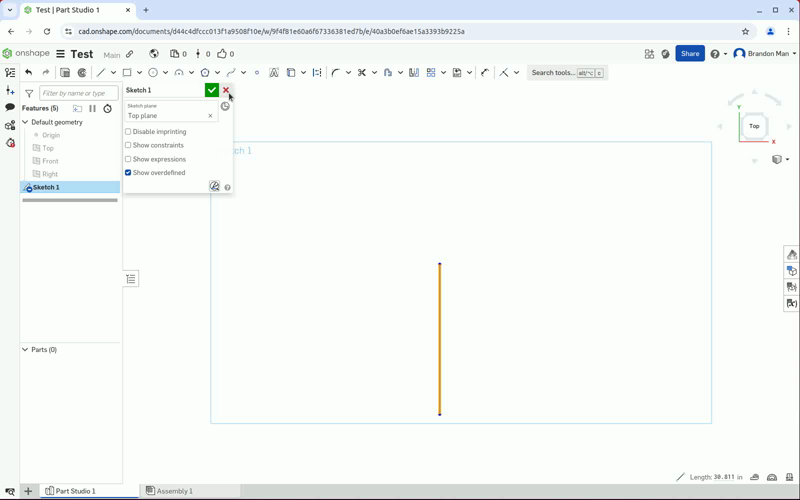
key(shift+h)
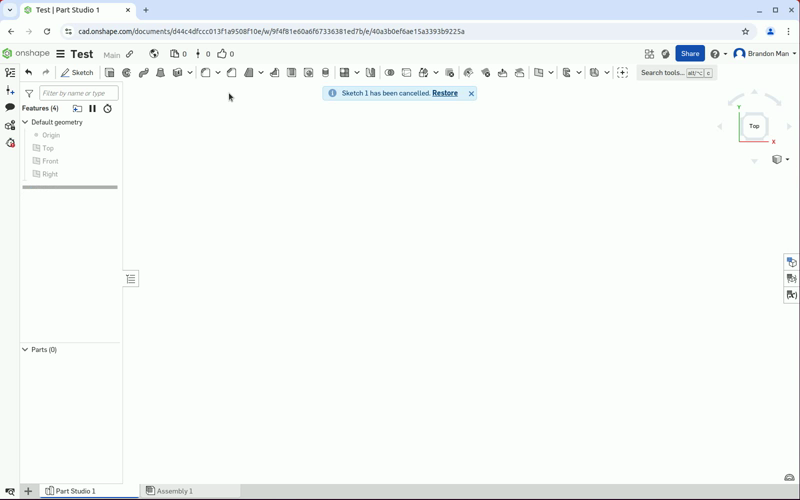
mouse_move(73, 352)
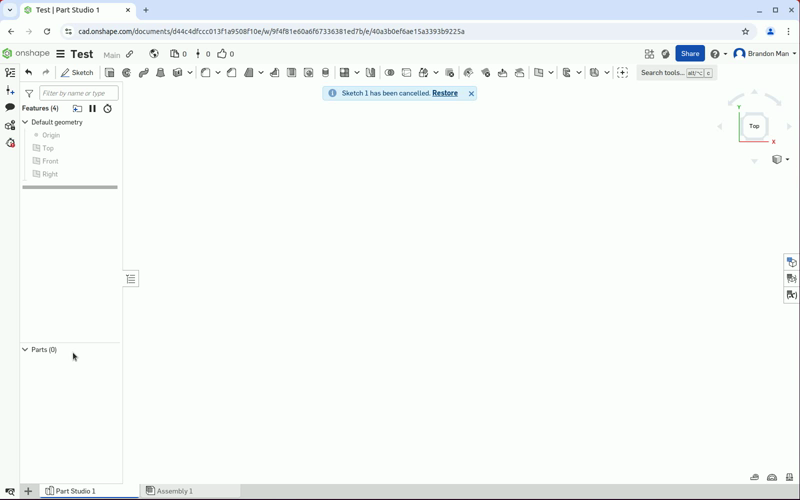
key(y)
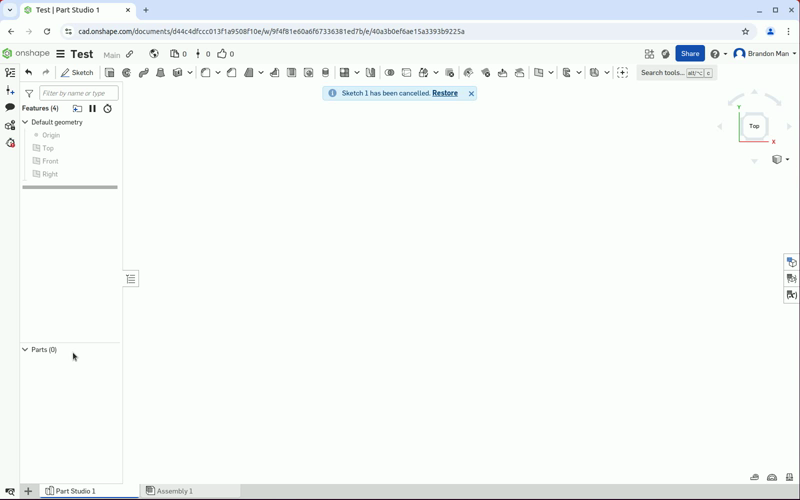
key(shift+p)
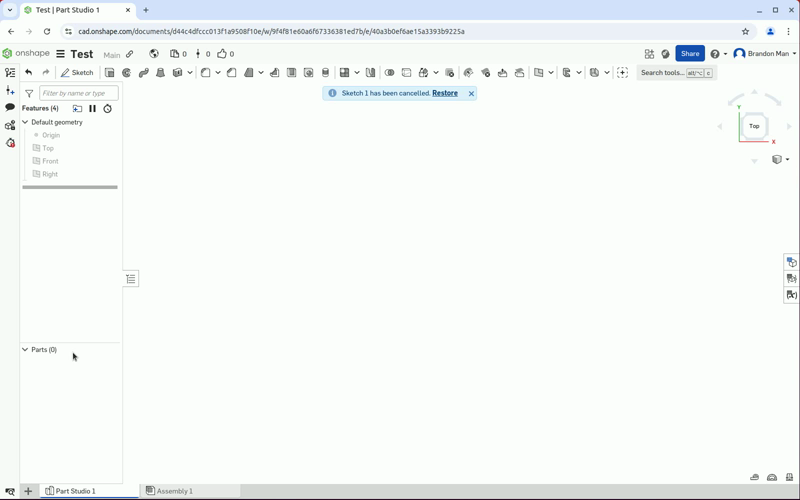
key(space)
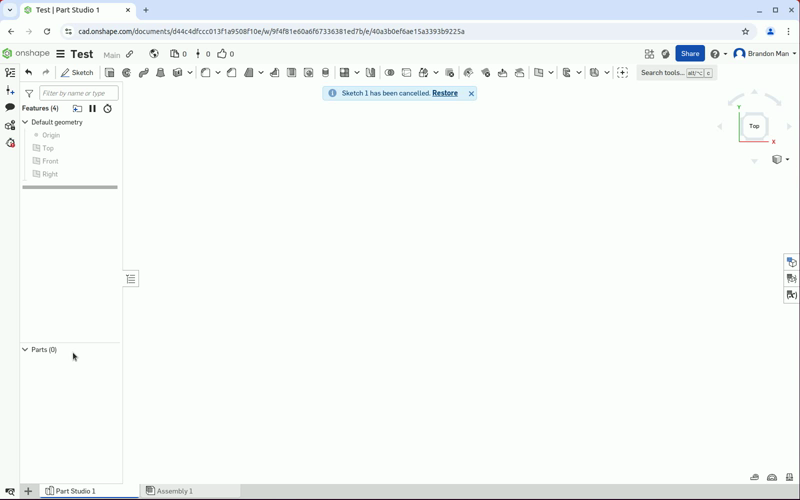
key_down(shift)
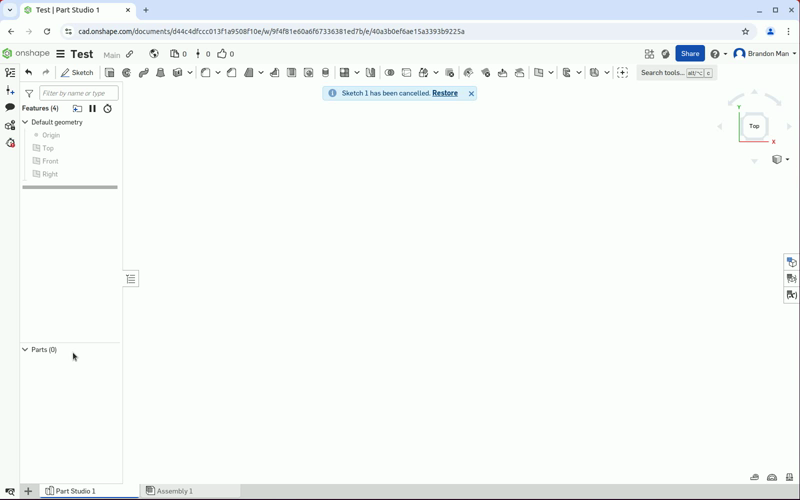
key(up)
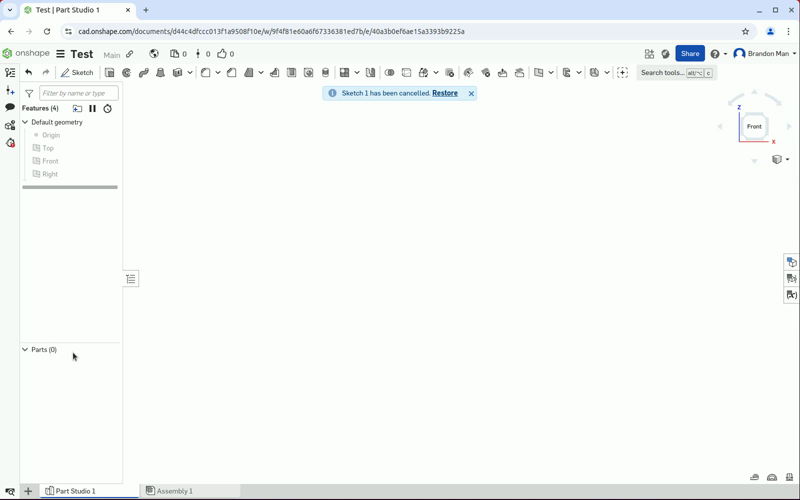
key_up(shift)
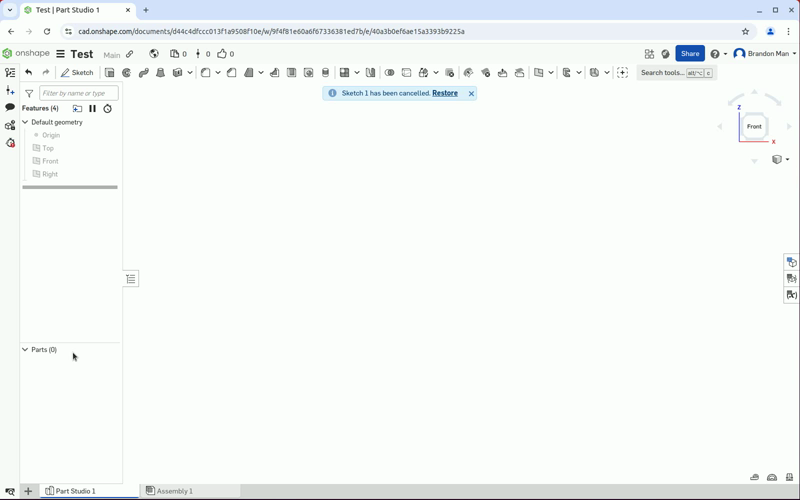
mouse_move(73, 352)
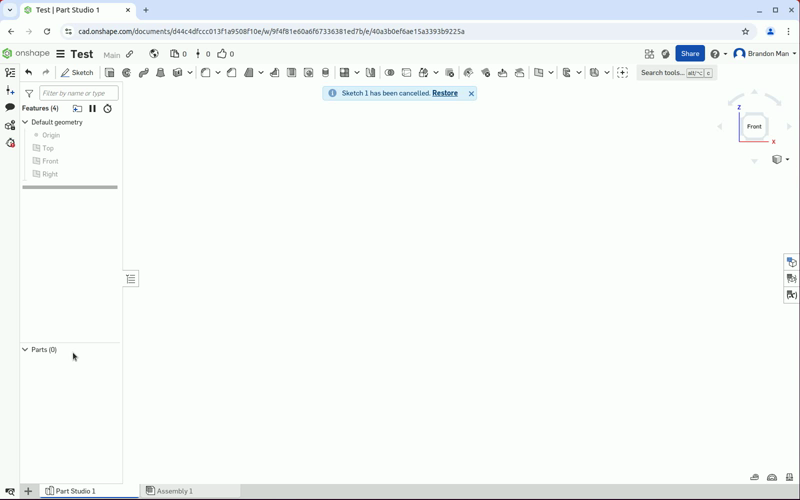
key(shift+y)
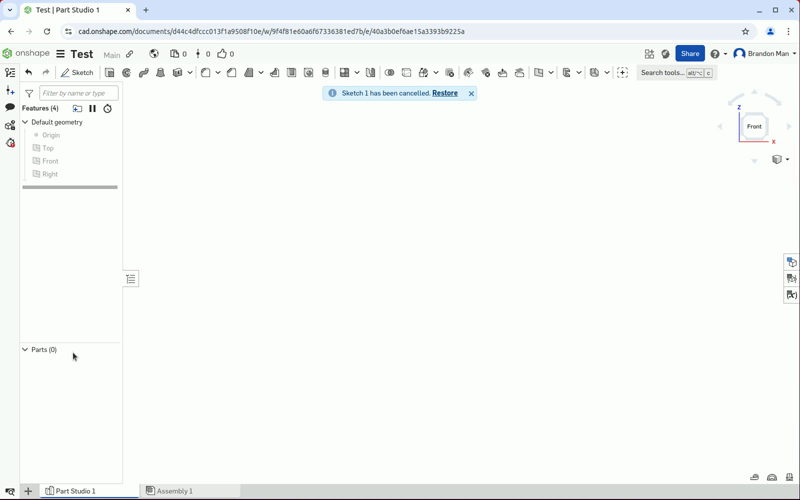
key(shift+s)
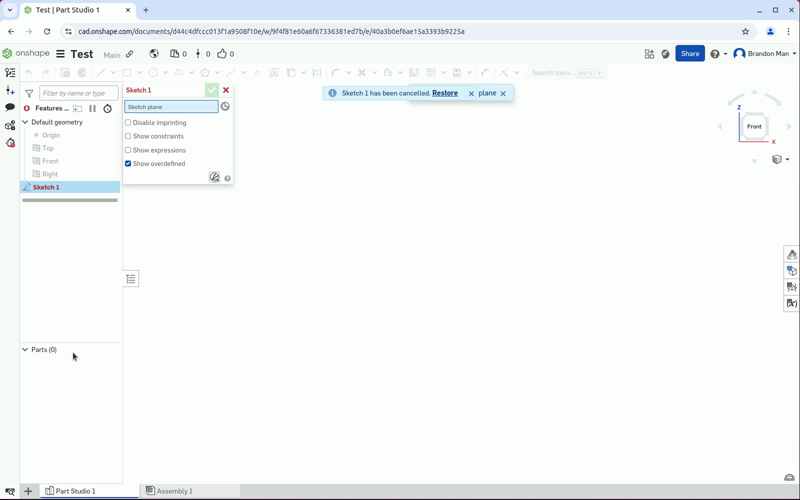
mouse_move(73, 163)
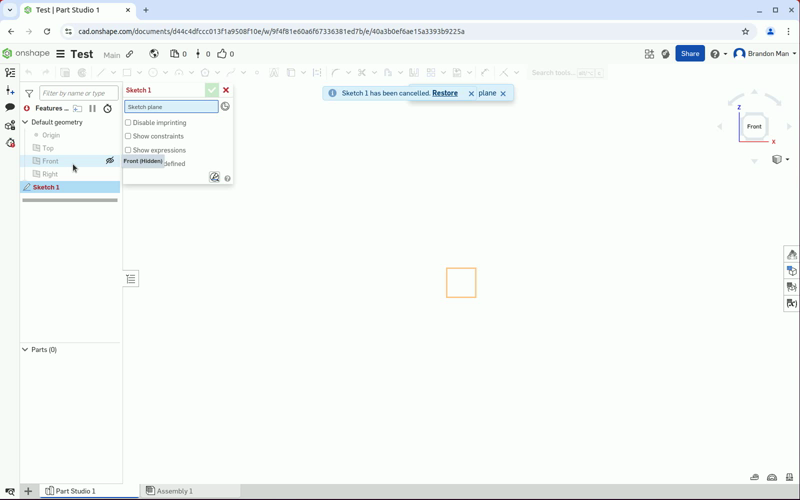
click(73, 163)
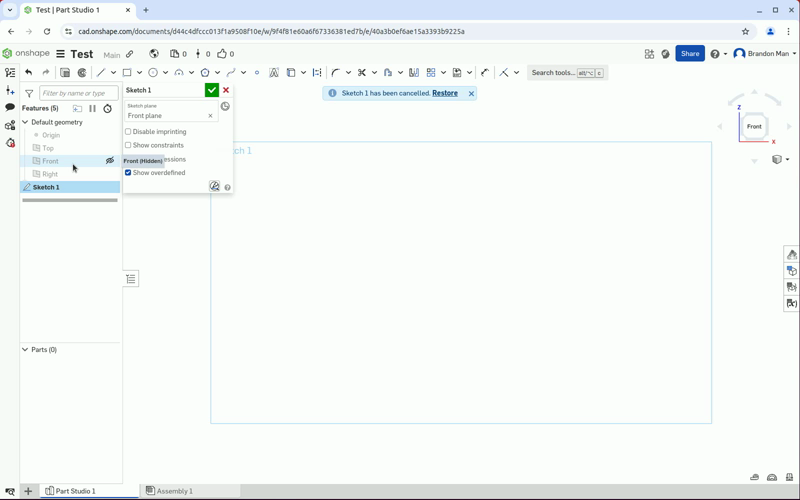
mouse_move(73, 352)
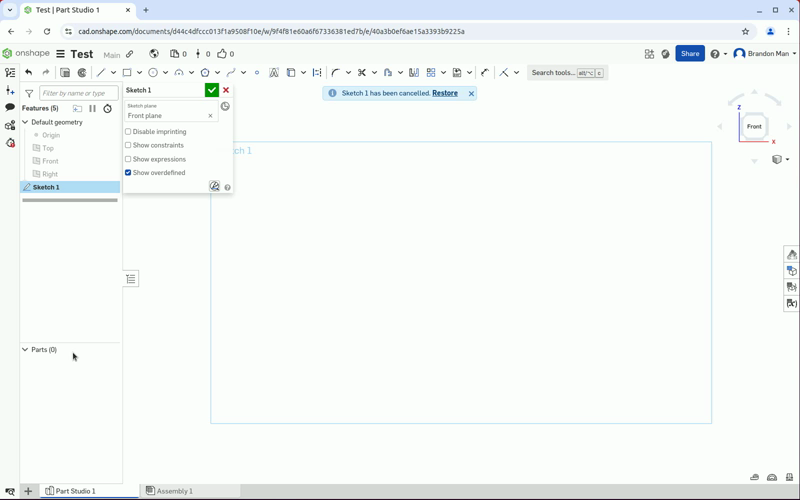
key(y)
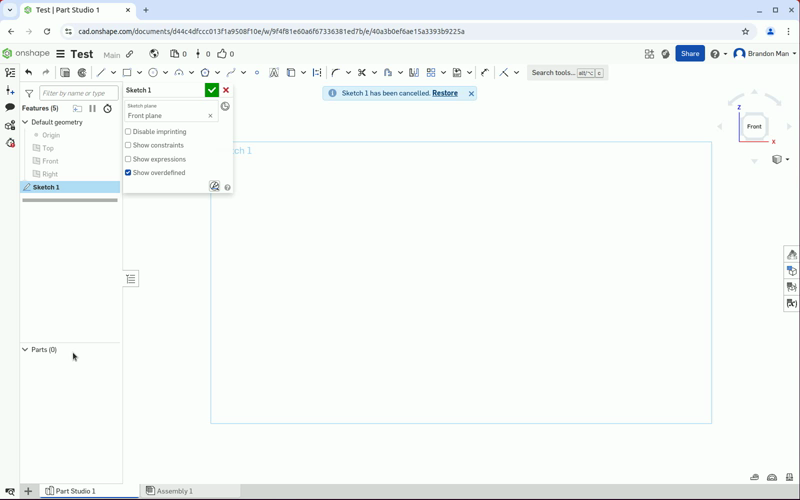
key(l)
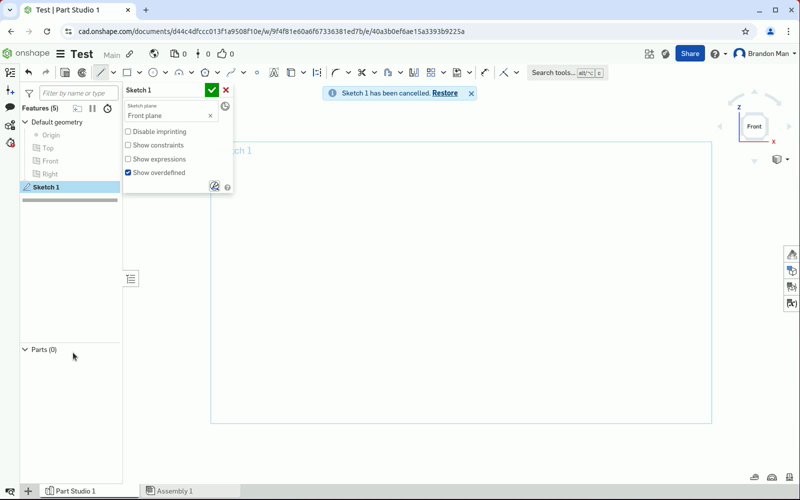
key_down(shift)
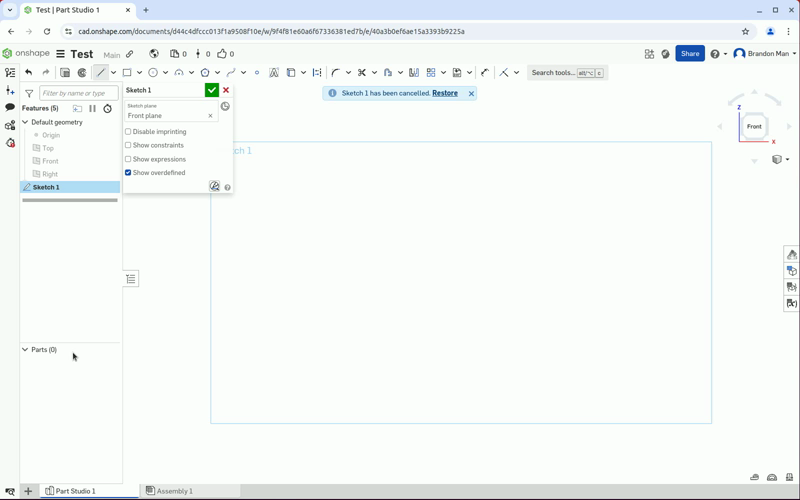
mouse_move(459, 286)
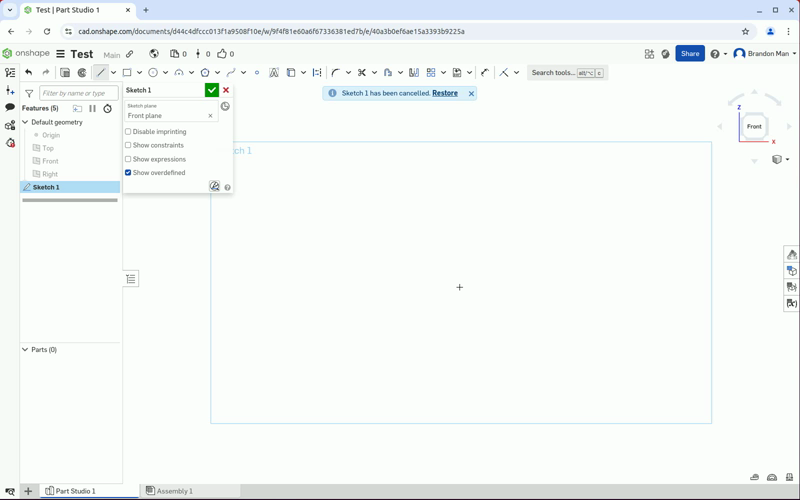
click(459, 286)
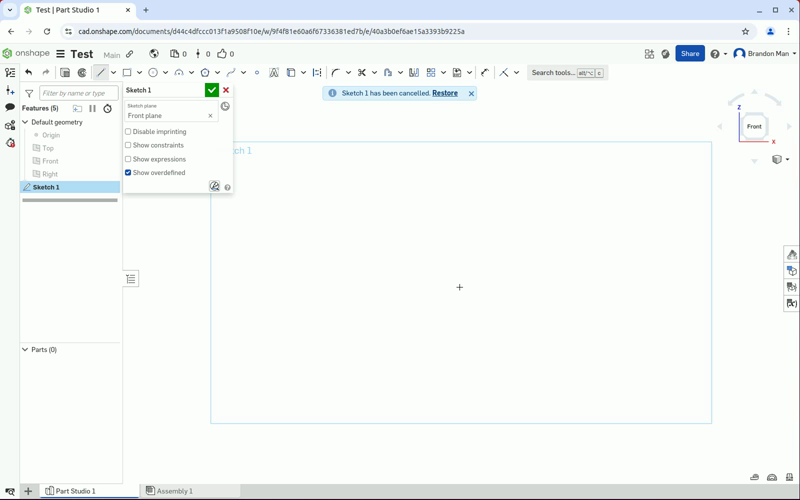
key_up(shift)
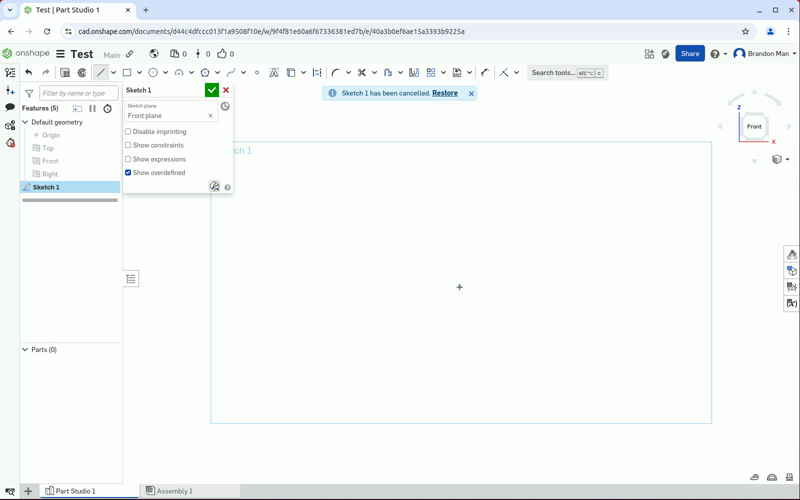
key_down(shift)
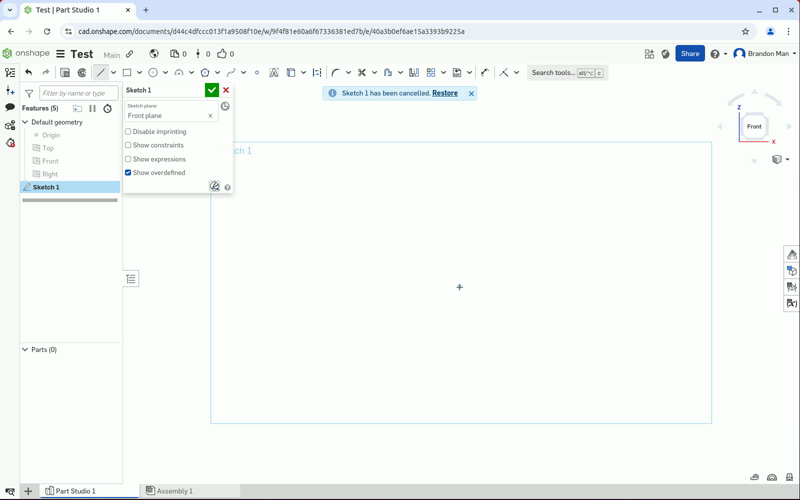
mouse_move(489, 286)
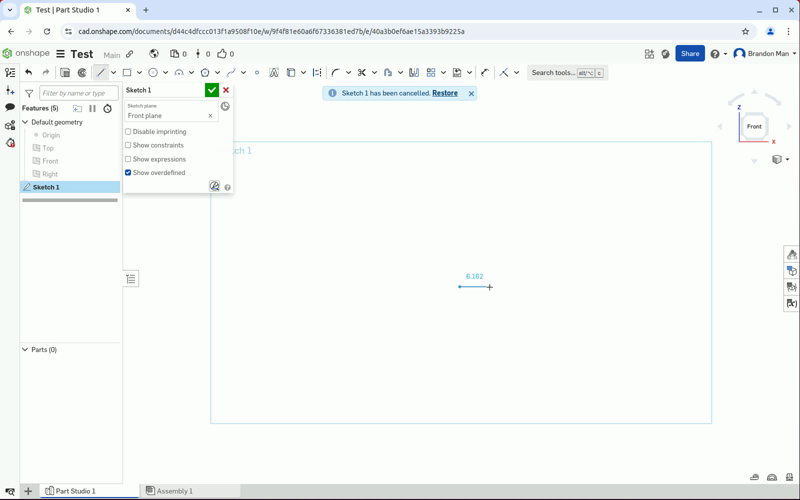
mouse_move(462, 286)
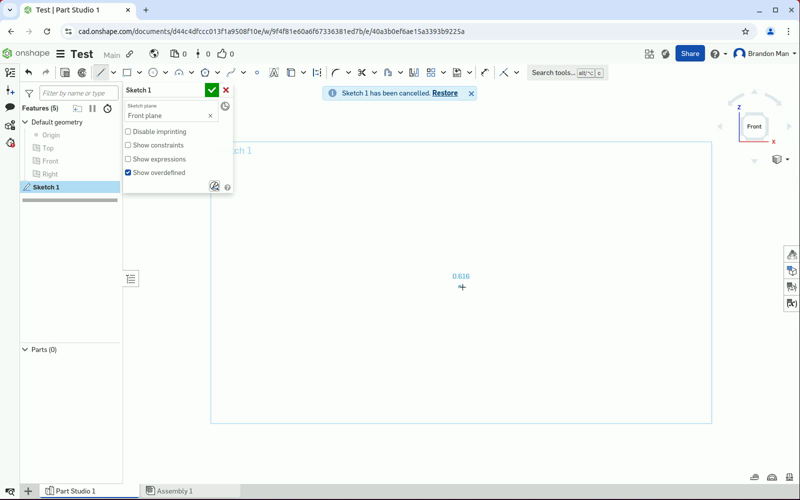
scroll(6)
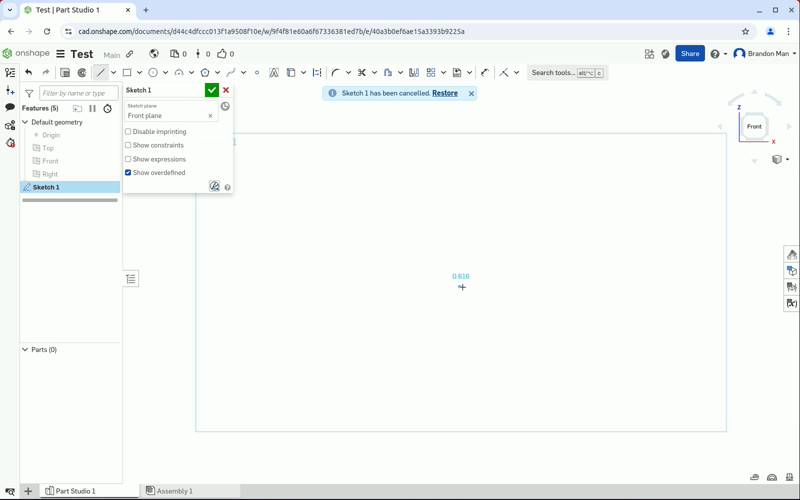
scroll(6)
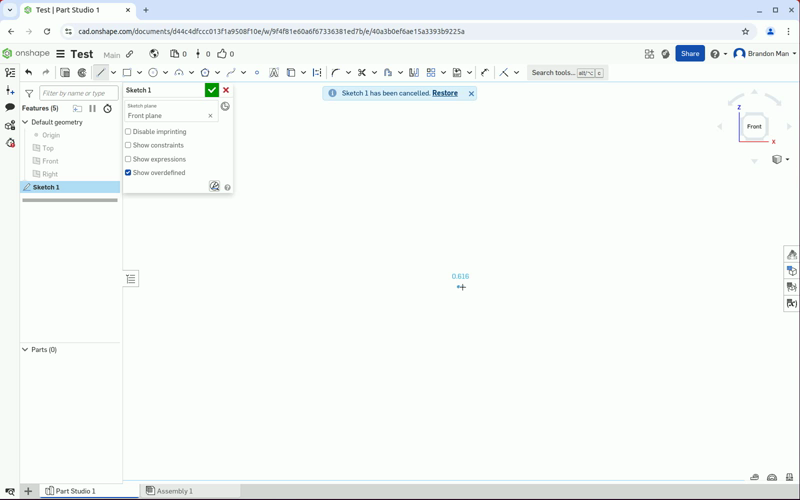
scroll(6)
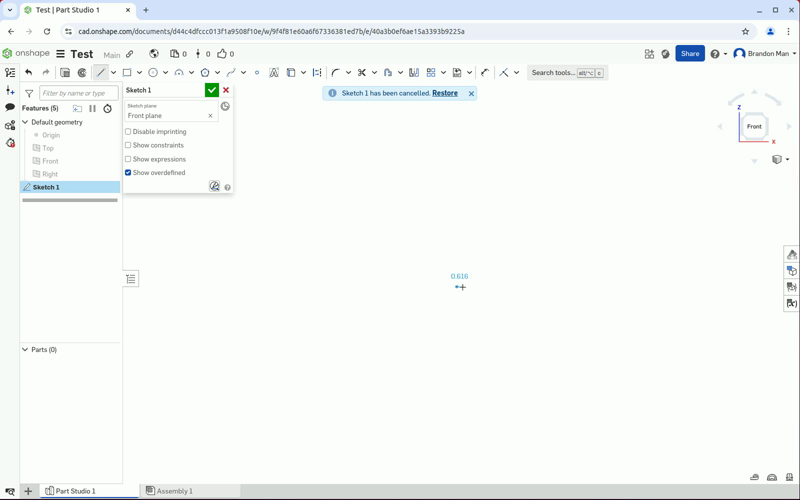
scroll(6)
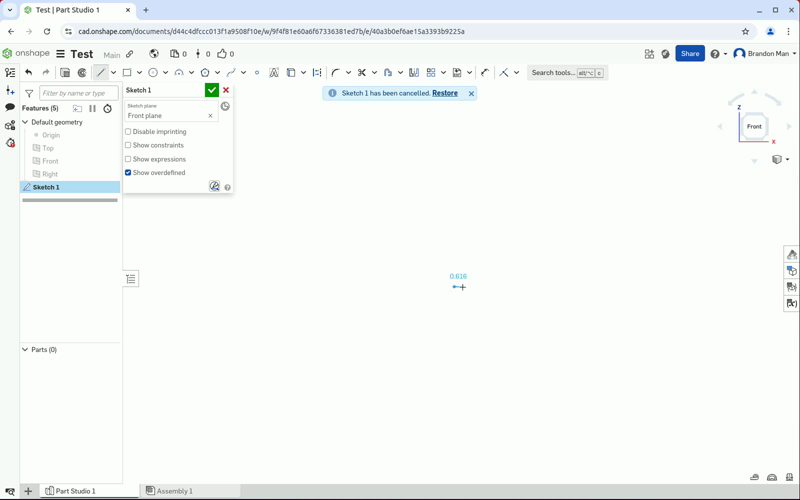
scroll(6)
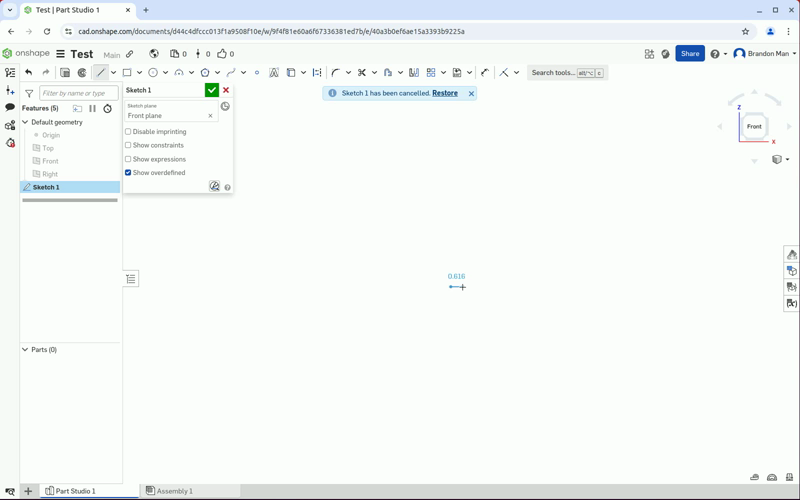
scroll(6)
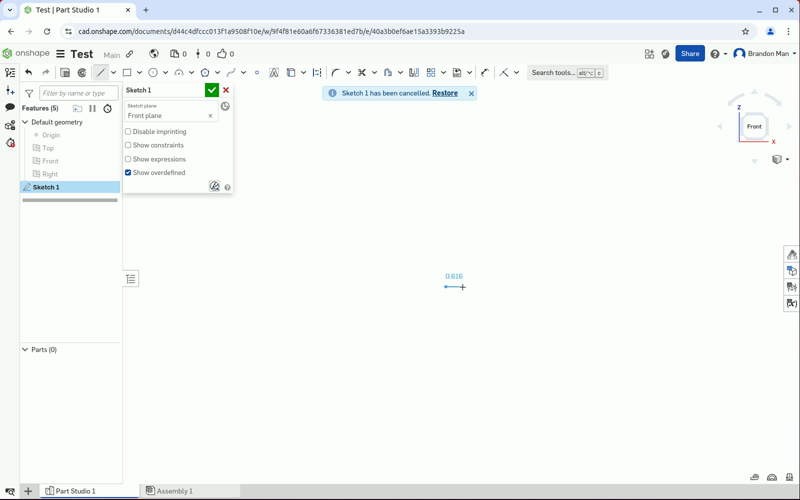
scroll(6)
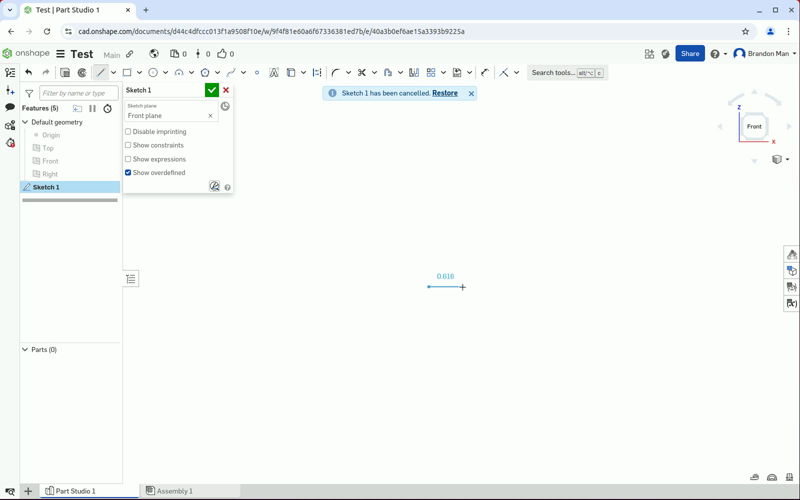
click(462, 286)
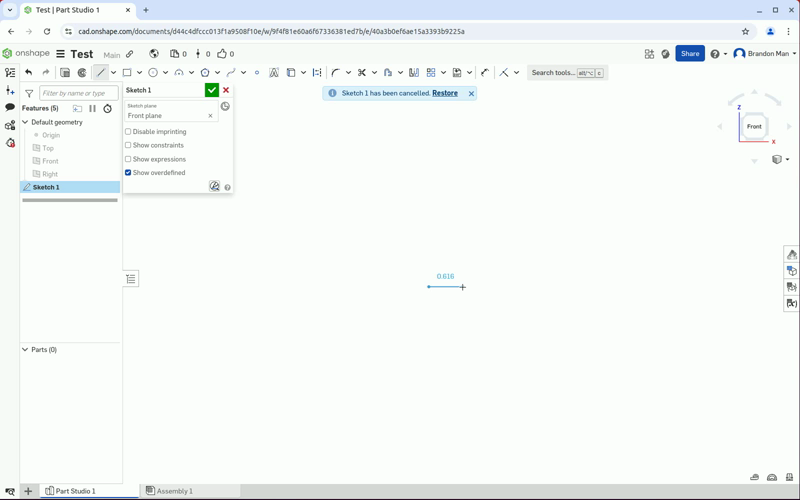
scroll(-6)
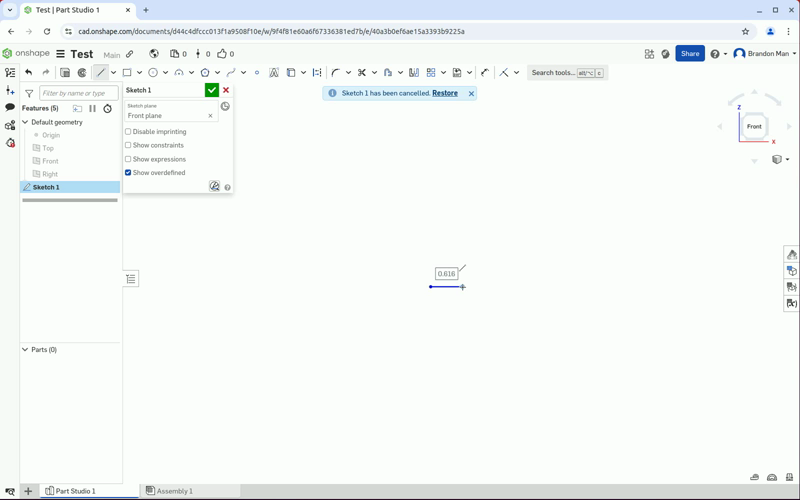
scroll(-6)
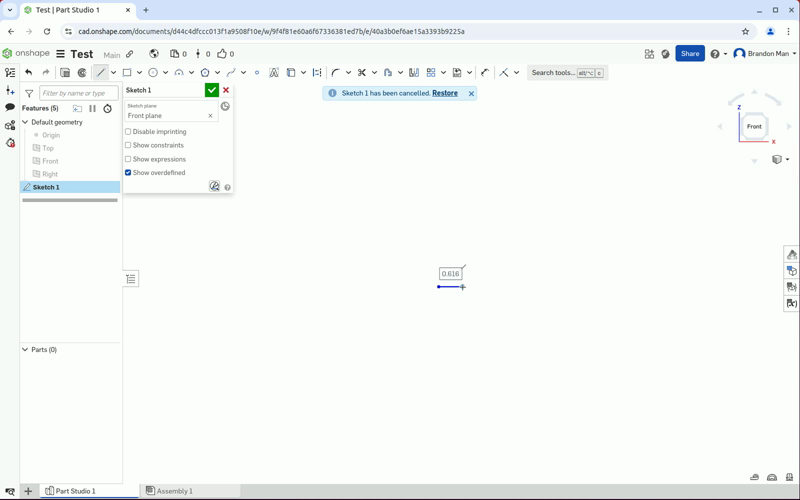
scroll(-6)
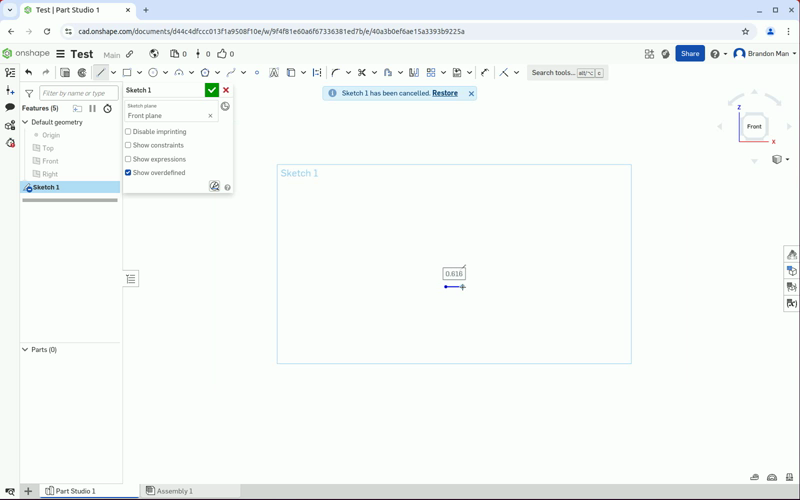
scroll(-6)
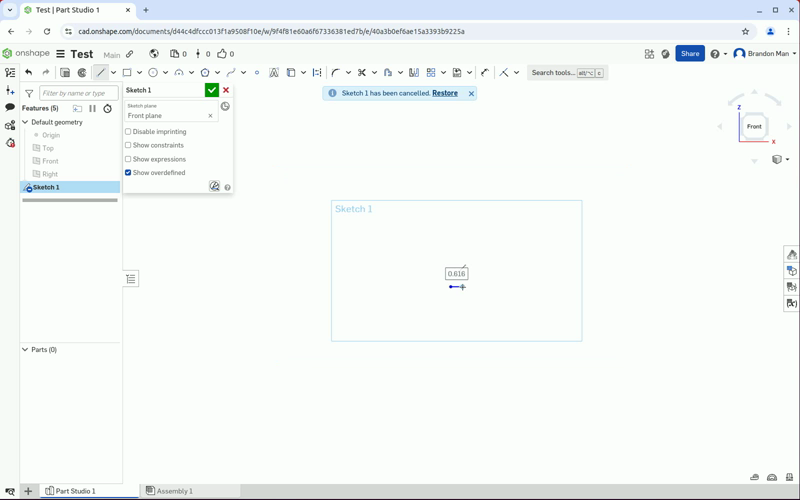
scroll(-6)
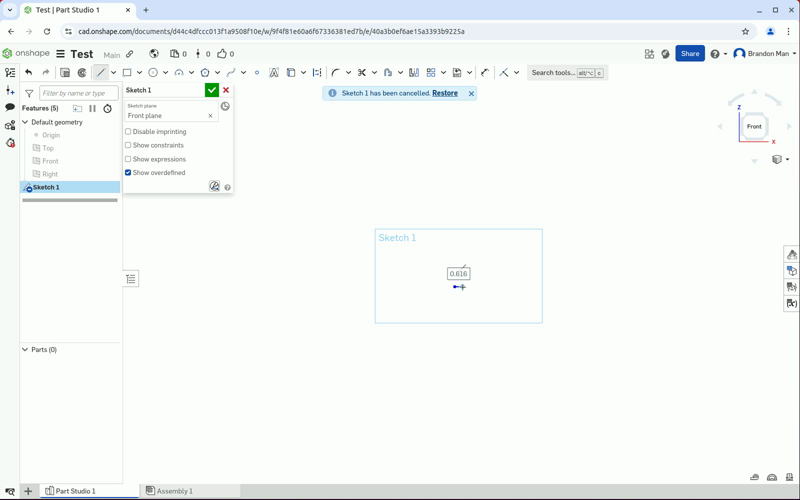
scroll(-6)
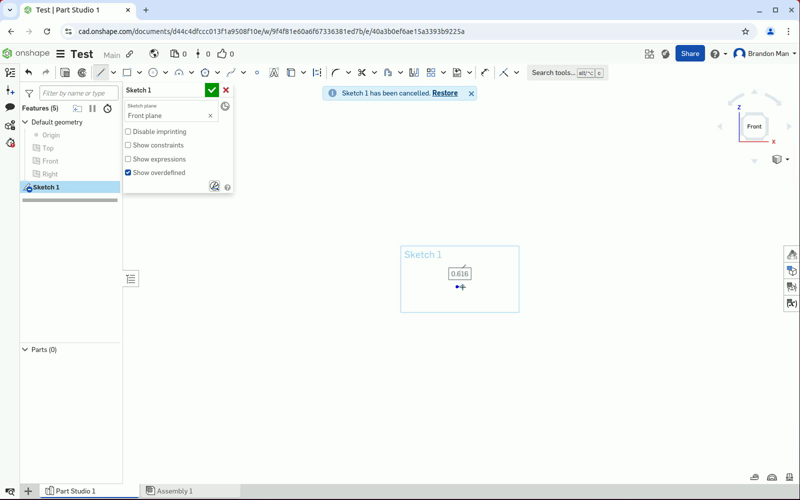
scroll(-6)
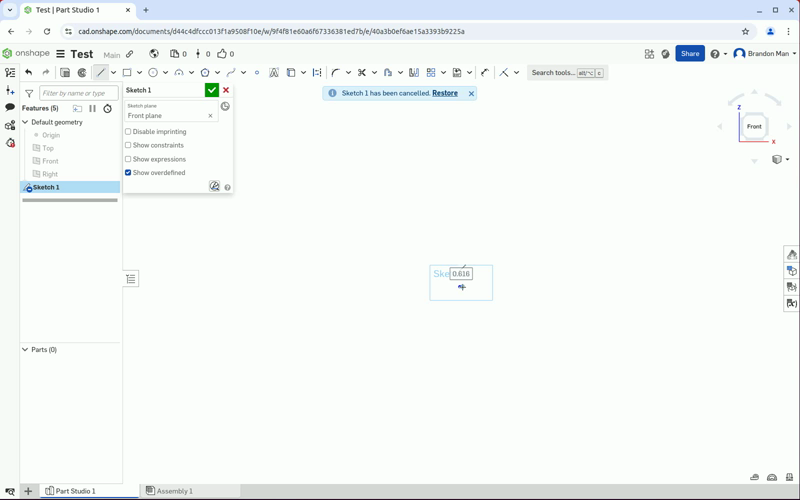
key_up(shift)
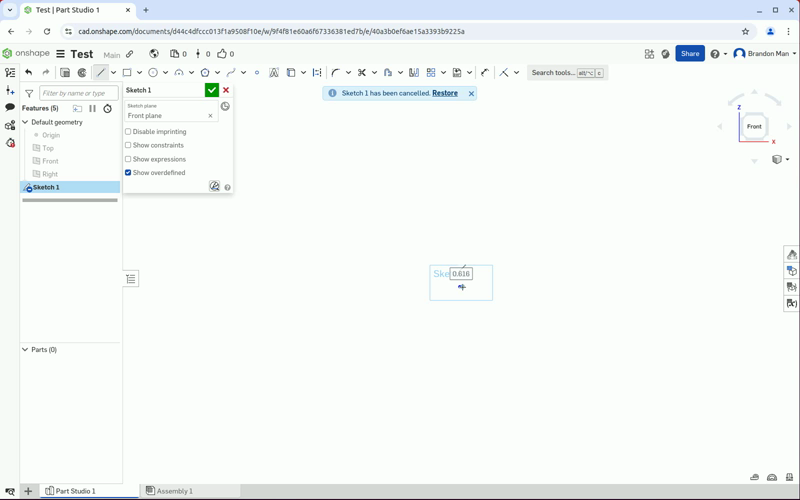
key_down(shift)
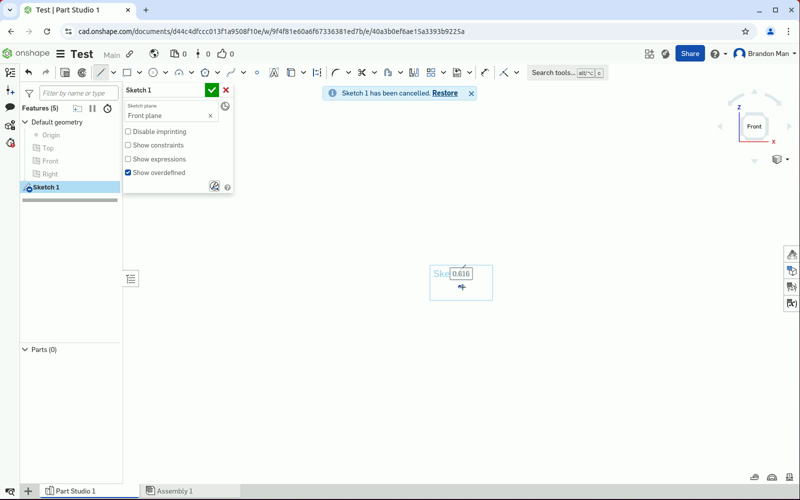
mouse_move(492, 286)
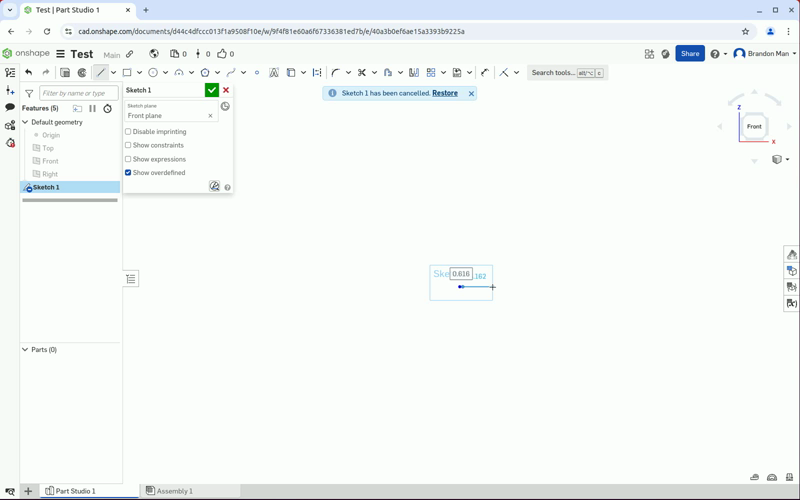
mouse_move(462, 279)
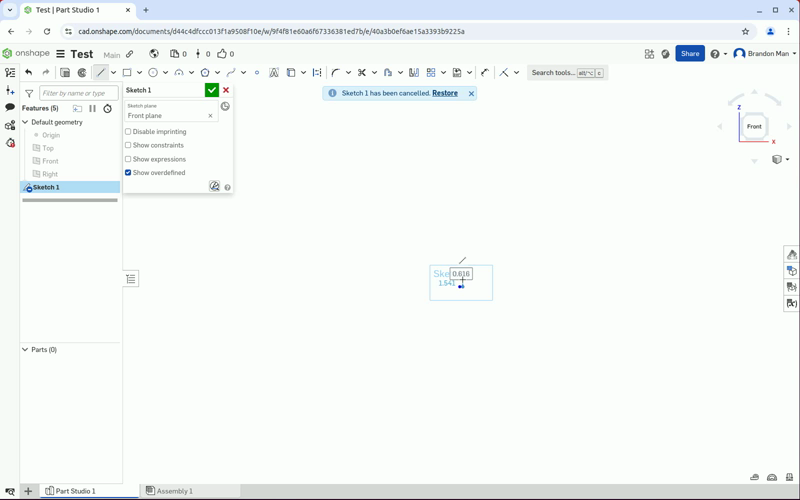
scroll(6)
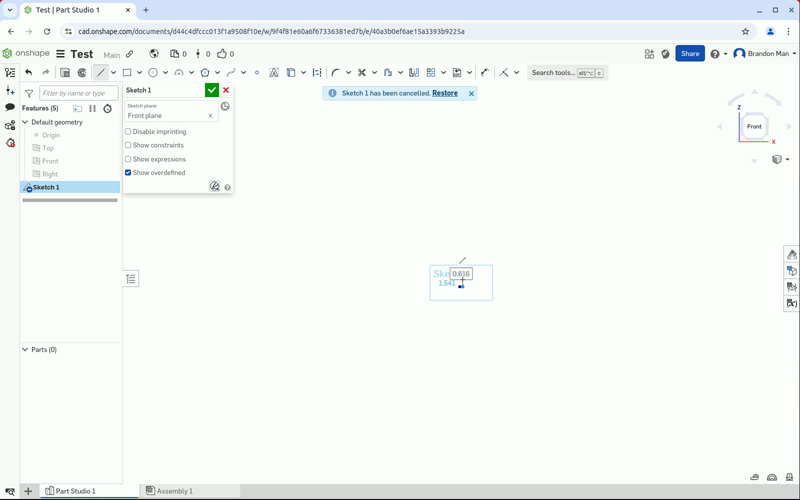
scroll(6)
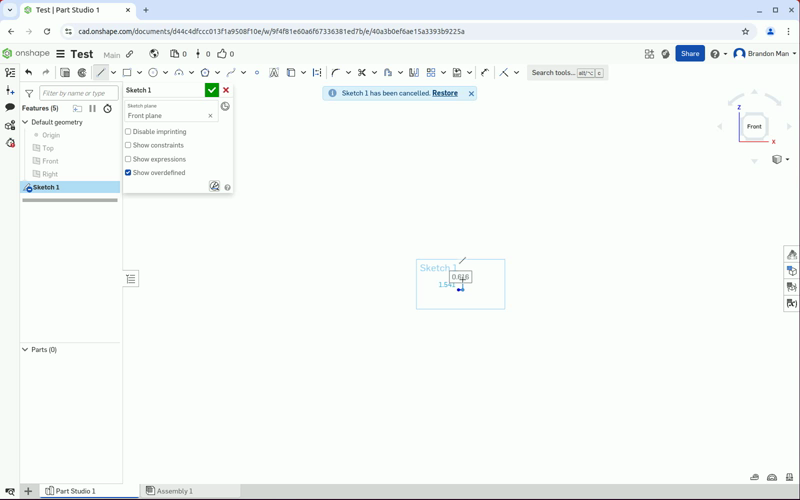
scroll(6)
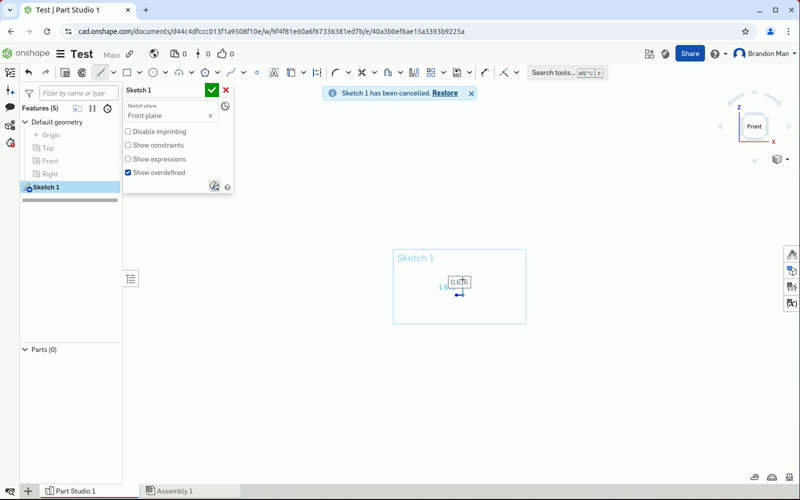
scroll(6)
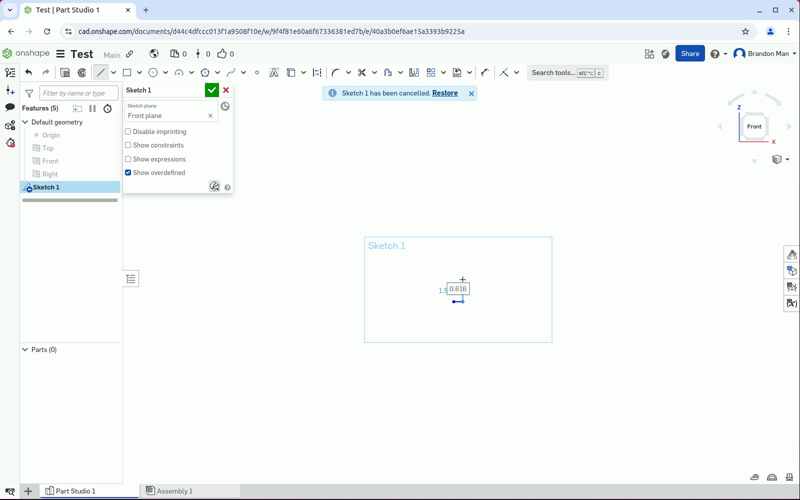
scroll(6)
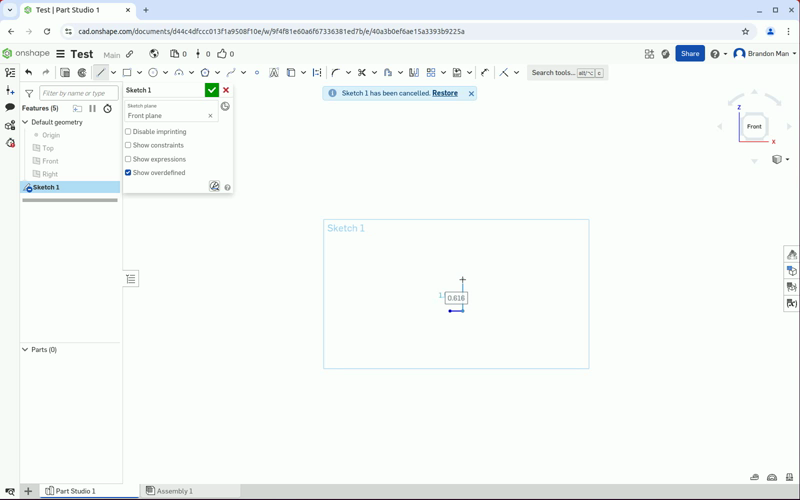
scroll(6)
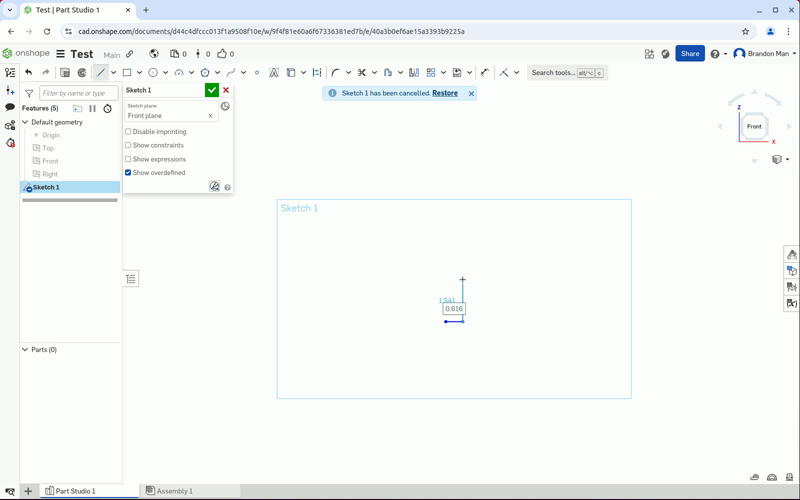
scroll(6)
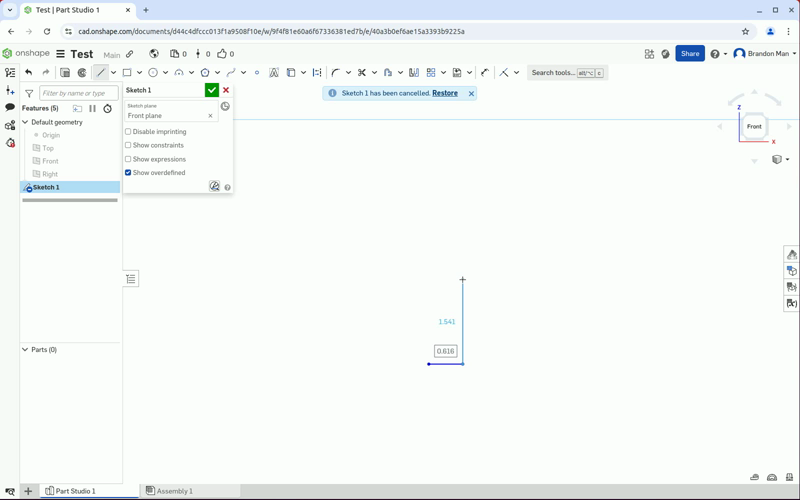
click(462, 279)
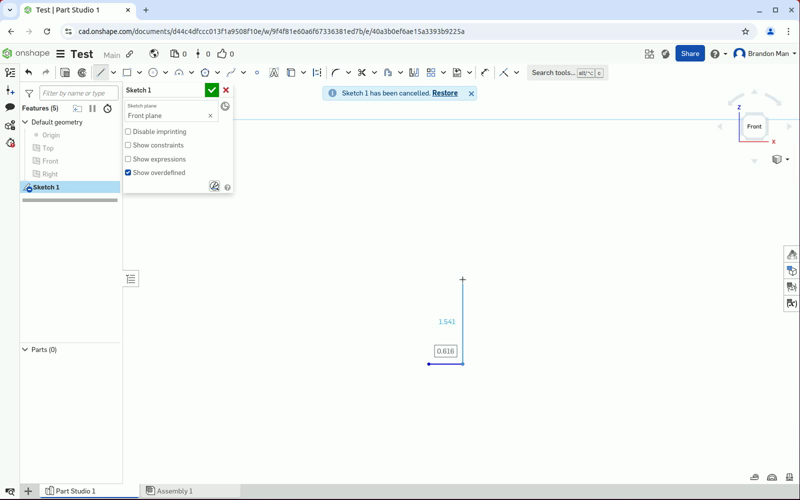
scroll(-6)
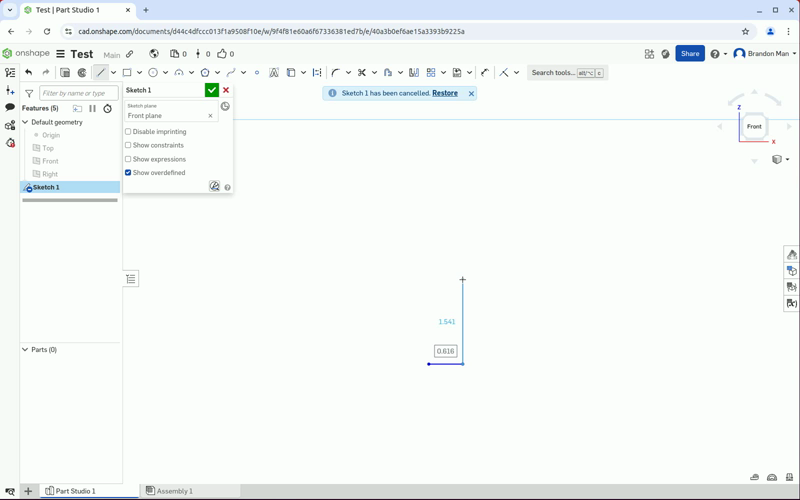
scroll(-6)
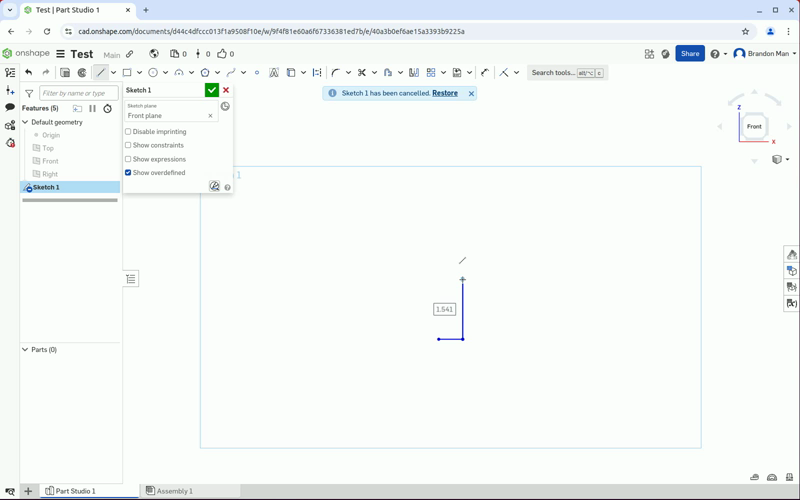
scroll(-6)
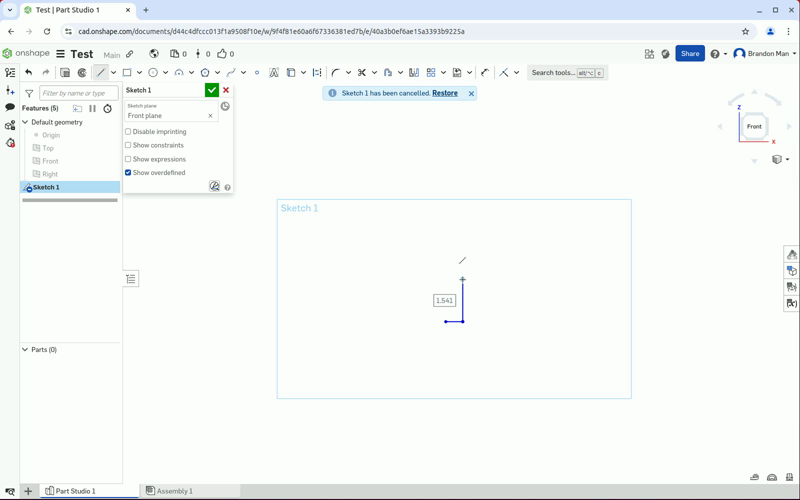
scroll(-6)
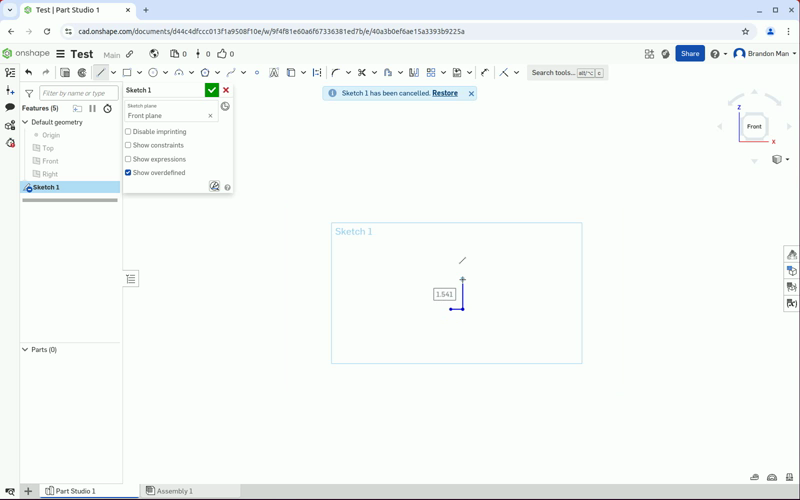
scroll(-6)
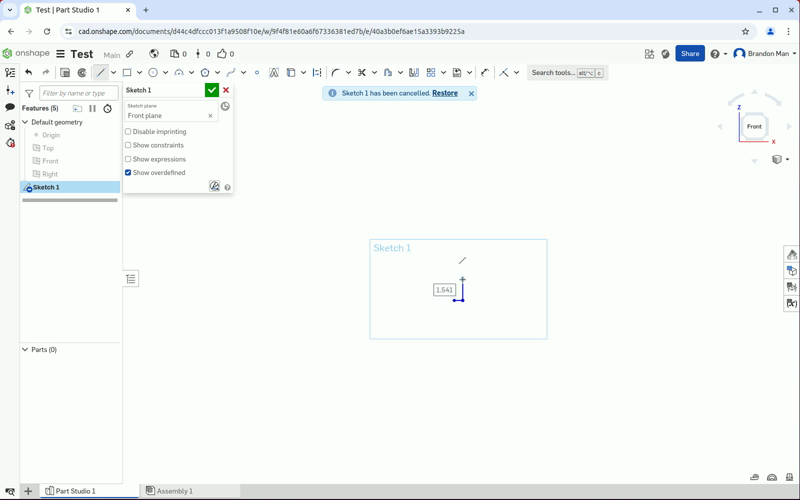
scroll(-6)
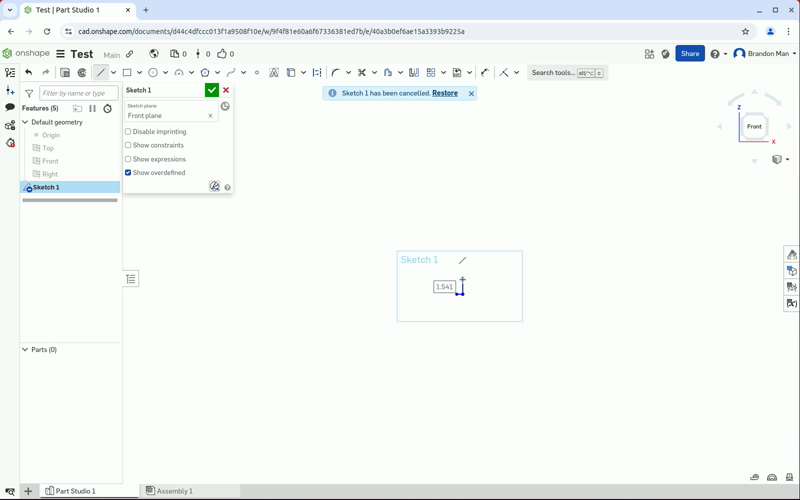
scroll(-6)
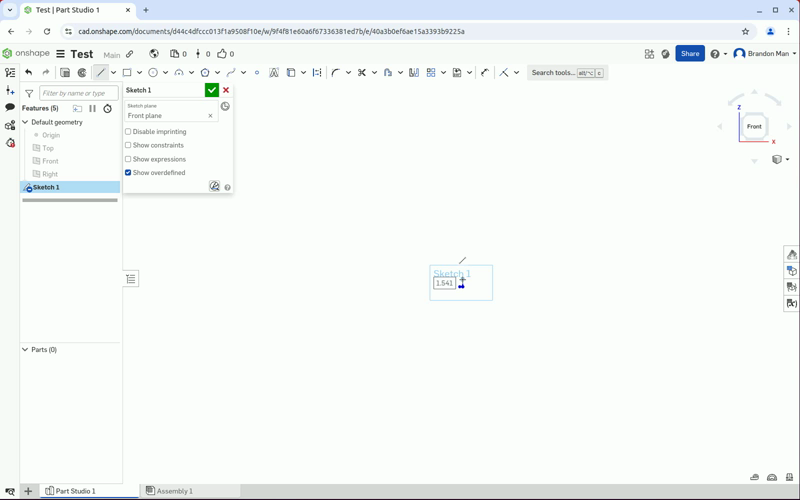
key_up(shift)
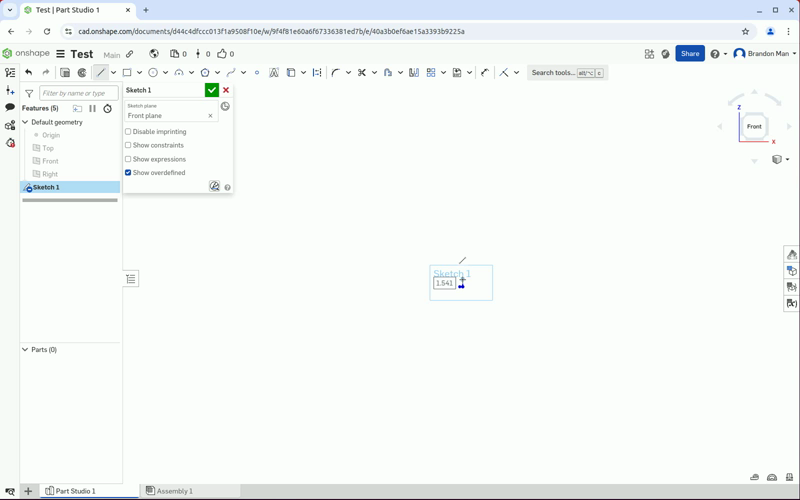
key_down(shift)
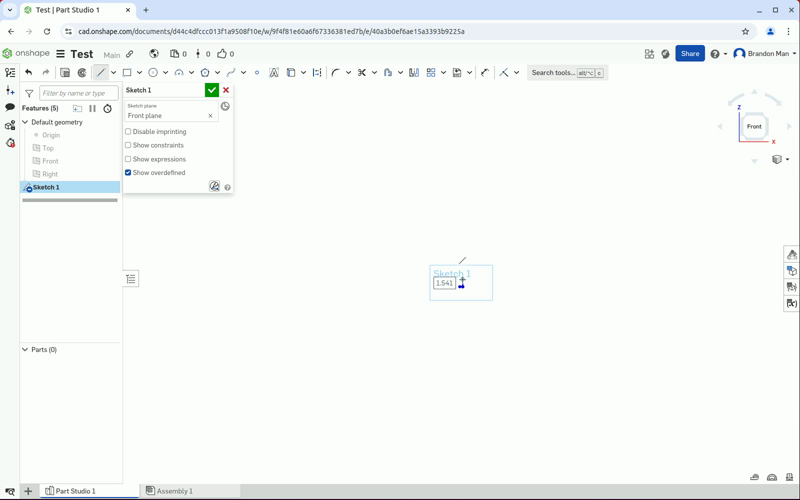
mouse_move(492, 279)
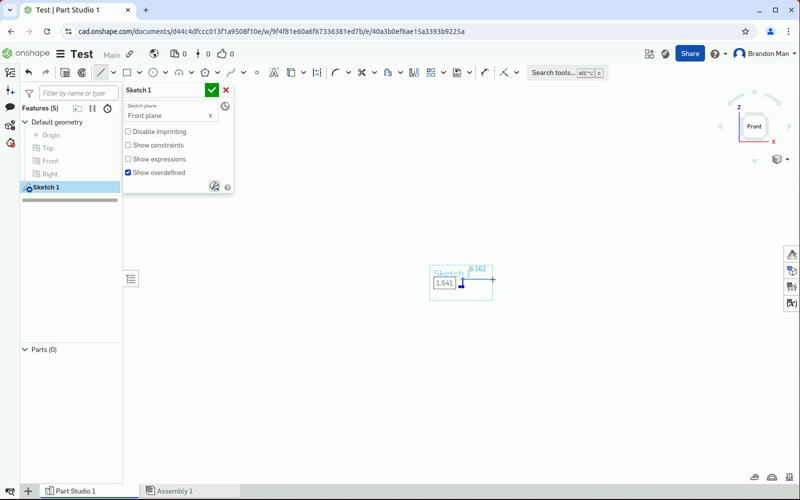
mouse_move(459, 279)
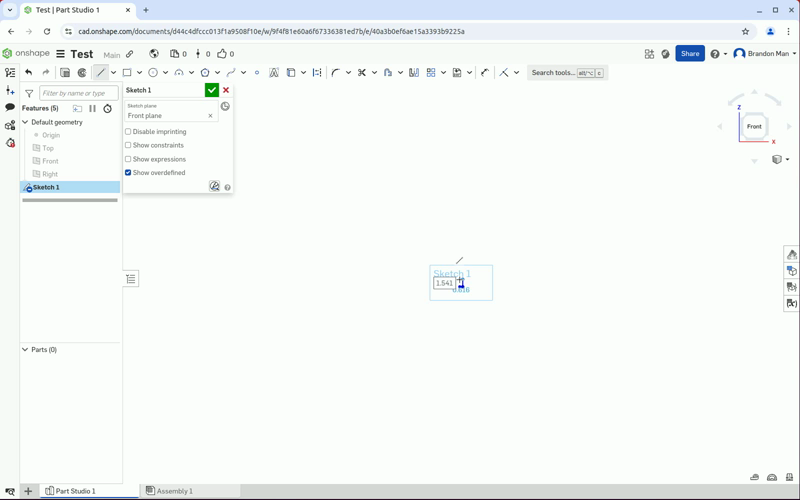
scroll(6)
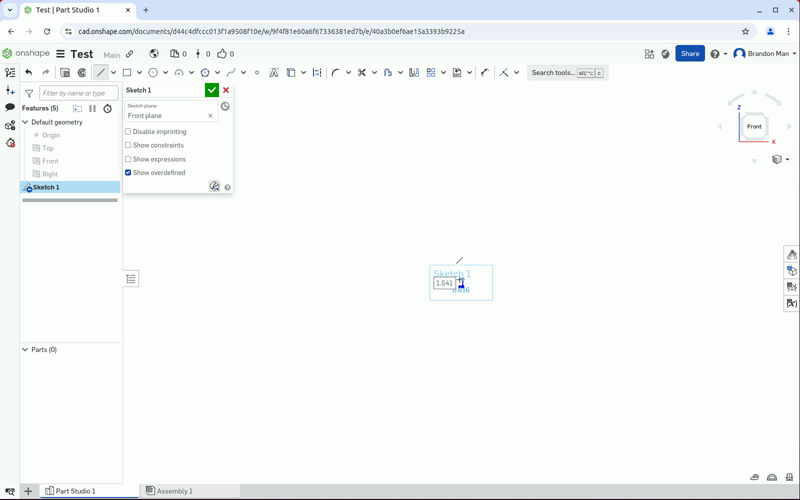
scroll(6)
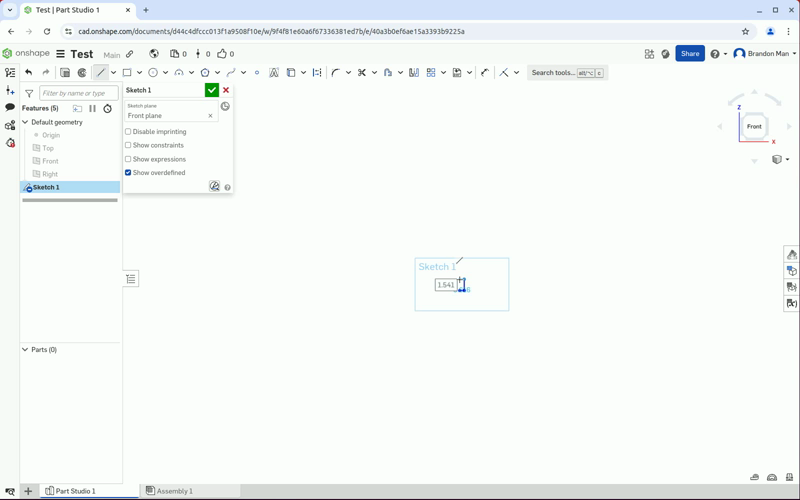
scroll(6)
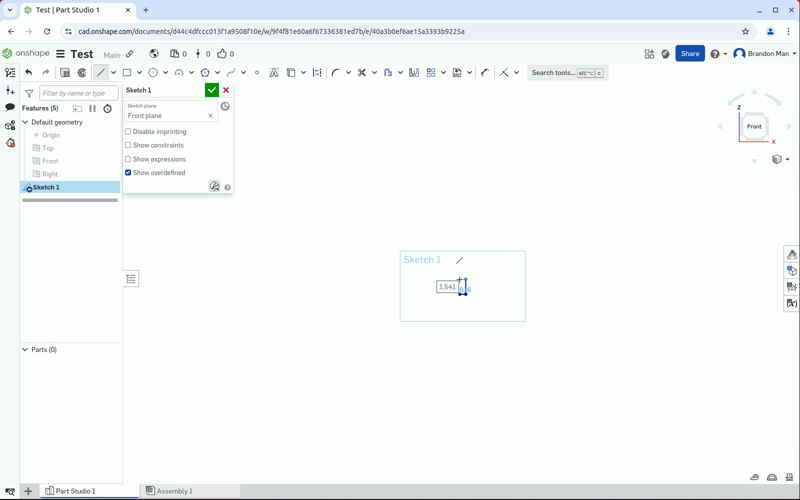
scroll(6)
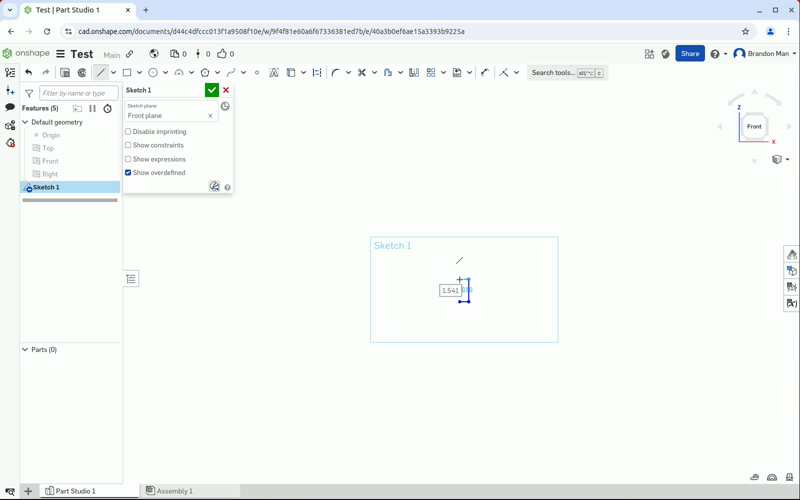
scroll(6)
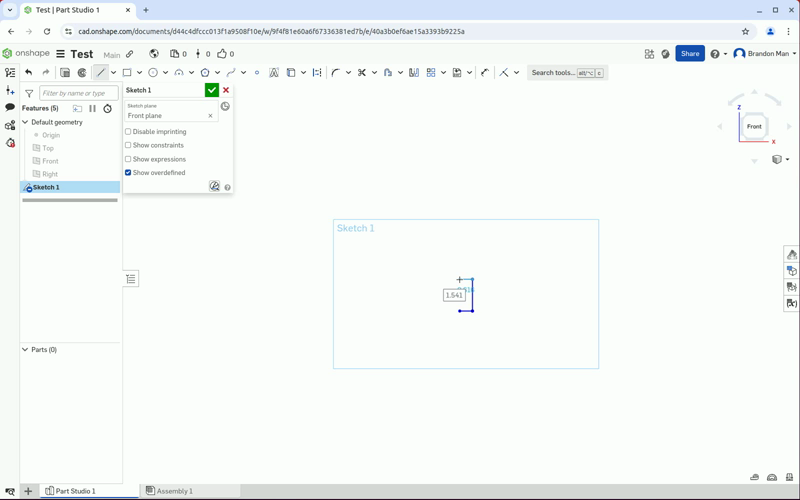
scroll(6)
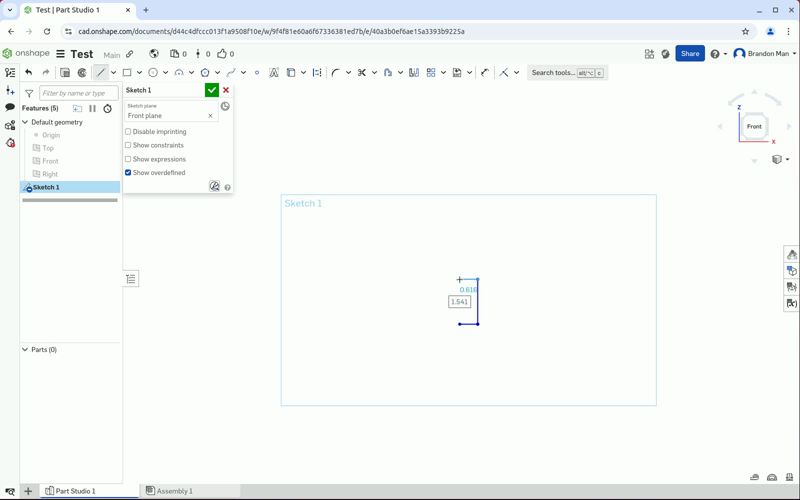
scroll(6)
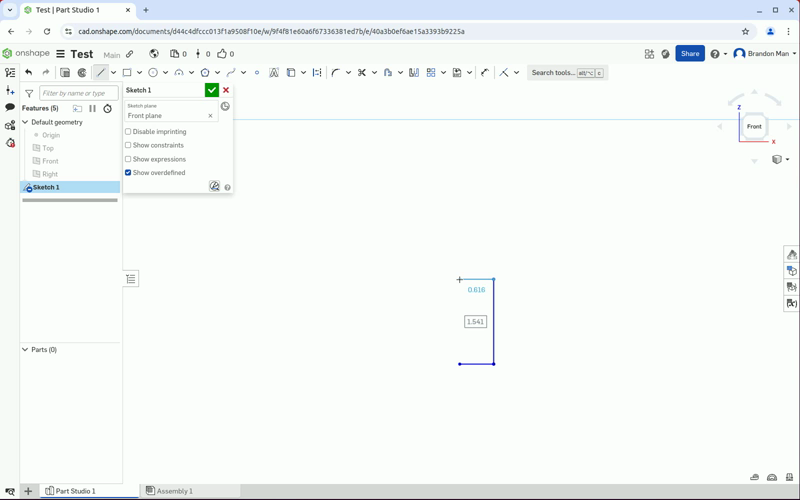
click(459, 279)
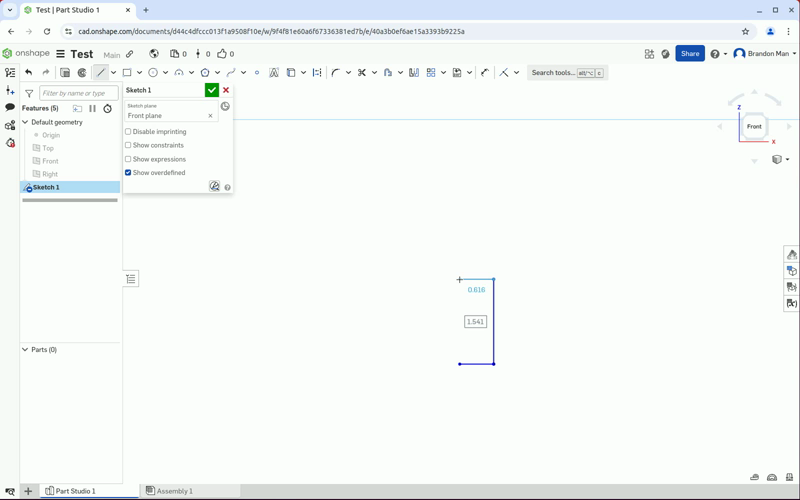
scroll(-6)
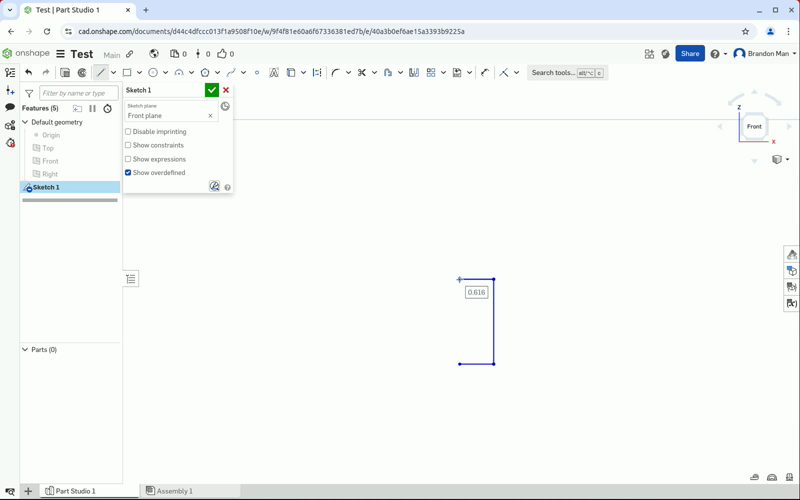
scroll(-6)
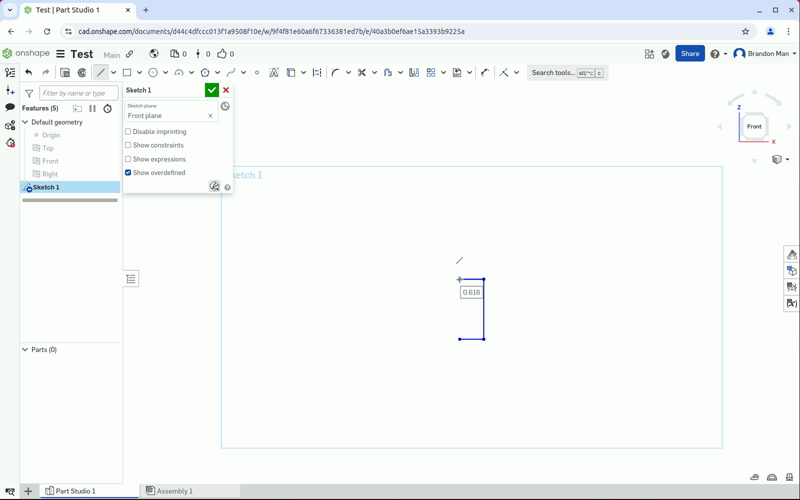
scroll(-6)
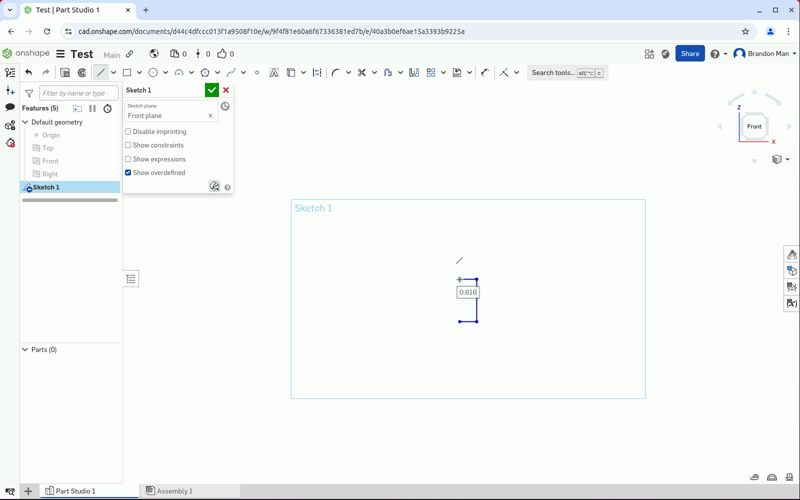
scroll(-6)
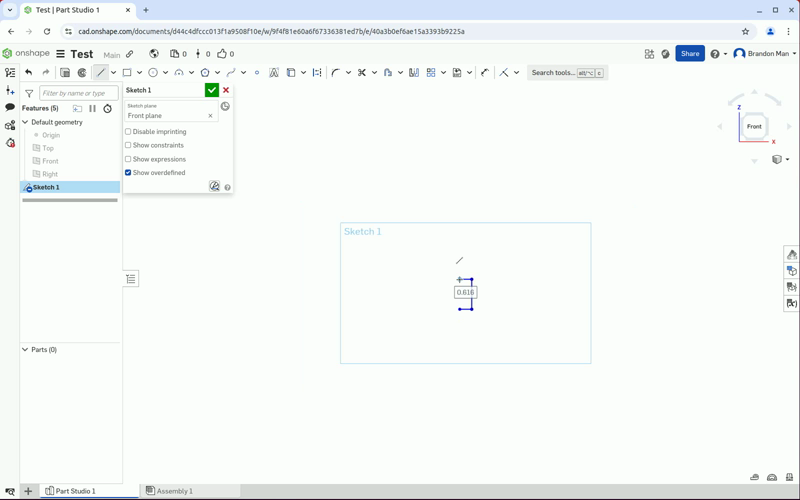
scroll(-6)
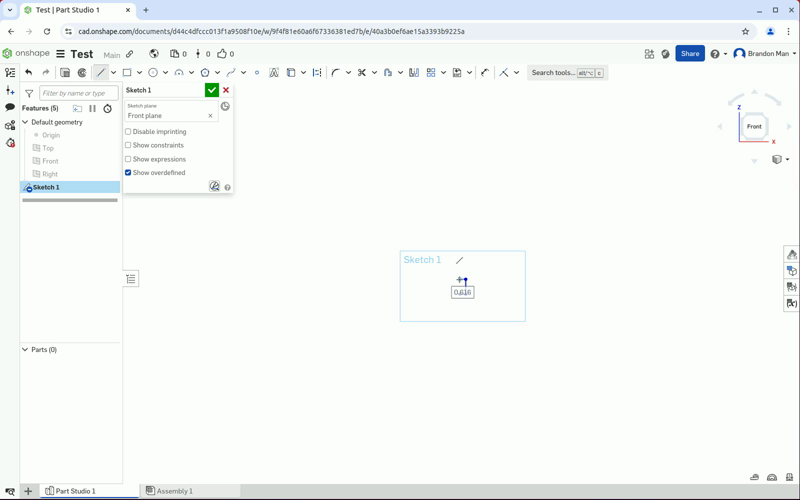
scroll(-6)
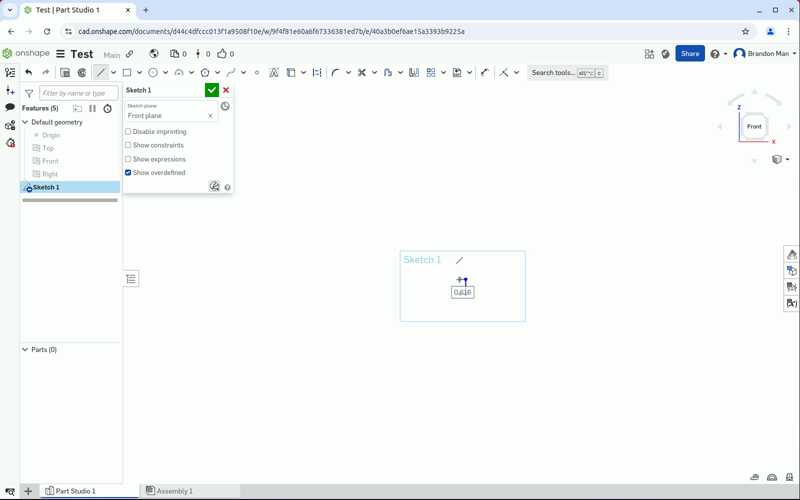
scroll(-6)
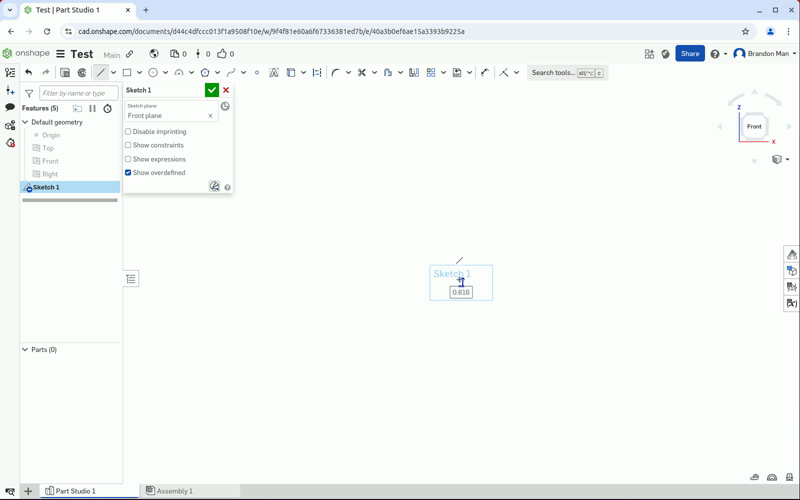
key_up(shift)
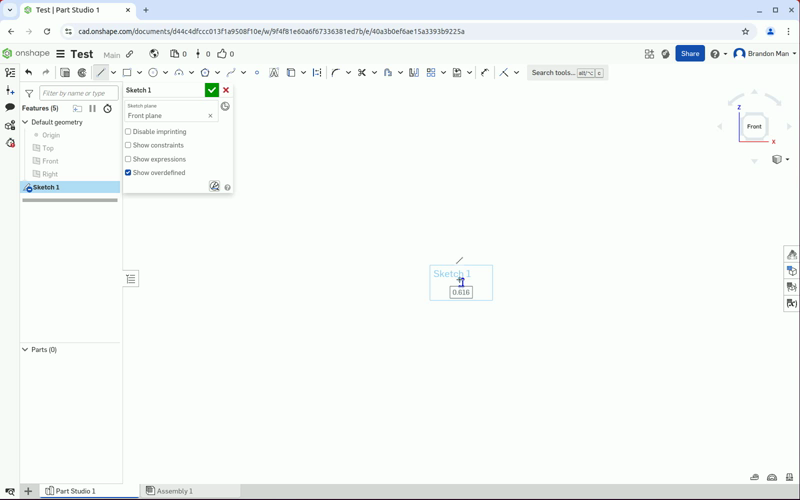
mouse_move(489, 279)
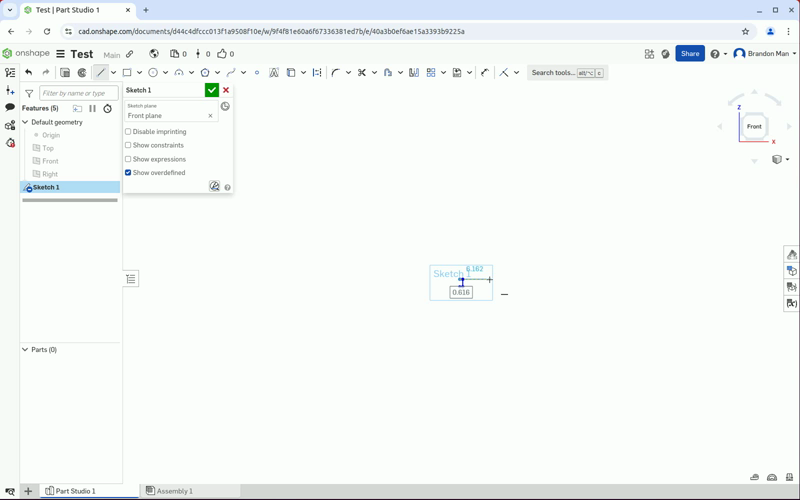
key_down(shift)
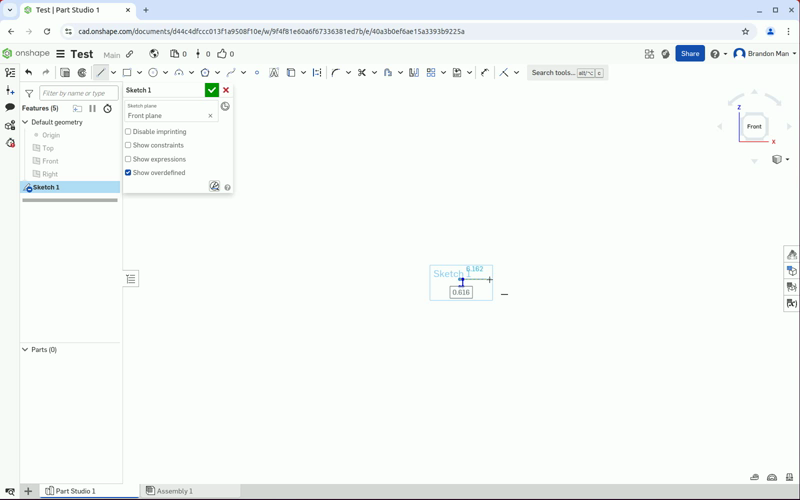
mouse_move(459, 286)
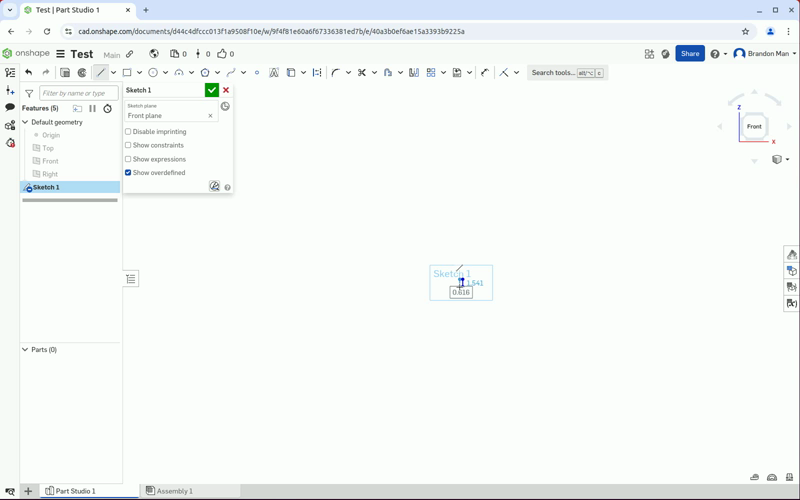
scroll(6)
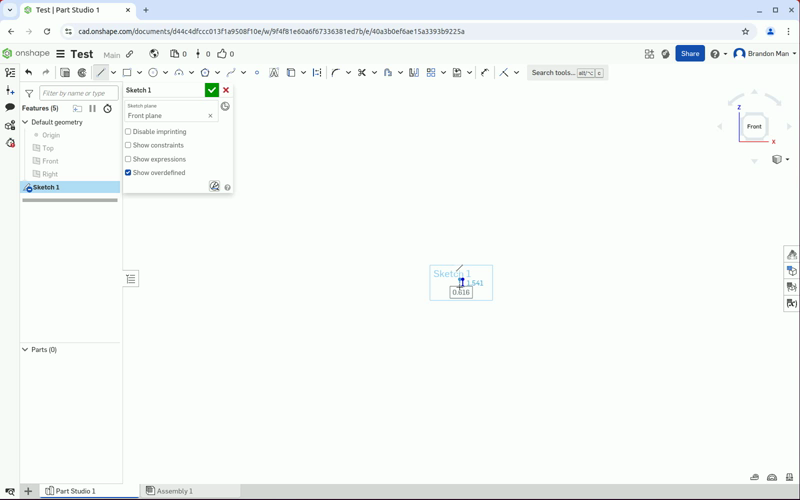
scroll(6)
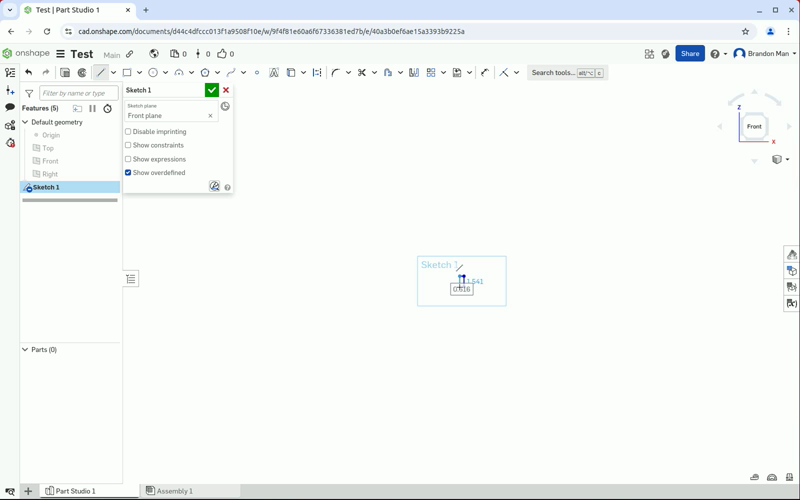
scroll(6)
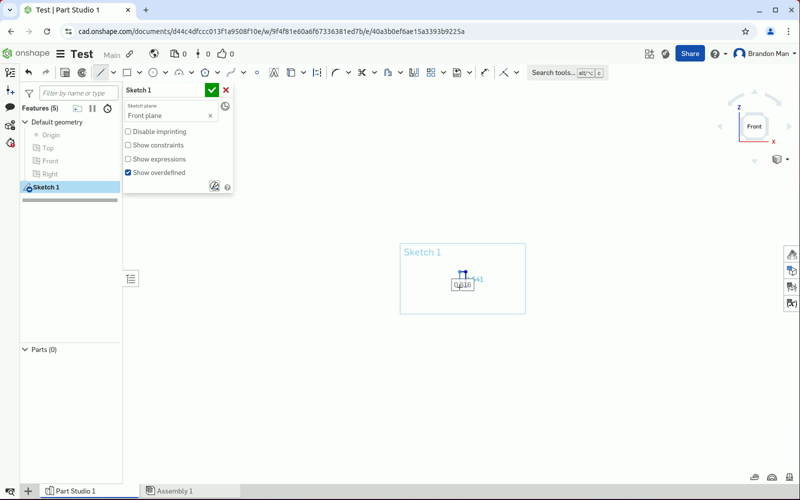
scroll(6)
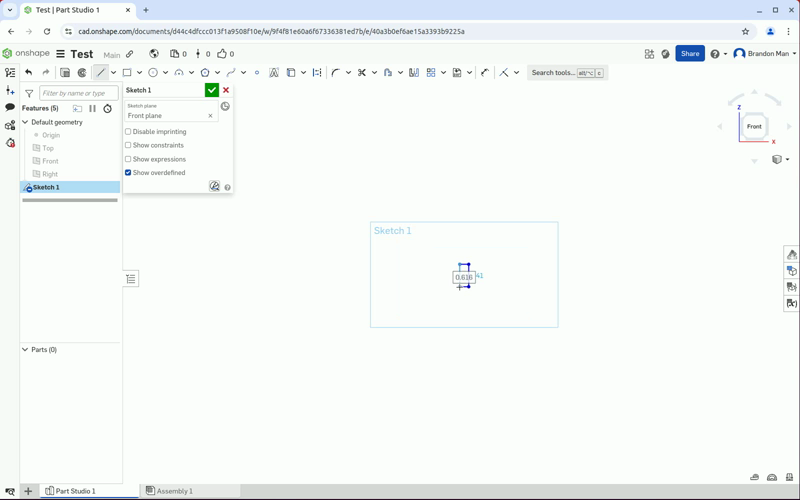
scroll(6)
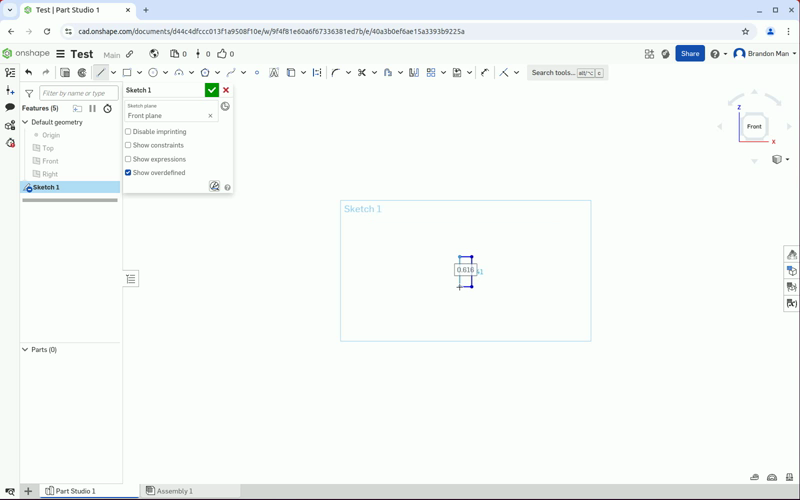
scroll(6)
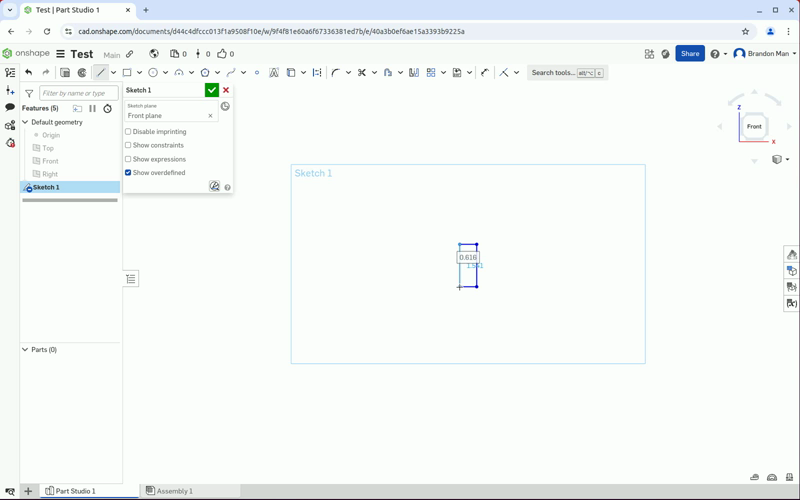
scroll(6)
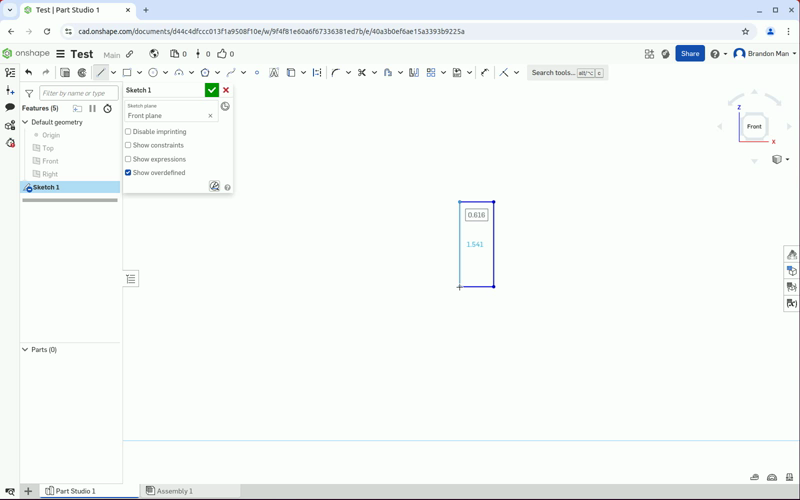
key_up(shift)
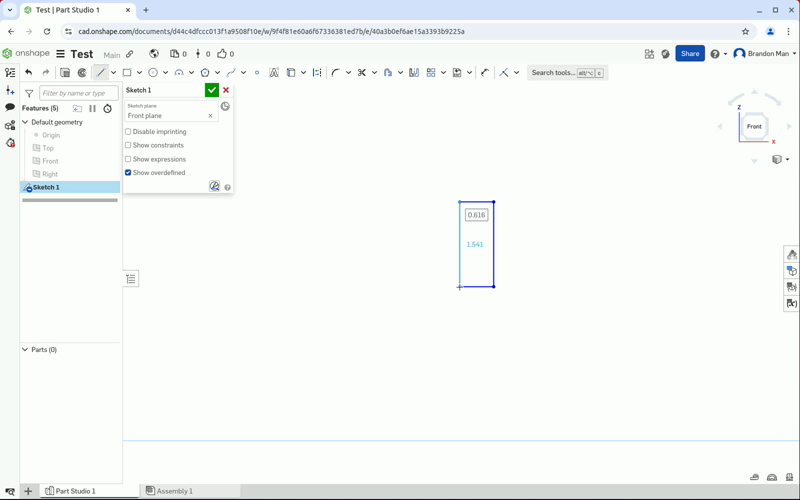
click(459, 286)
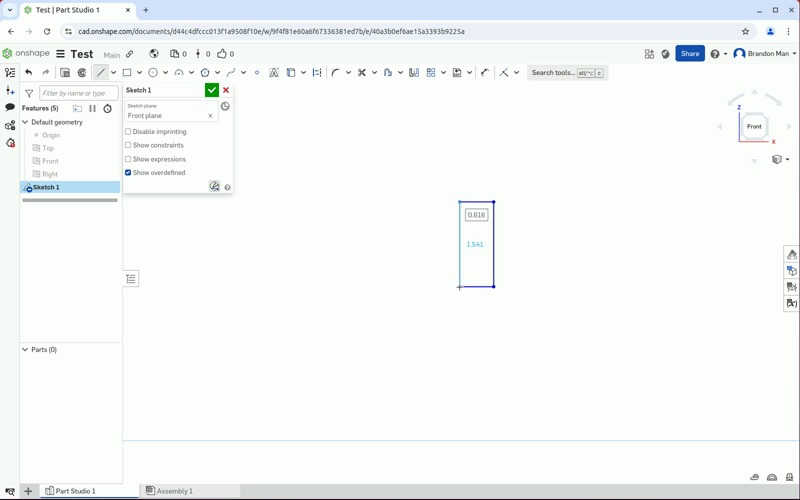
scroll(-6)
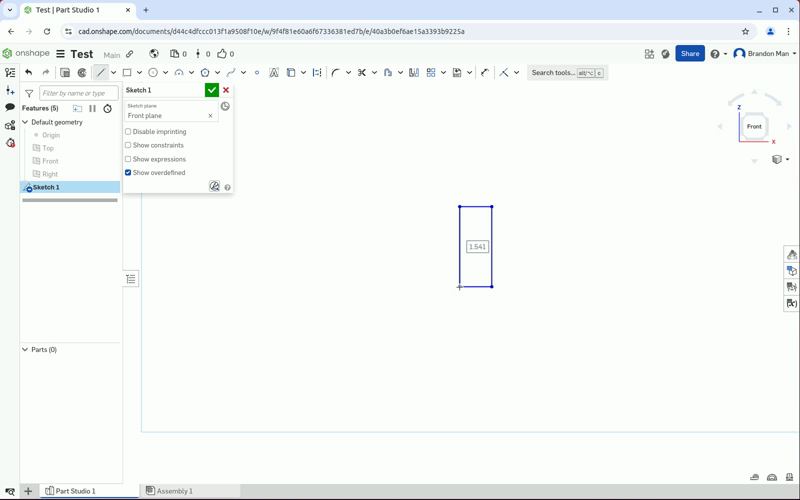
scroll(-6)
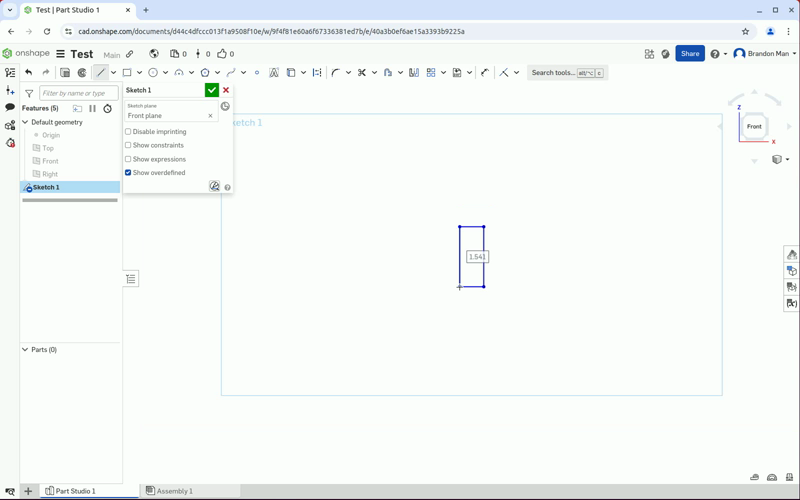
scroll(-6)
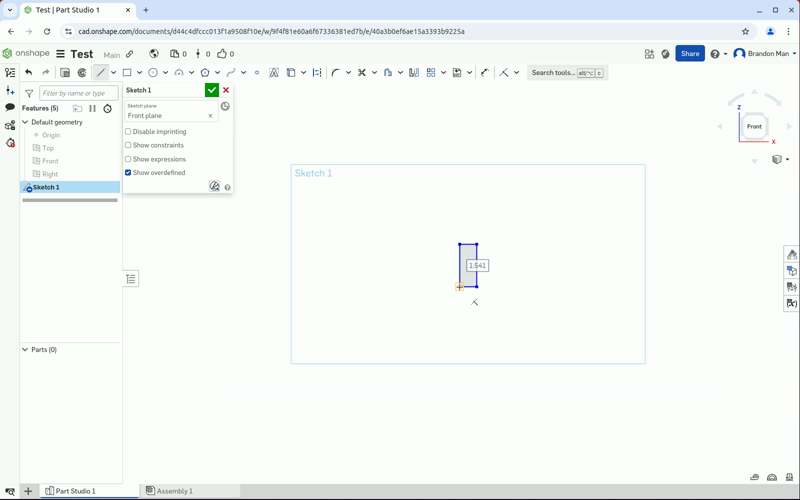
scroll(-6)
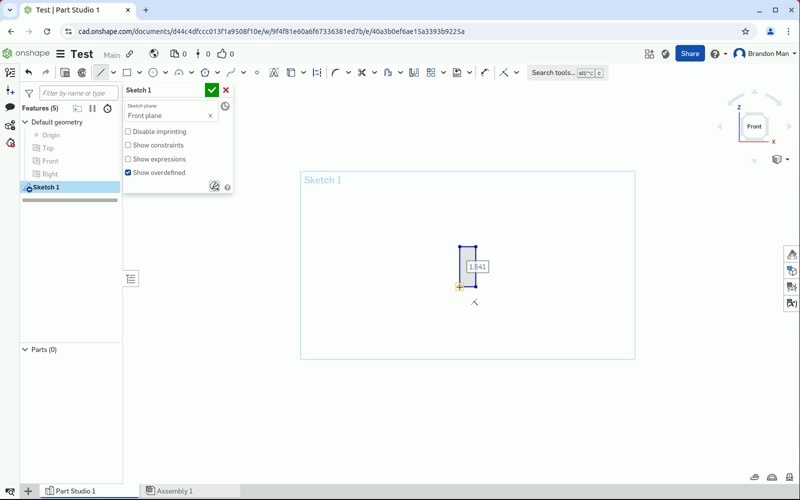
scroll(-6)
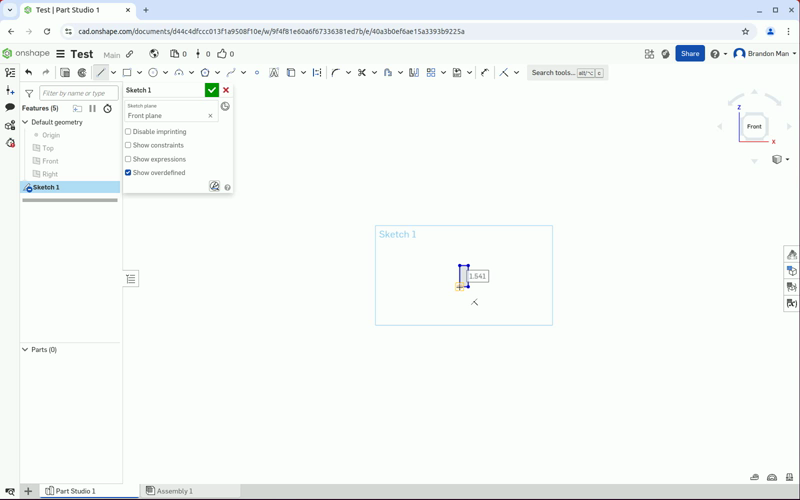
scroll(-6)
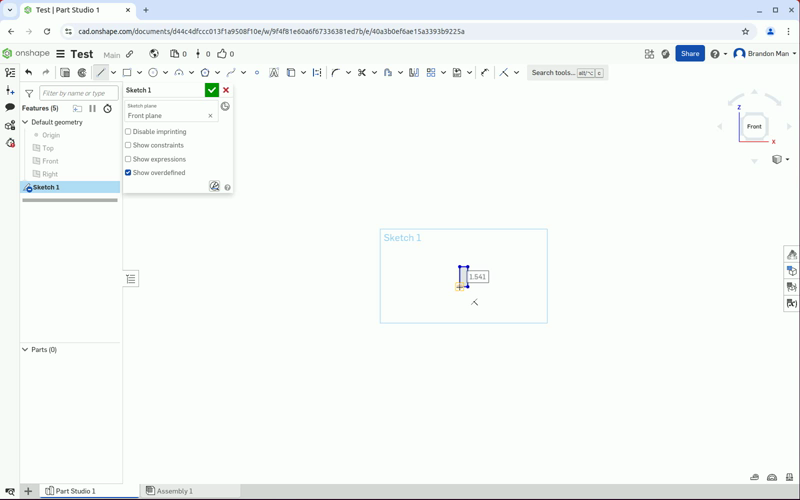
scroll(-6)
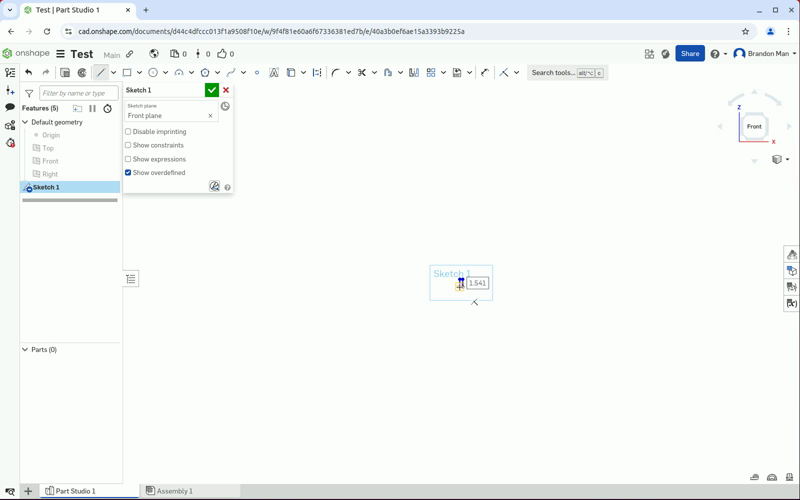
key(esc)
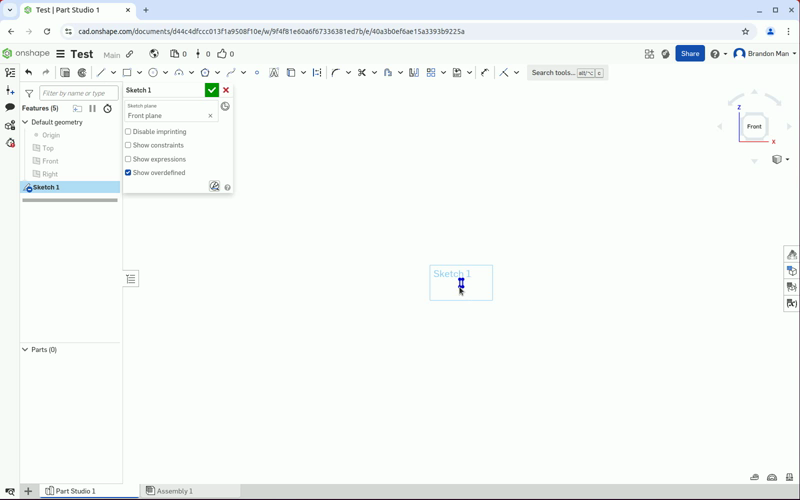
mouse_move(461, 282)
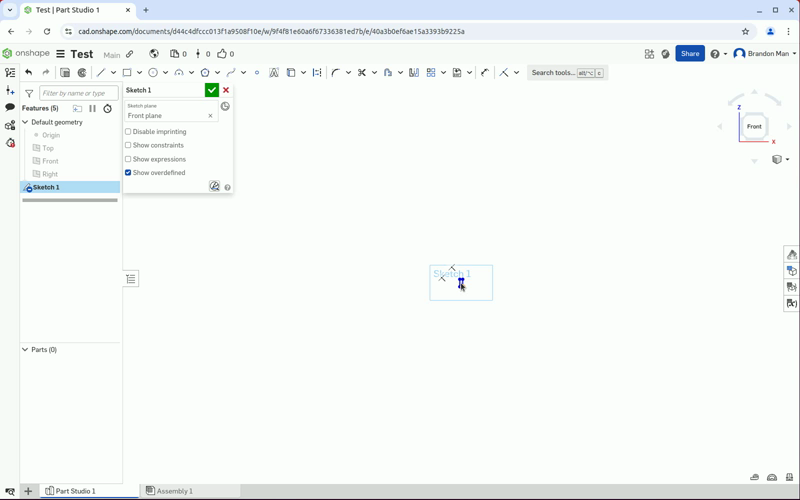
scroll(6)
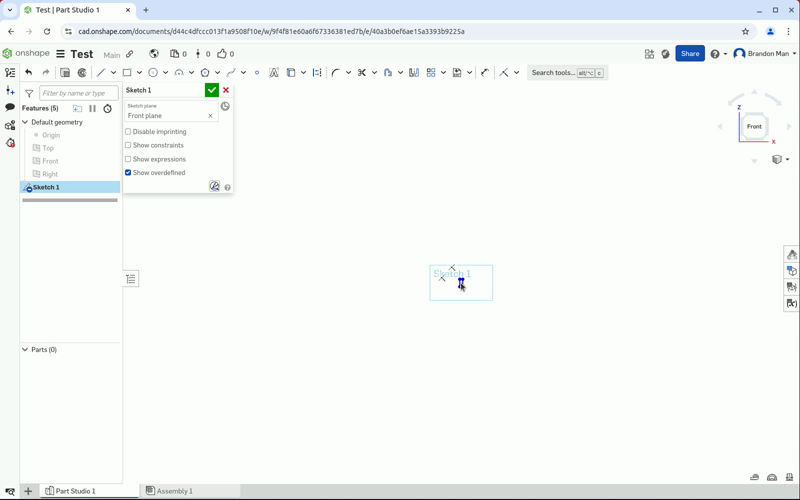
scroll(6)
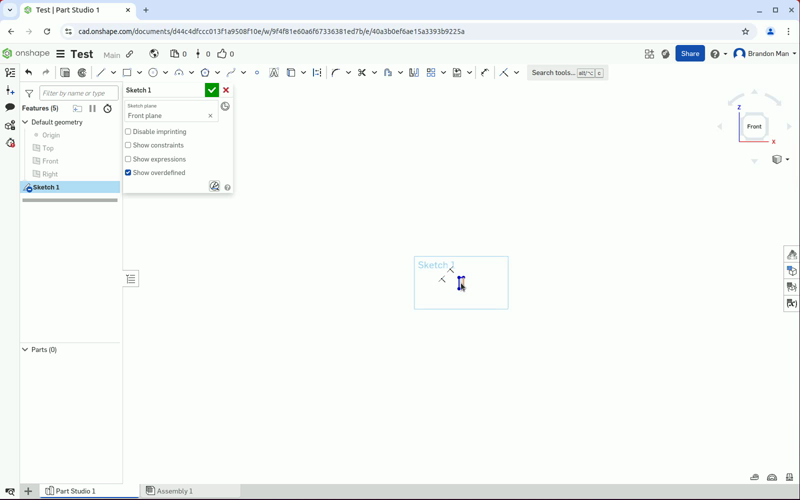
scroll(6)
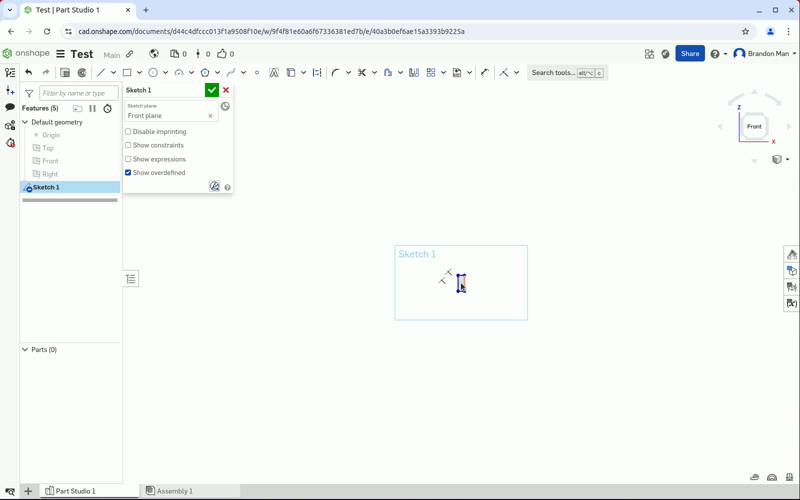
scroll(6)
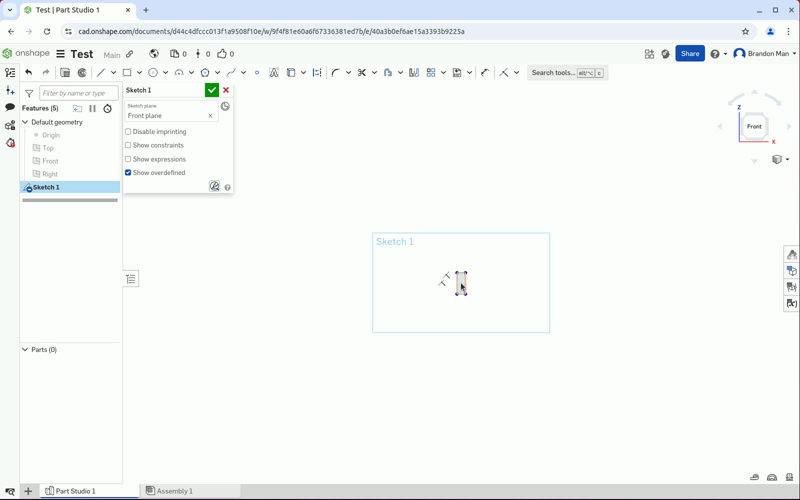
scroll(6)
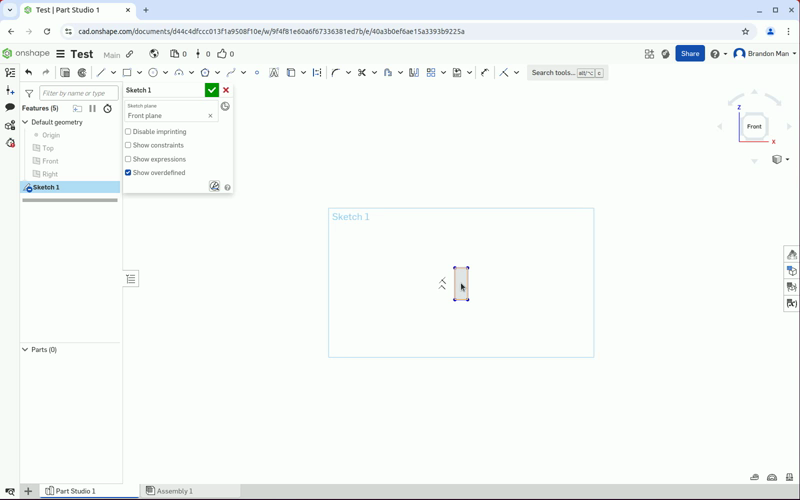
scroll(6)
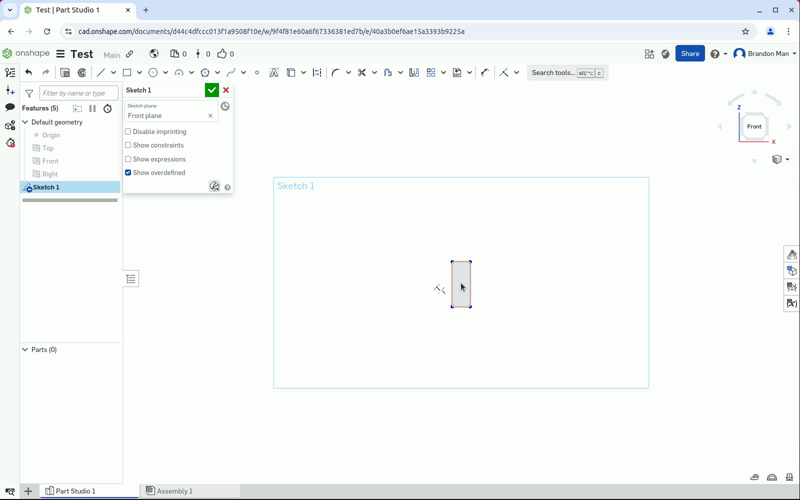
scroll(6)
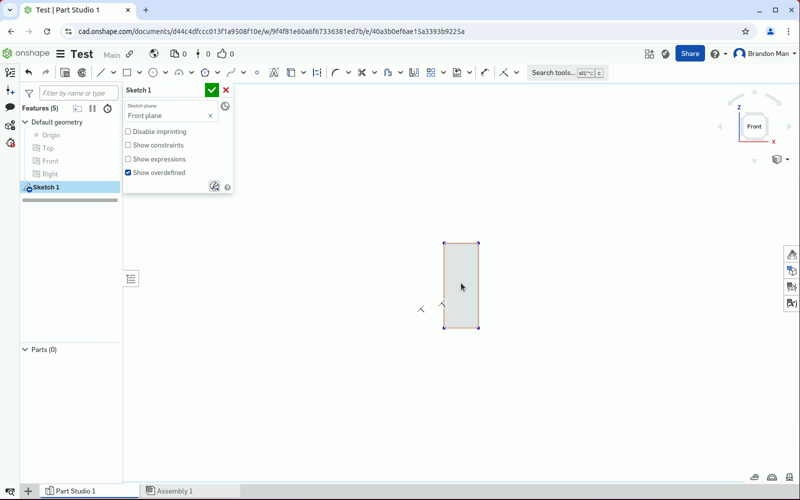
click(461, 282)
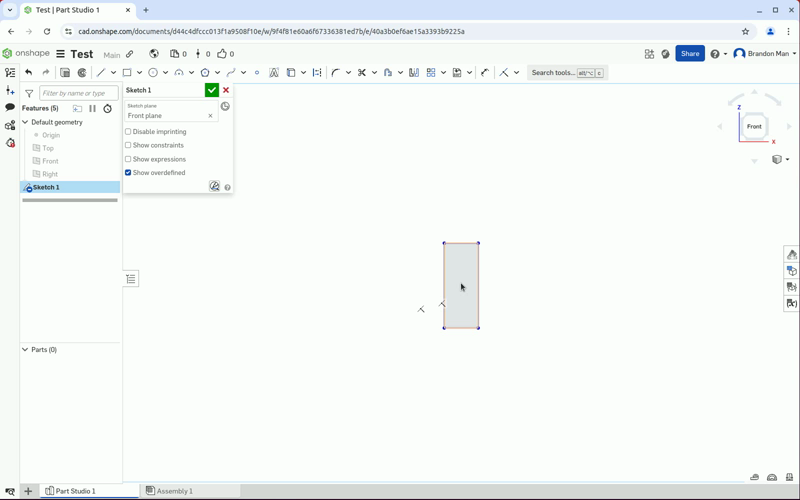
scroll(-6)
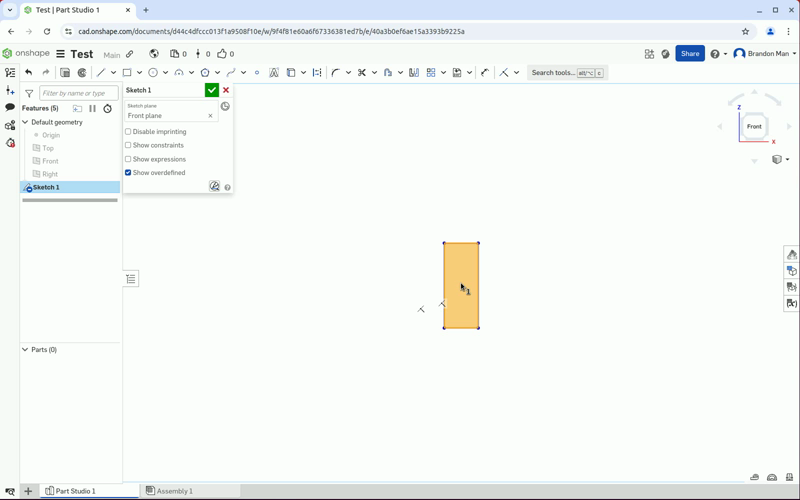
scroll(-6)
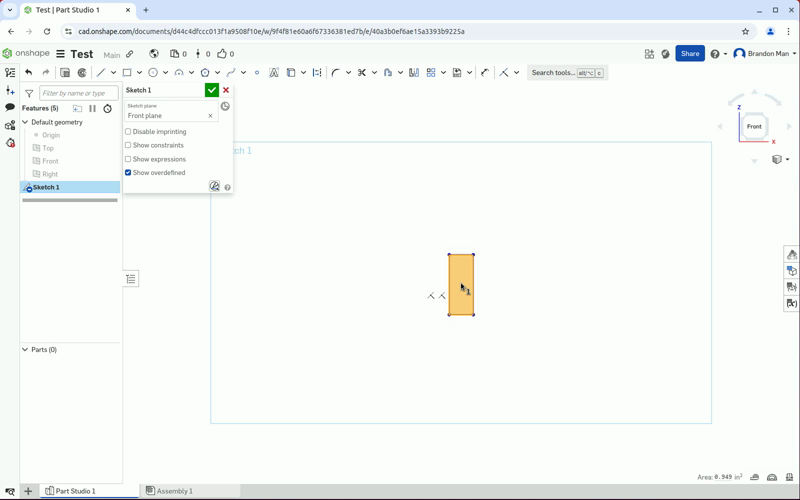
scroll(-6)
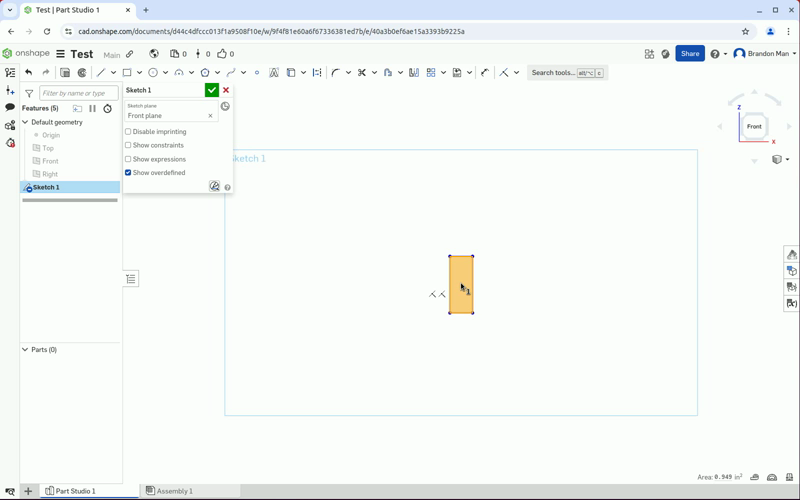
scroll(-6)
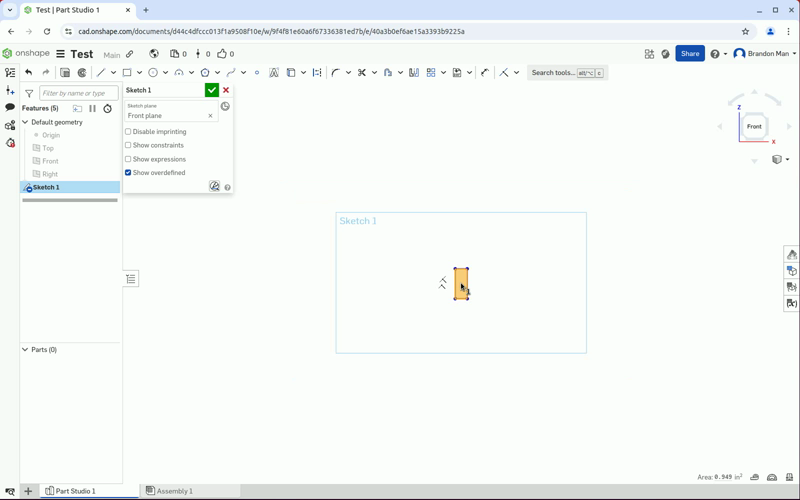
scroll(-6)
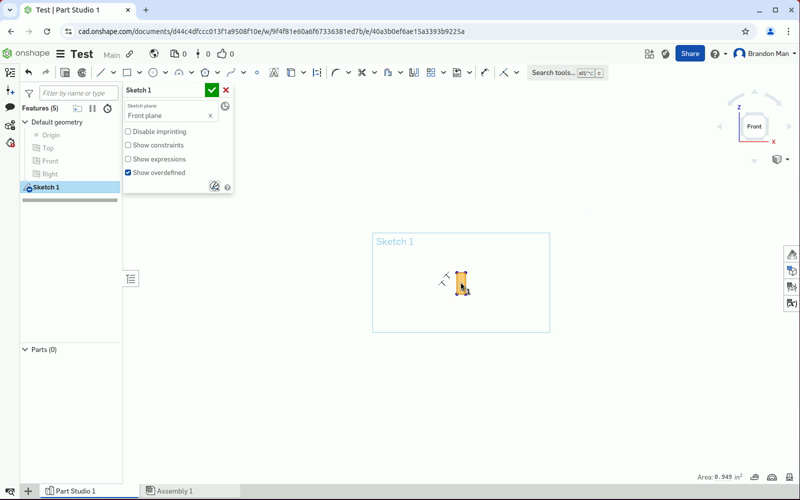
scroll(-6)
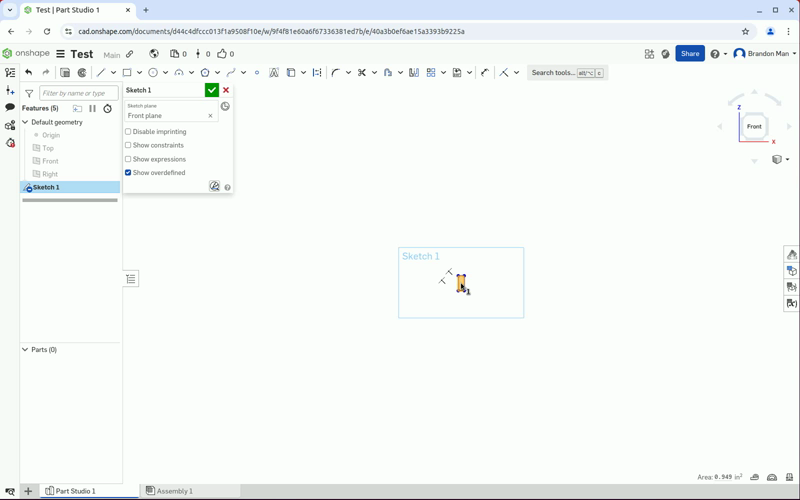
scroll(-6)
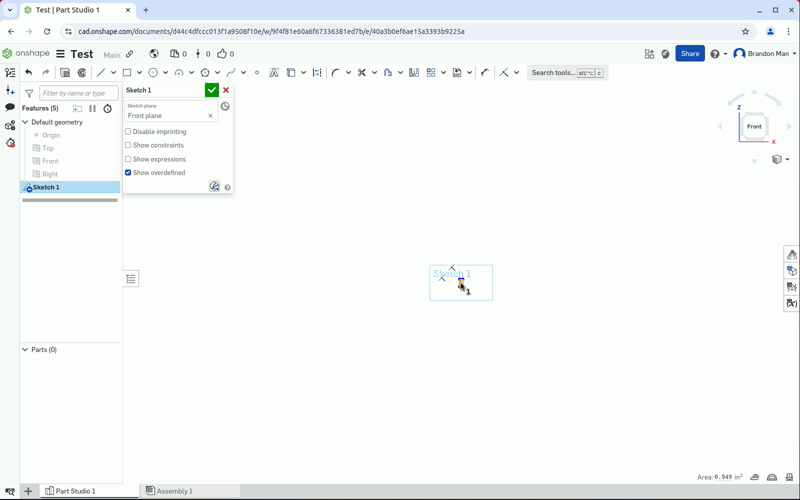
mouse_move(73, 352)
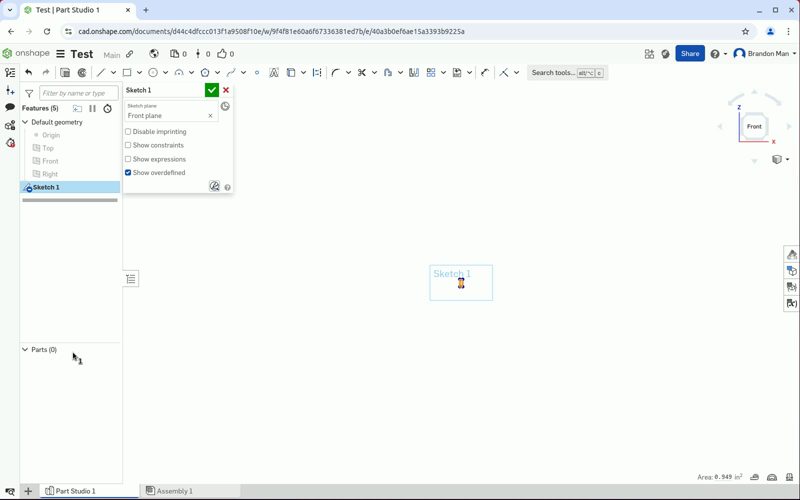
key(shift+y)
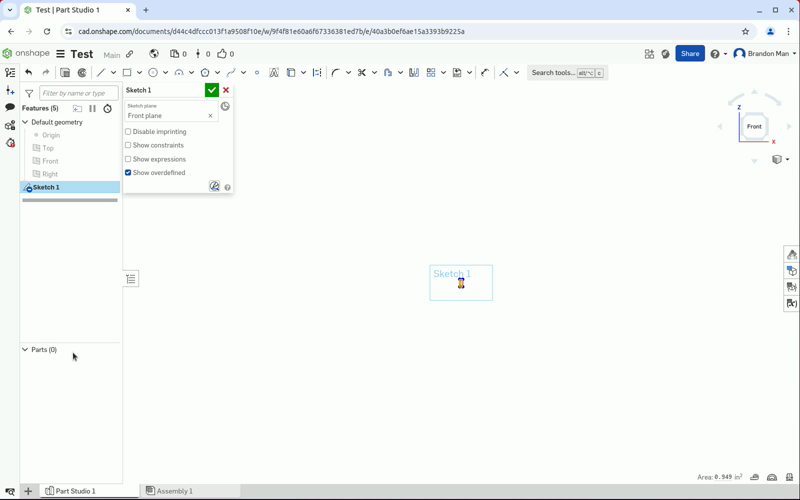
key(shift+e)
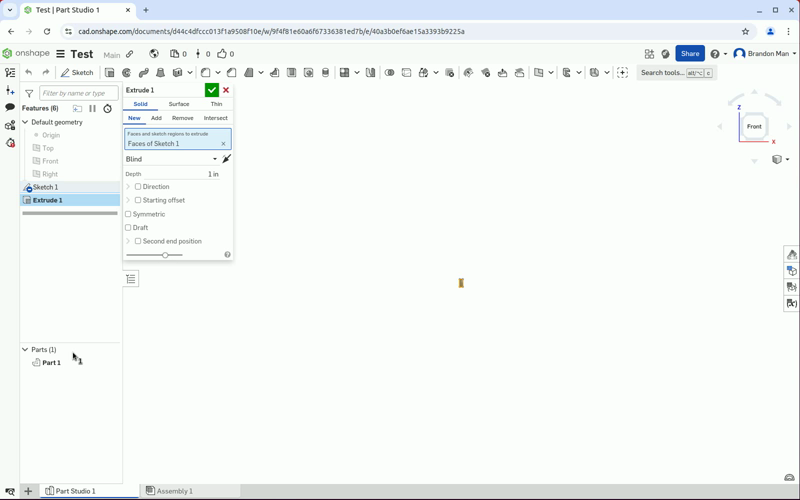
mouse_move(143, 106)
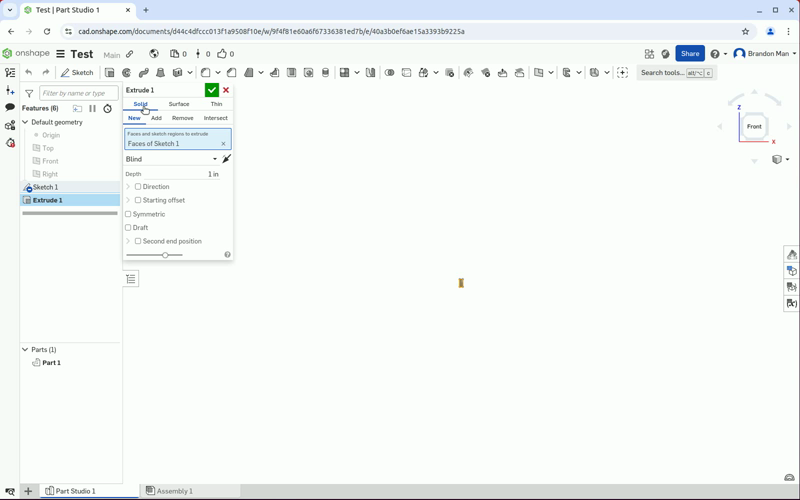
click(143, 106)
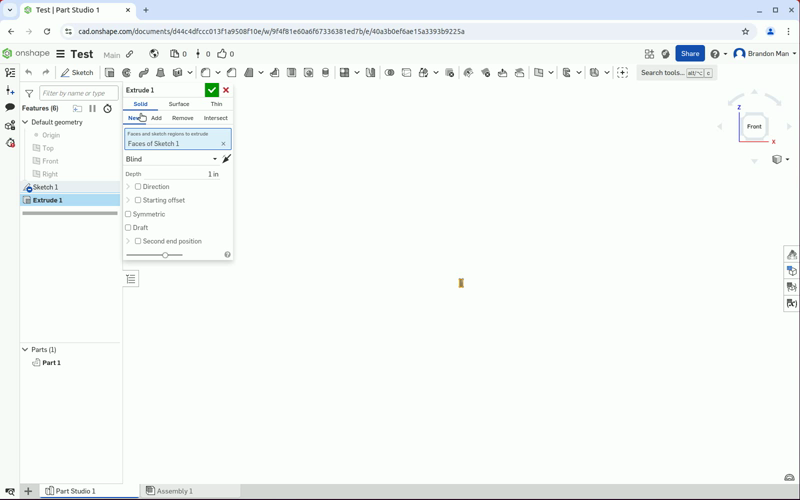
mouse_move(137, 120)
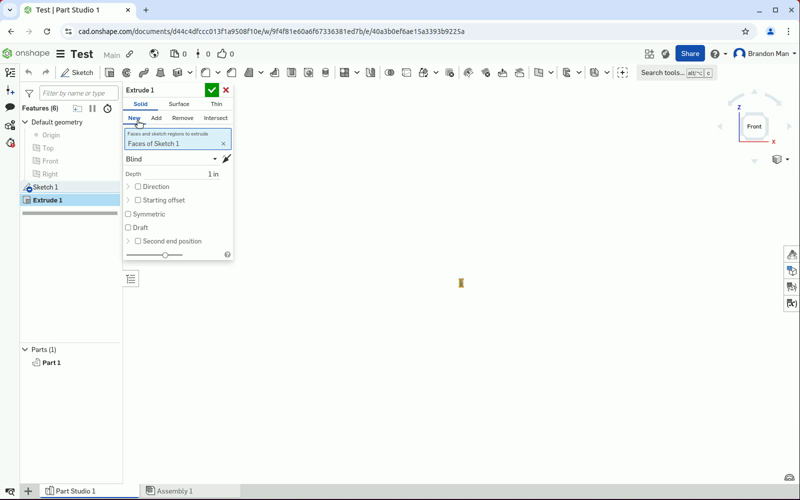
click(137, 120)
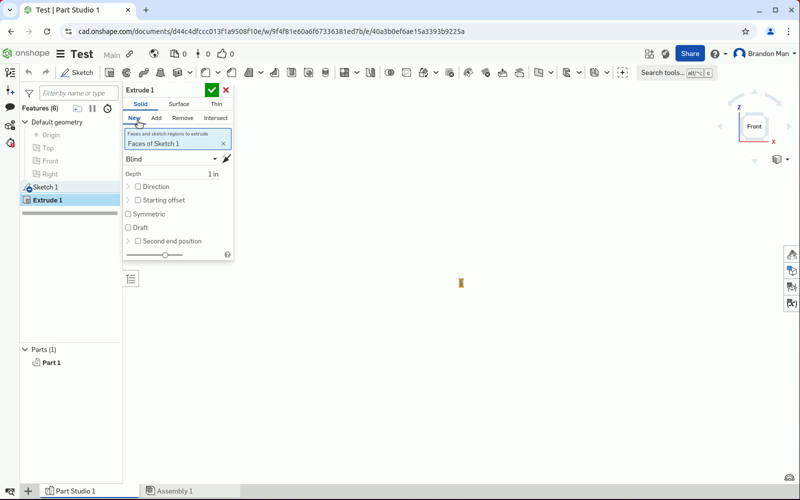
key(tab, 4)
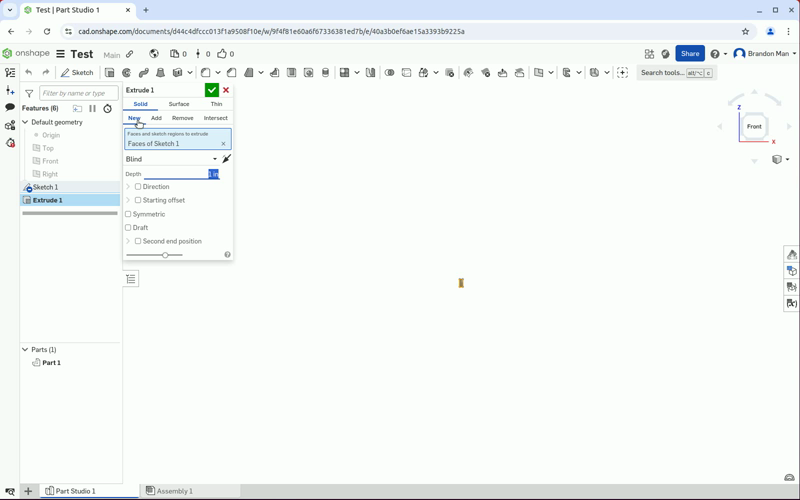
text(23.108)
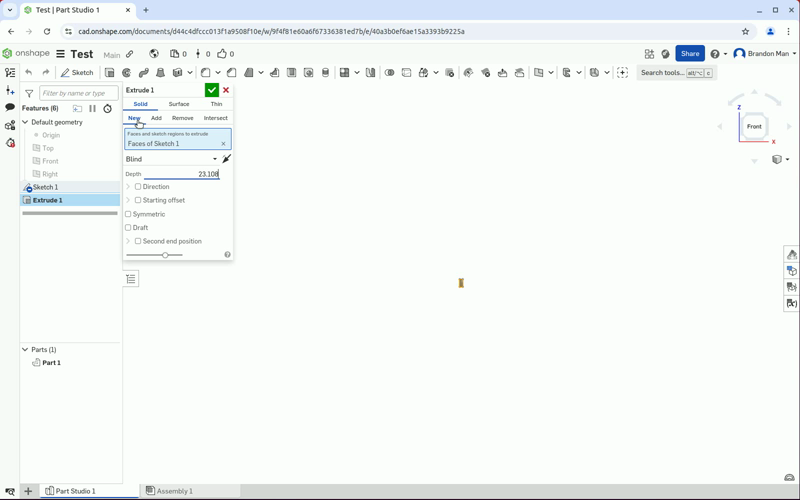
key(enter)
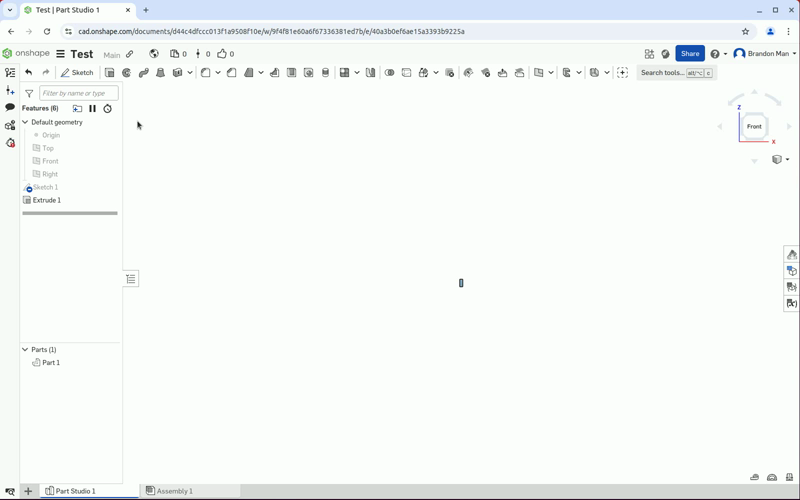
key(shift+h)
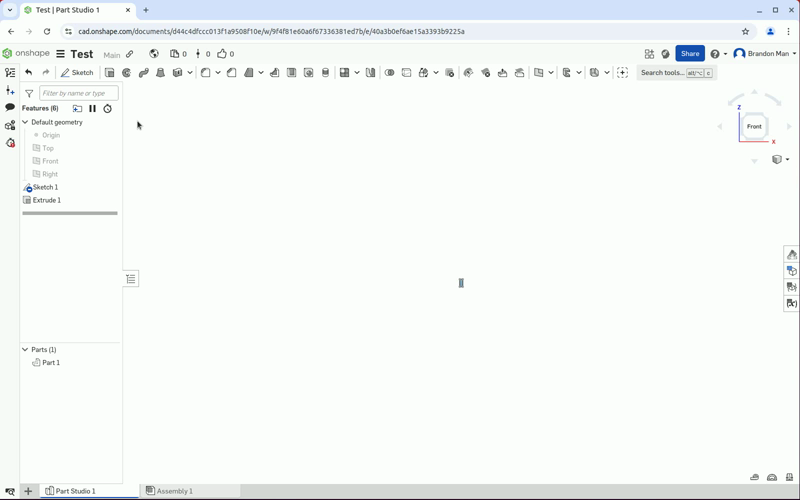
key(shift+h)
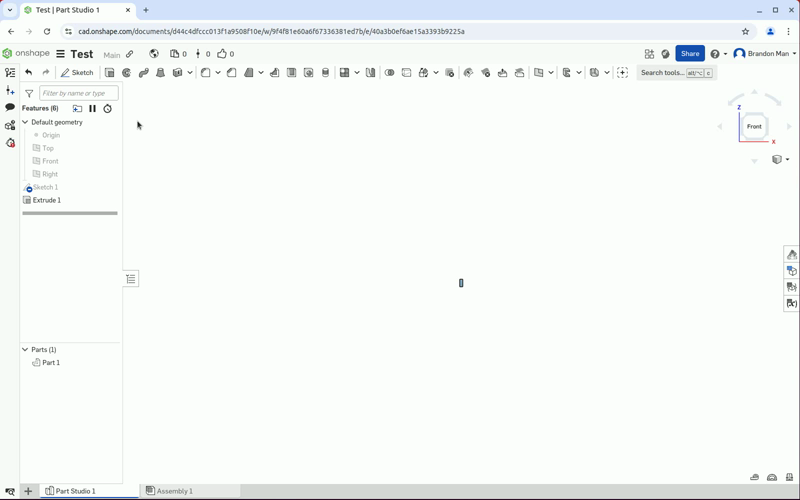
mouse_move(73, 189)
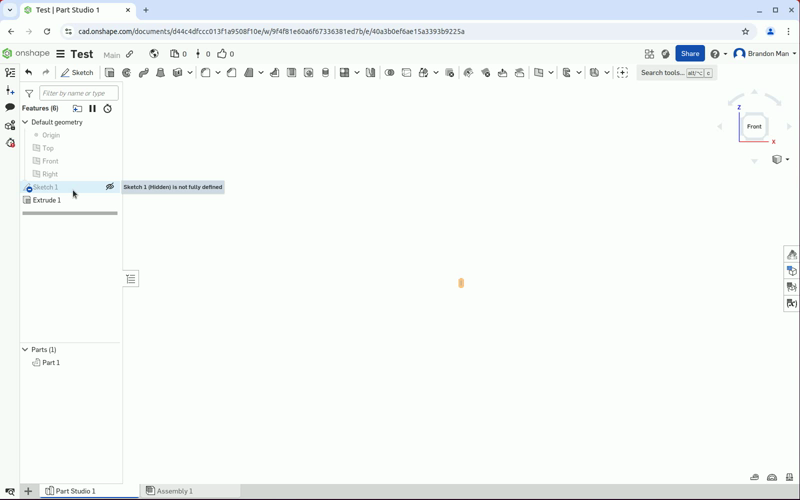
click(73, 189)
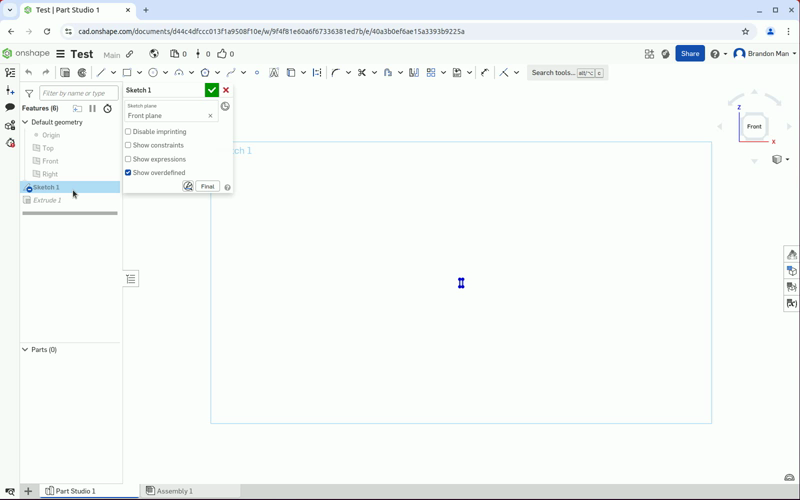
mouse_move(229, 92)
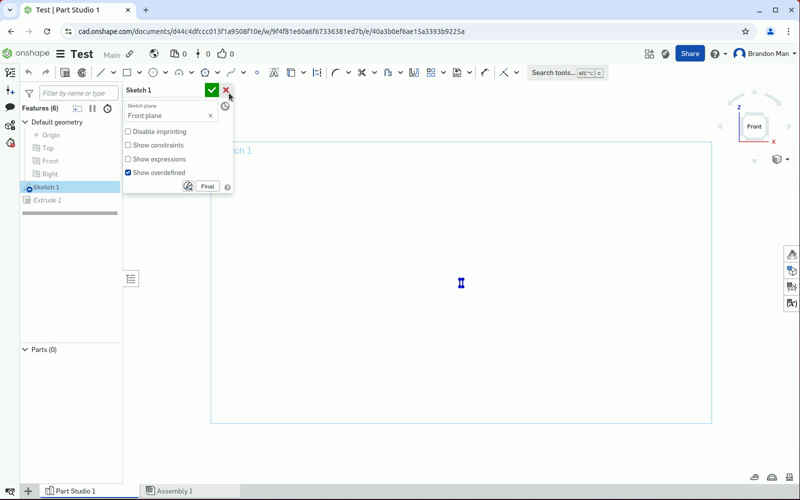
click(229, 92)
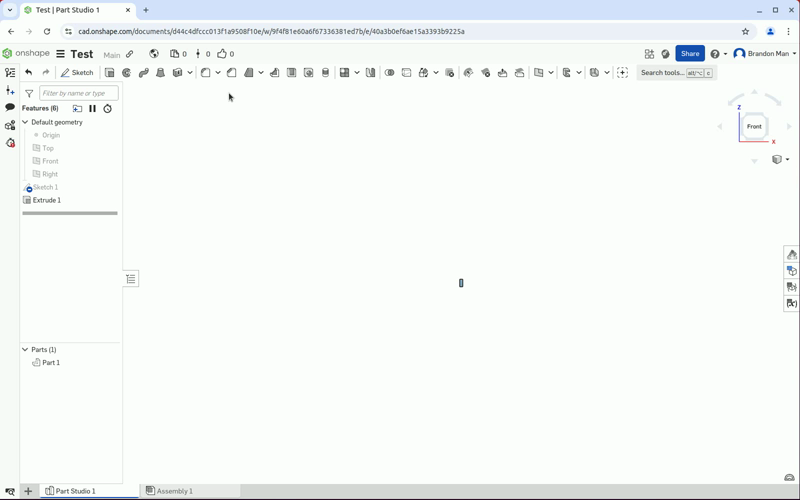
mouse_move(73, 352)
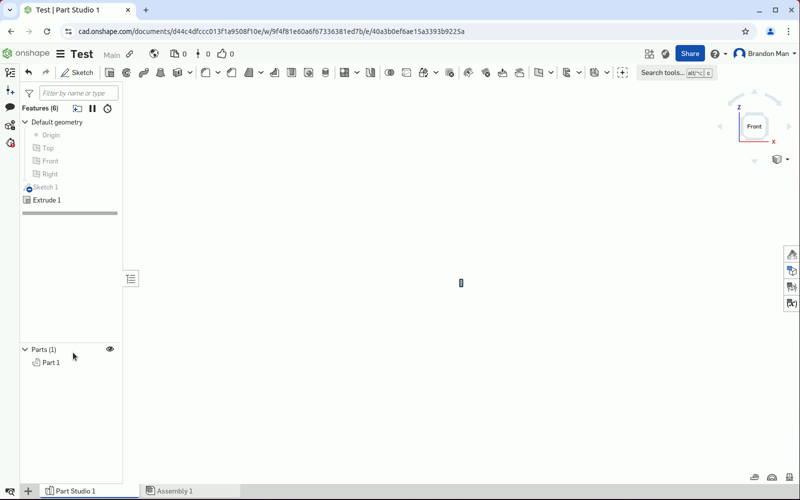
key(y)
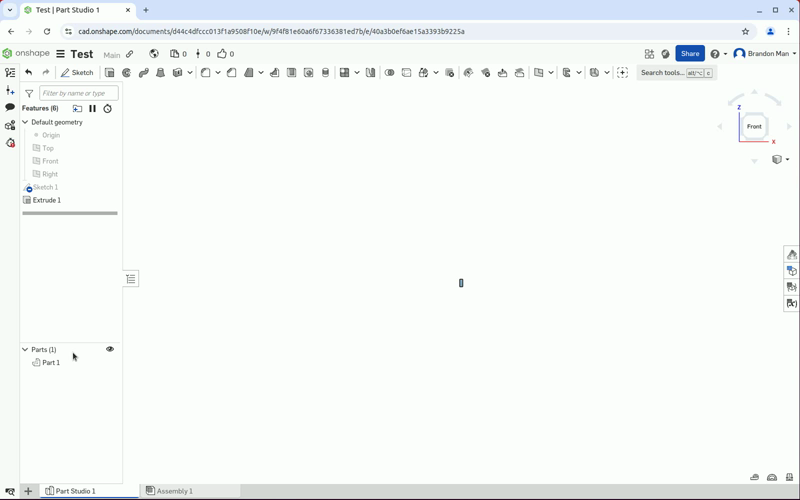
key(shift+p)
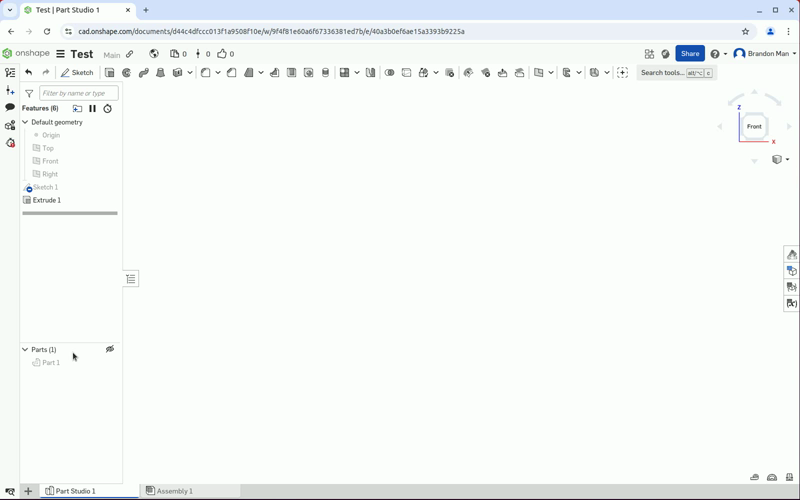
key(space)
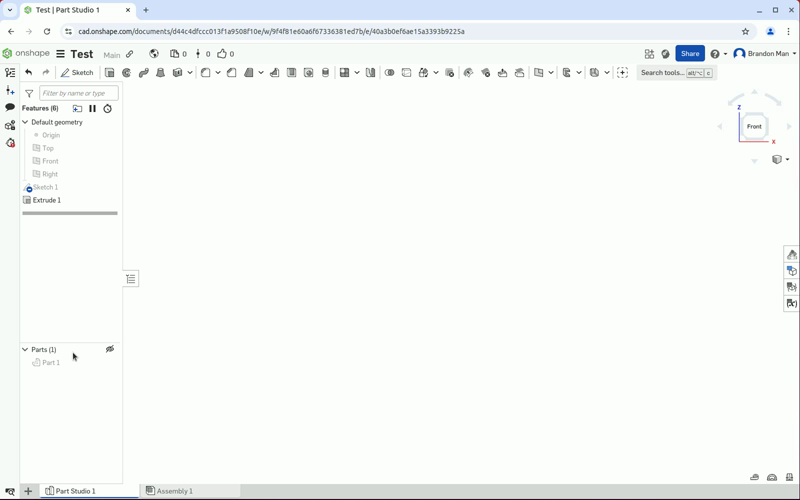
key_down(shift)
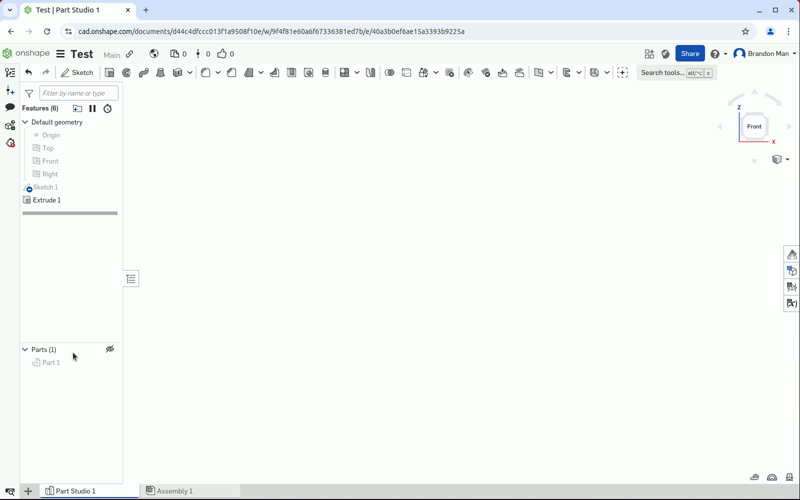
key(left)
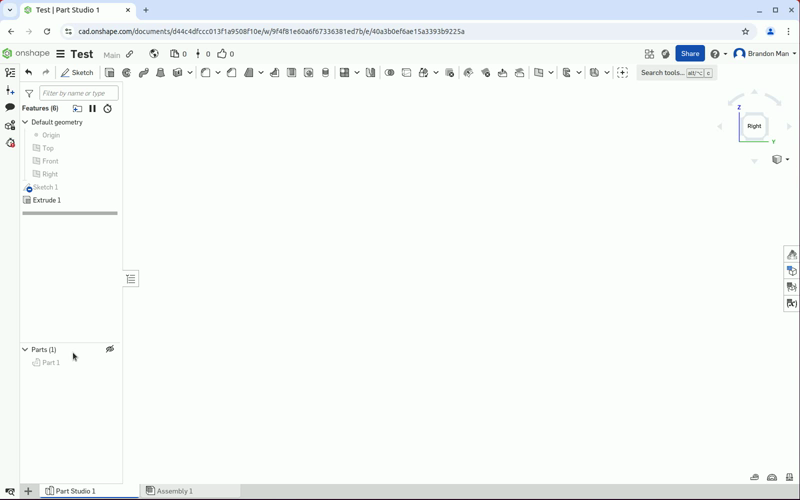
key_up(shift)
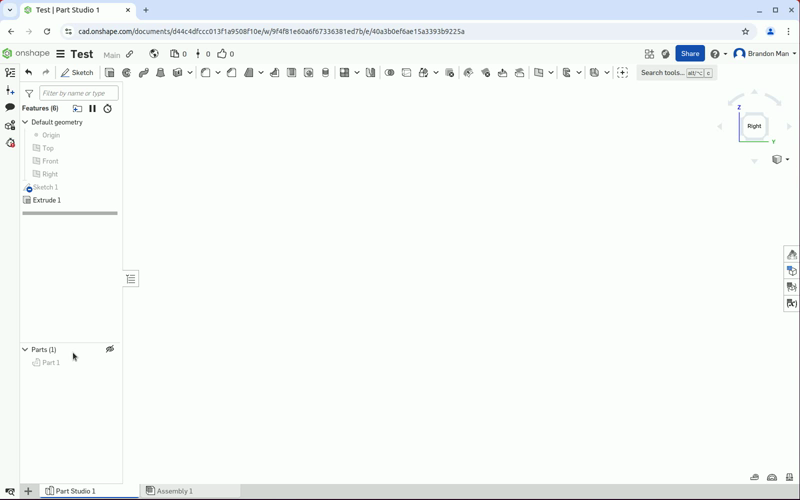
mouse_move(73, 352)
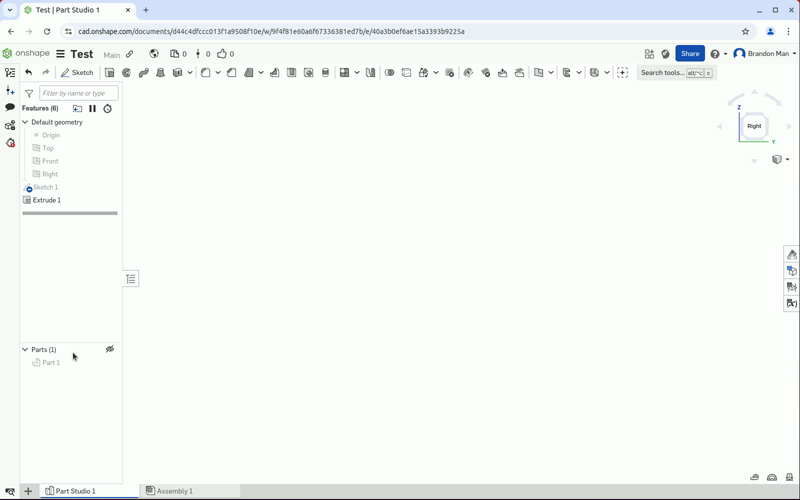
key(shift+y)
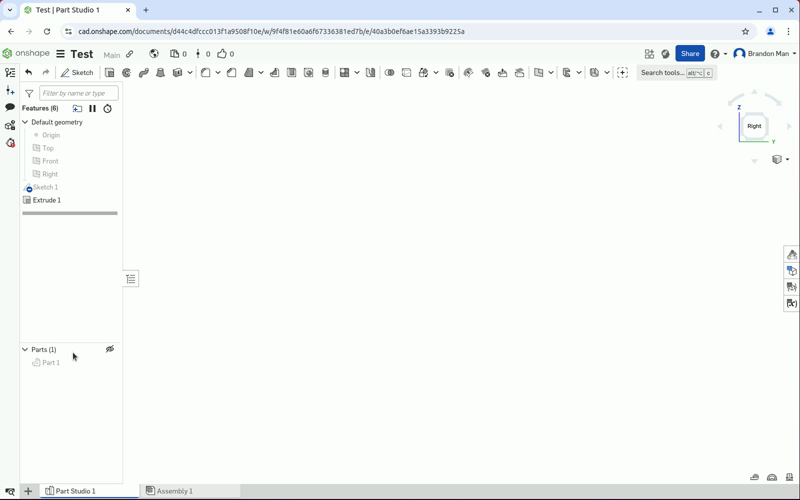
key(shift+s)
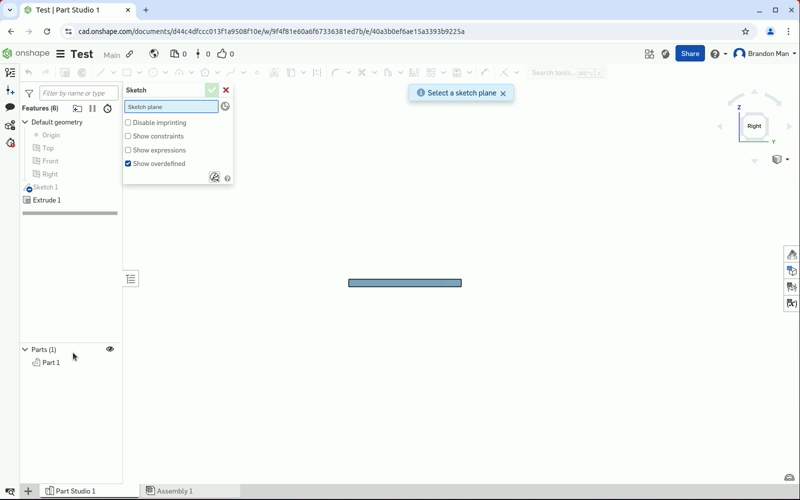
mouse_move(73, 176)
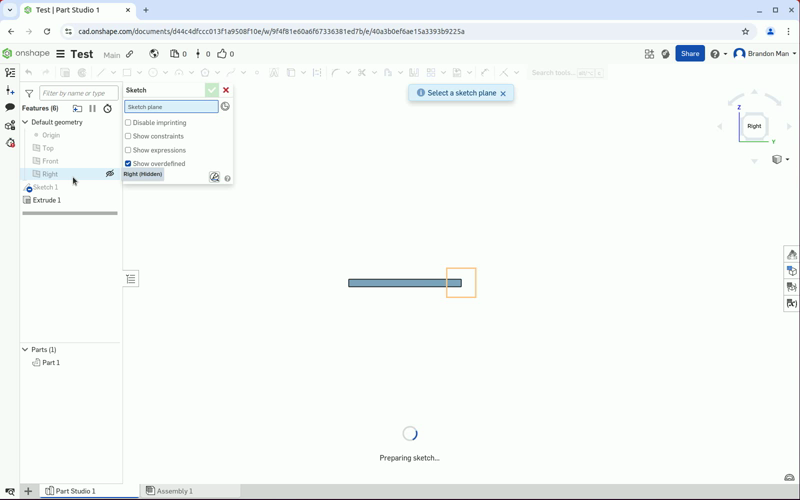
click(73, 176)
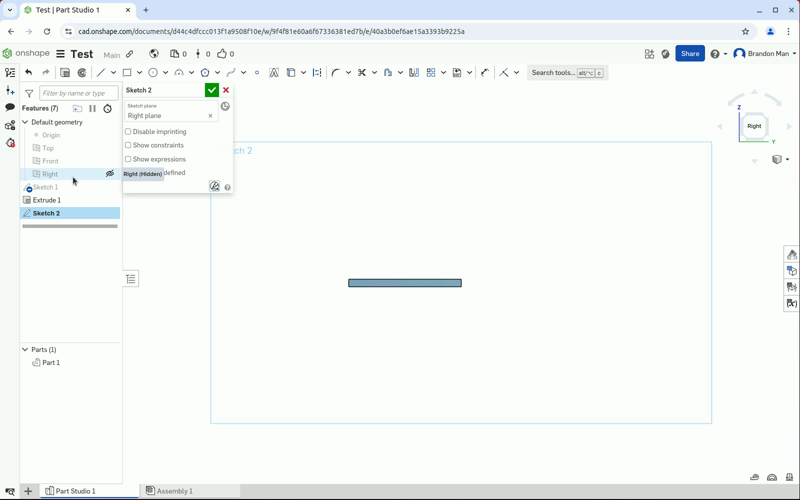
mouse_move(73, 352)
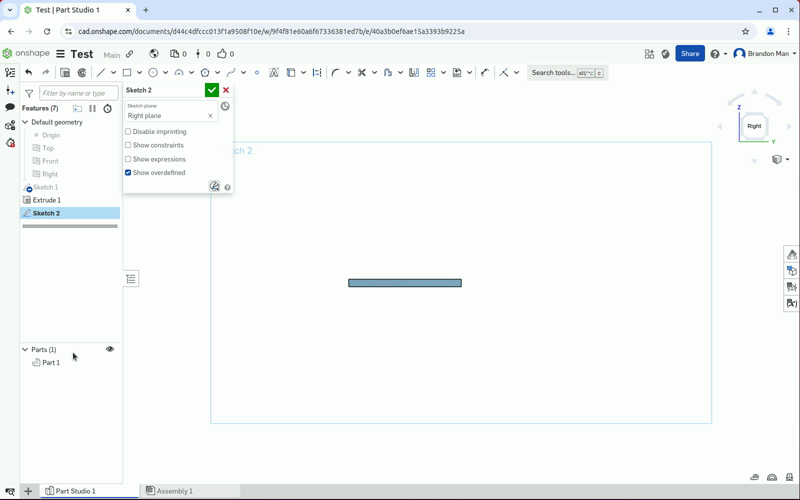
key(y)
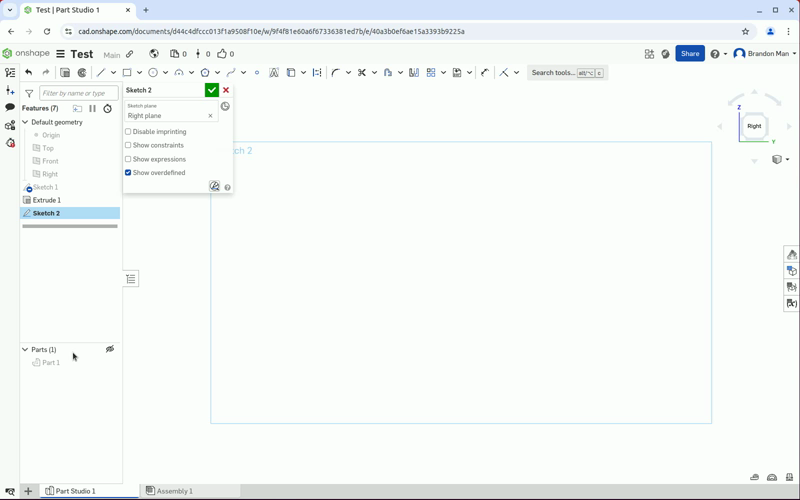
key(l)
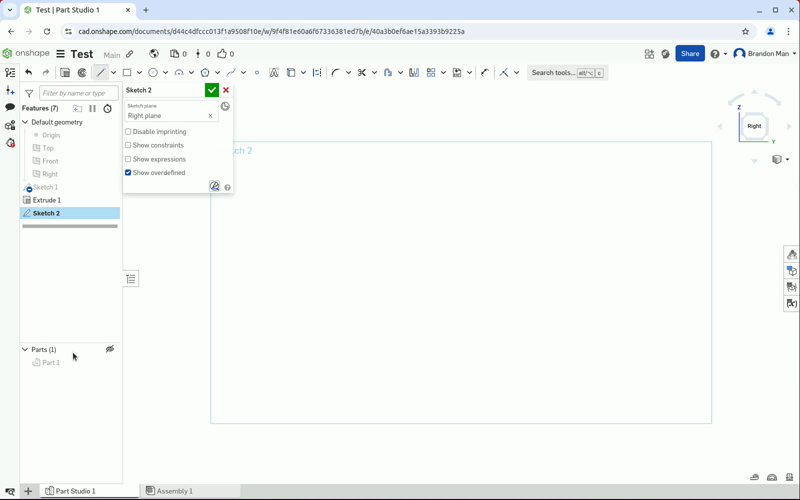
key_down(shift)
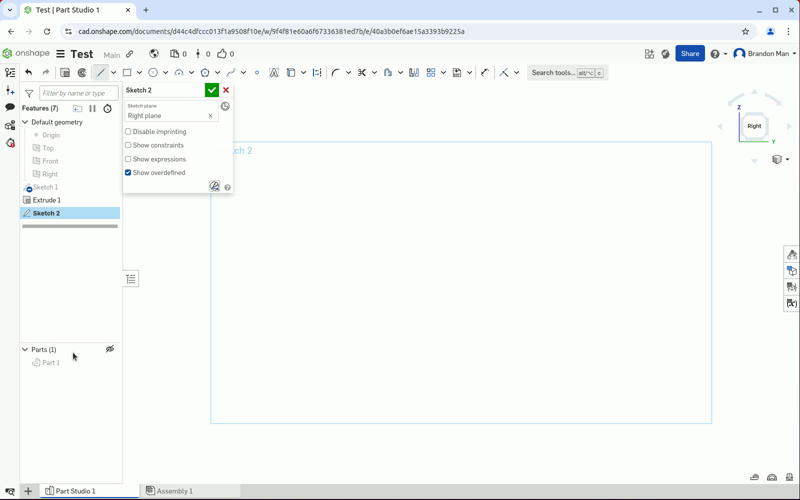
mouse_move(348, 286)
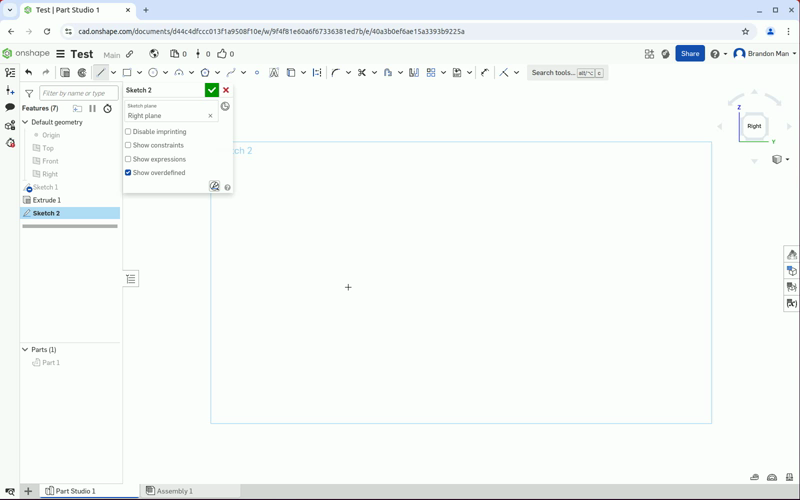
click(348, 286)
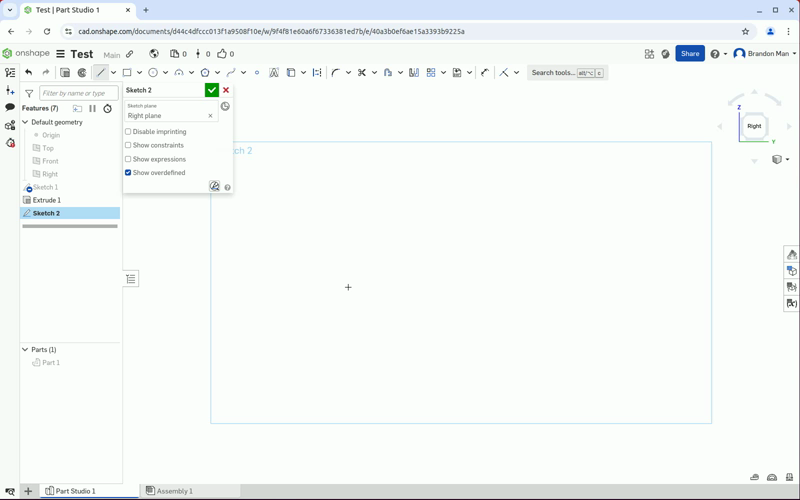
key_up(shift)
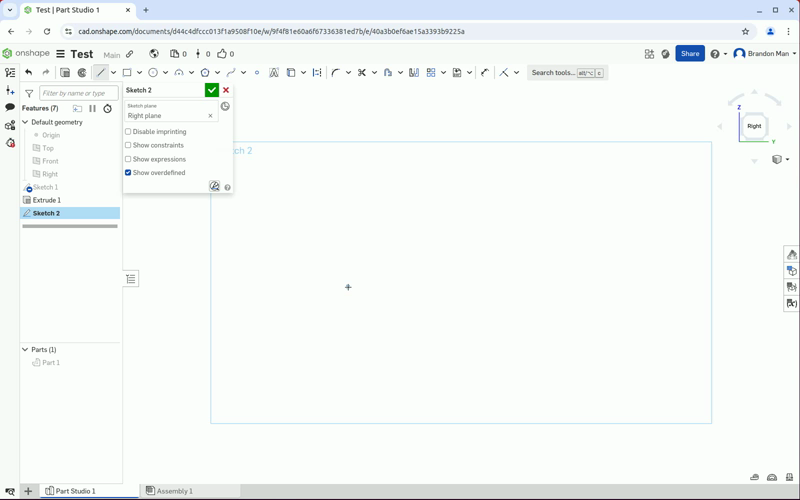
key_down(shift)
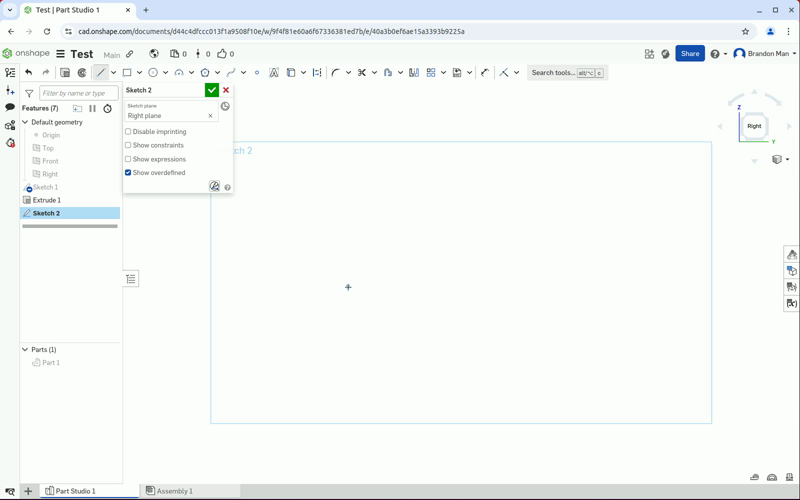
mouse_move(378, 286)
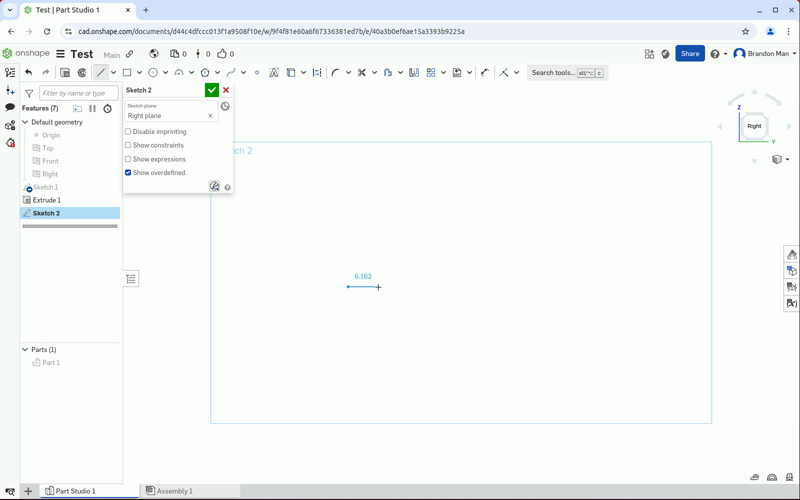
mouse_move(350, 286)
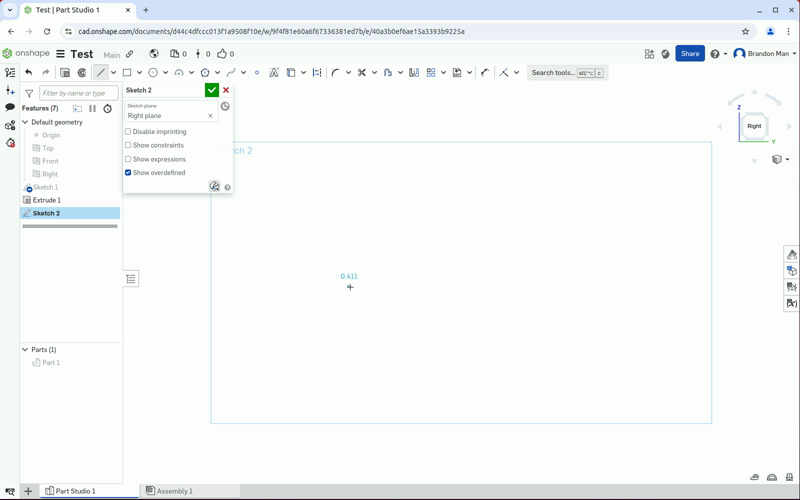
scroll(6)
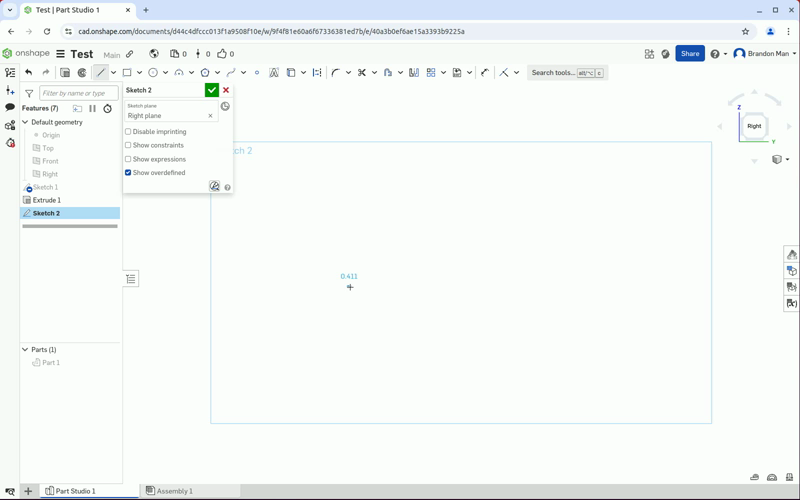
scroll(6)
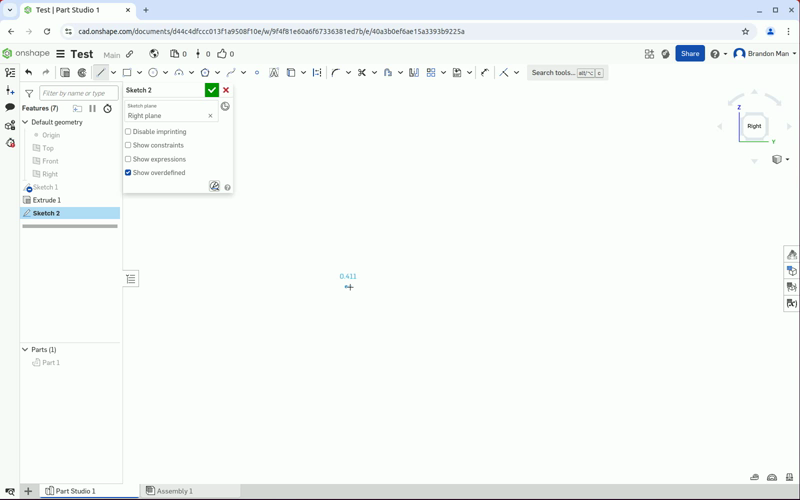
scroll(6)
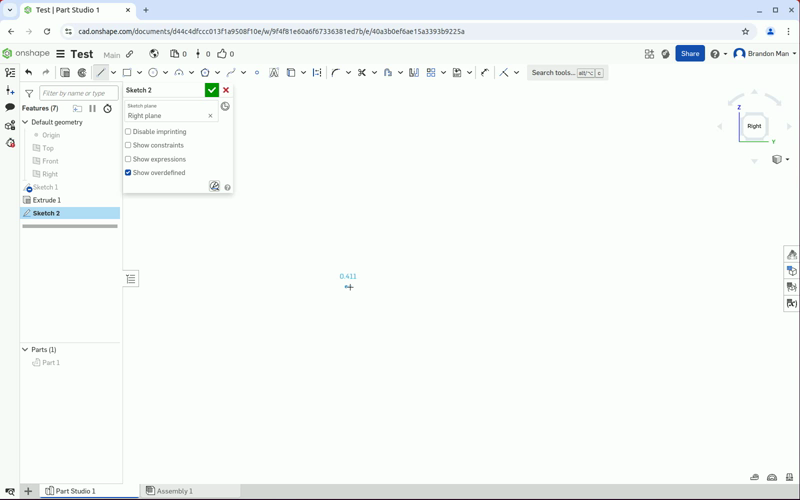
scroll(6)
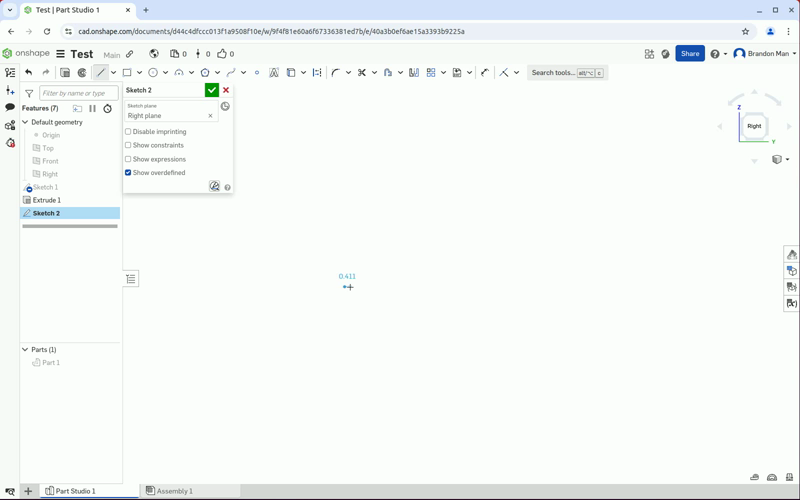
scroll(6)
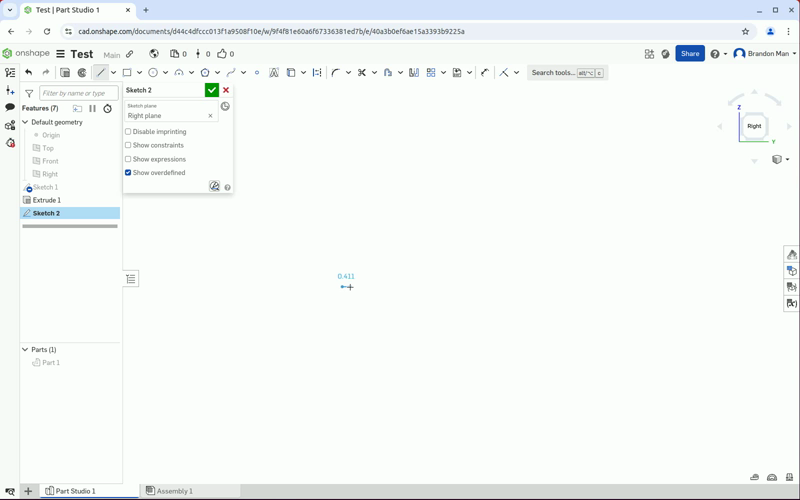
scroll(6)
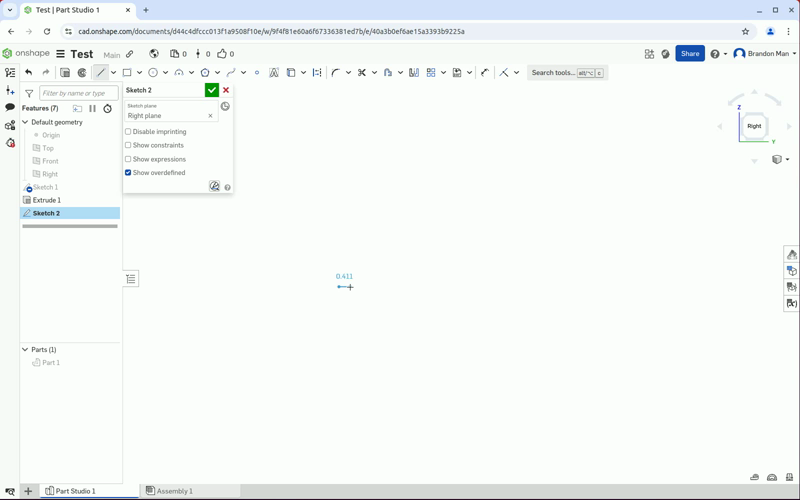
scroll(6)
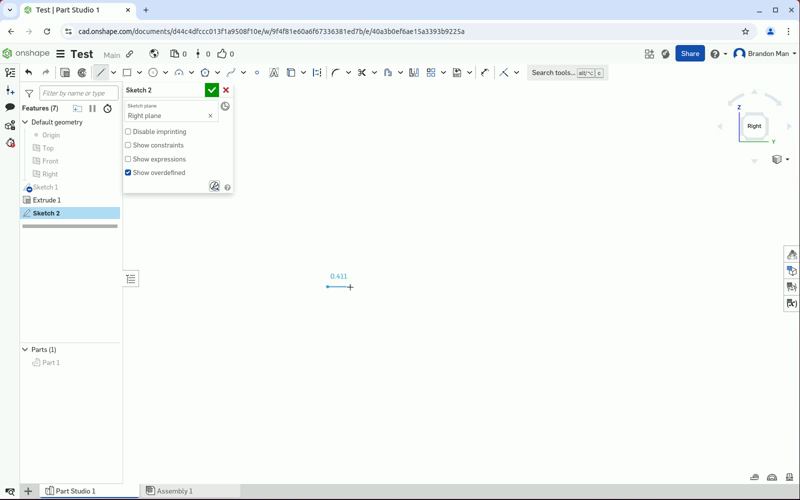
click(350, 286)
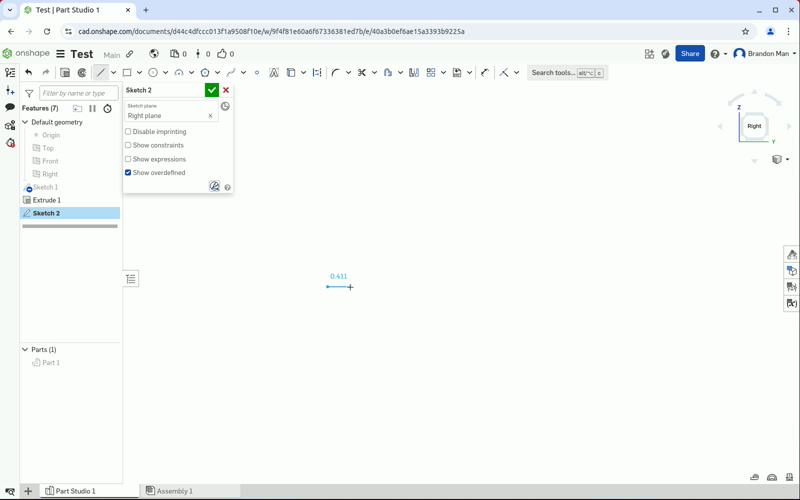
scroll(-6)
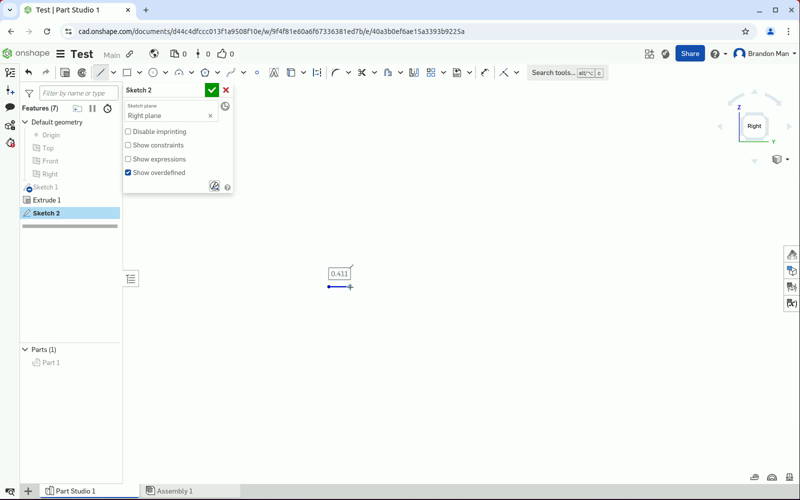
scroll(-6)
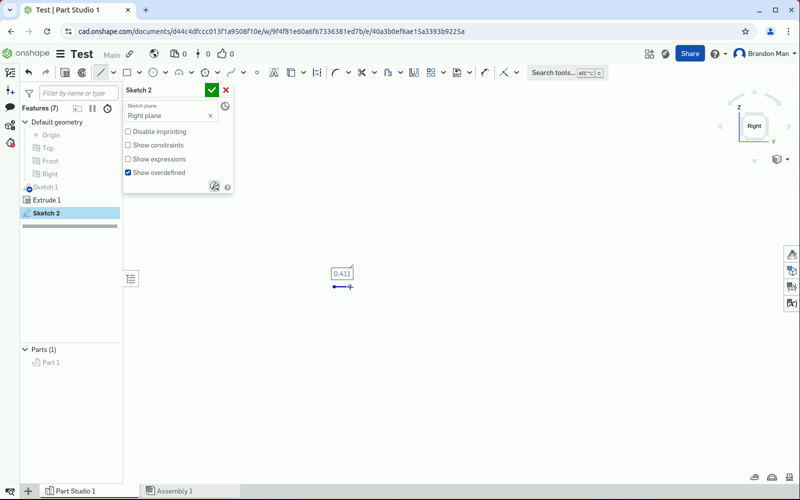
scroll(-6)
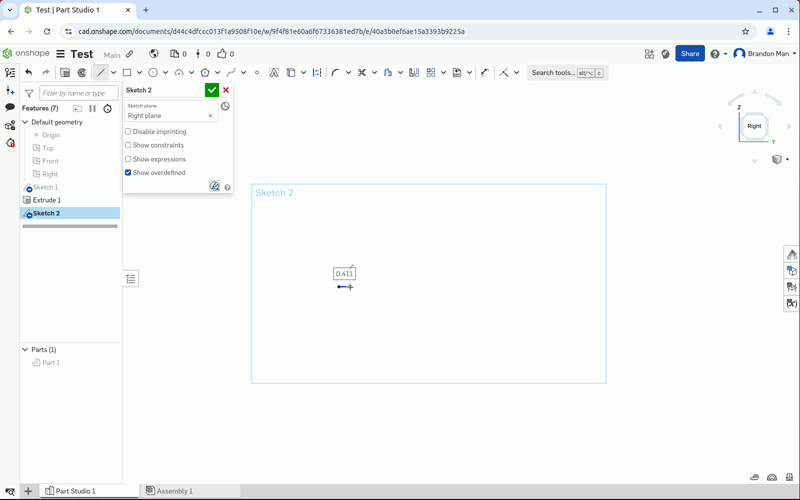
scroll(-6)
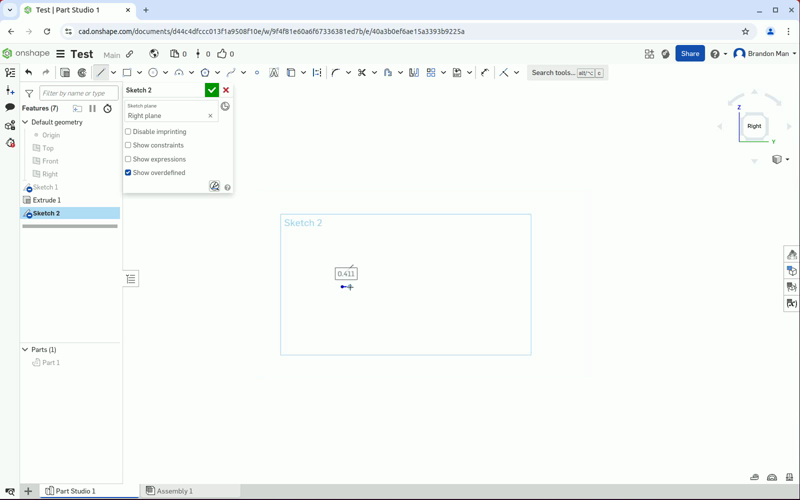
scroll(-6)
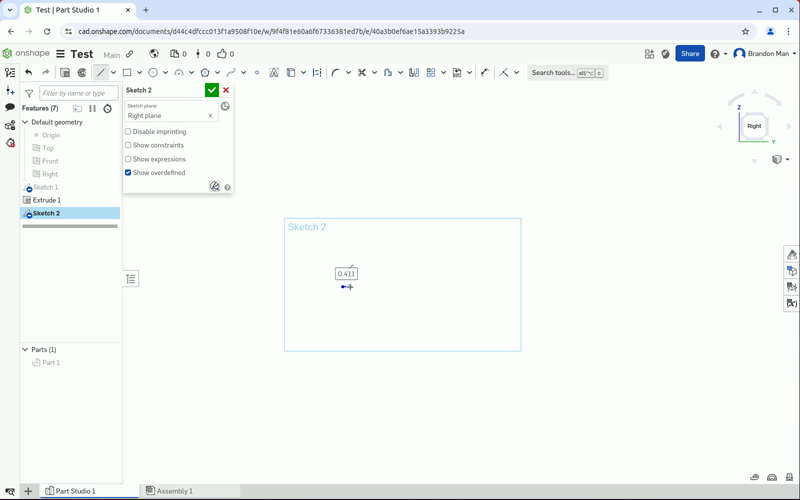
scroll(-6)
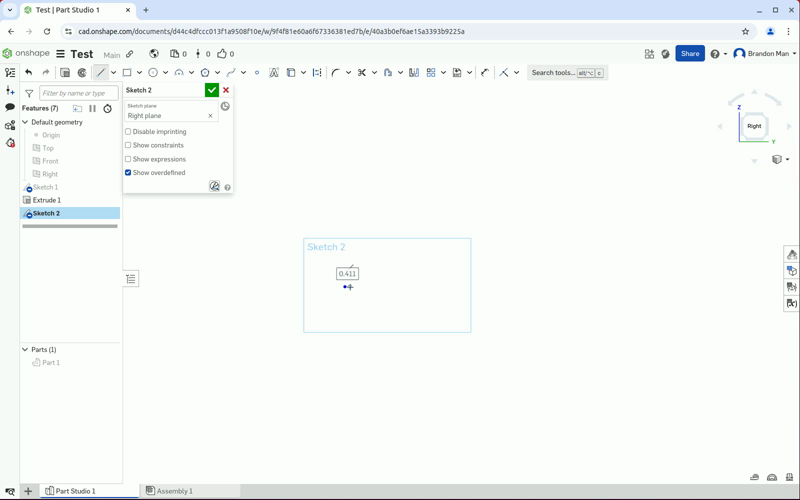
scroll(-6)
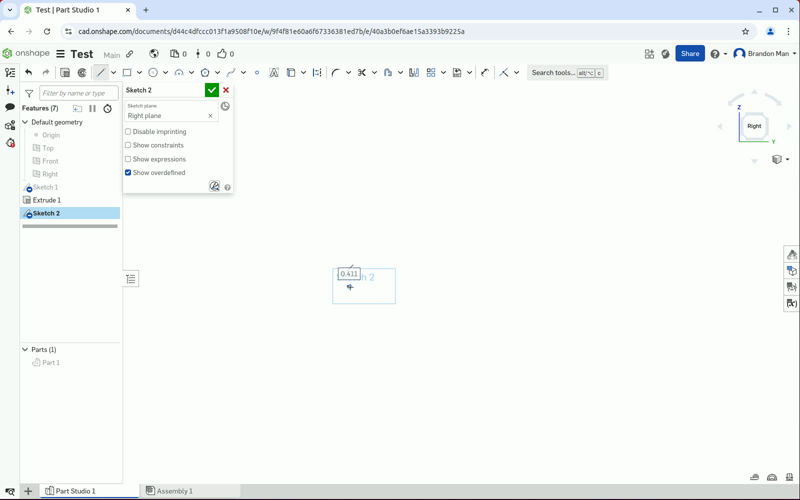
key_up(shift)
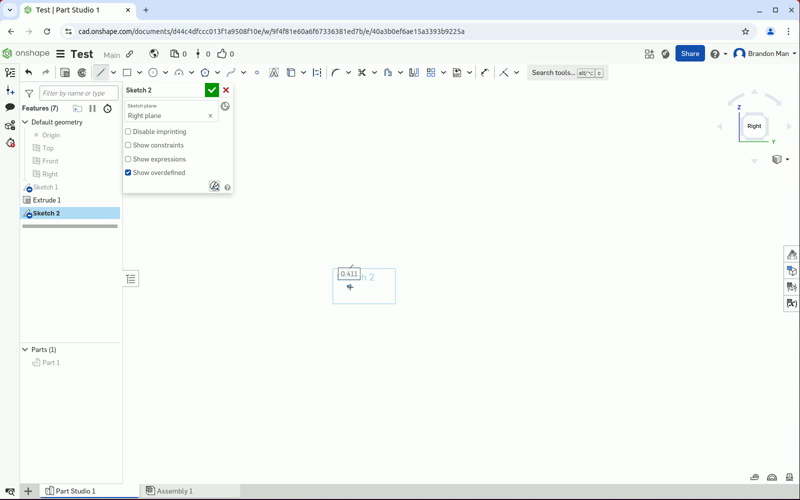
key_down(shift)
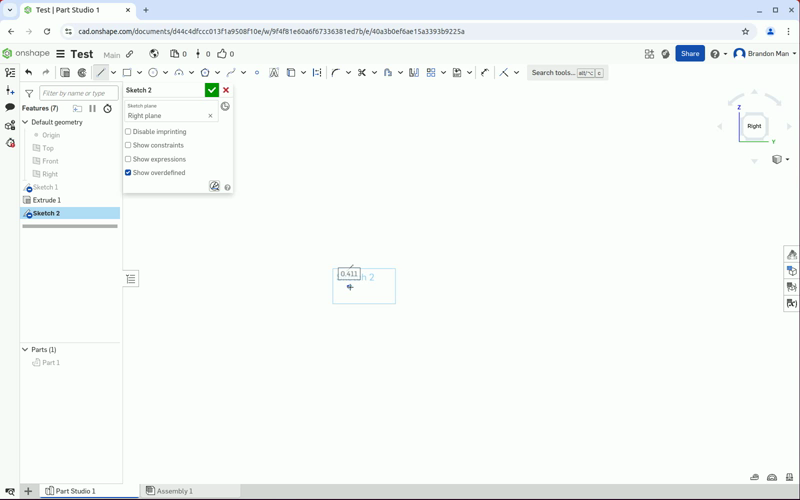
mouse_move(380, 286)
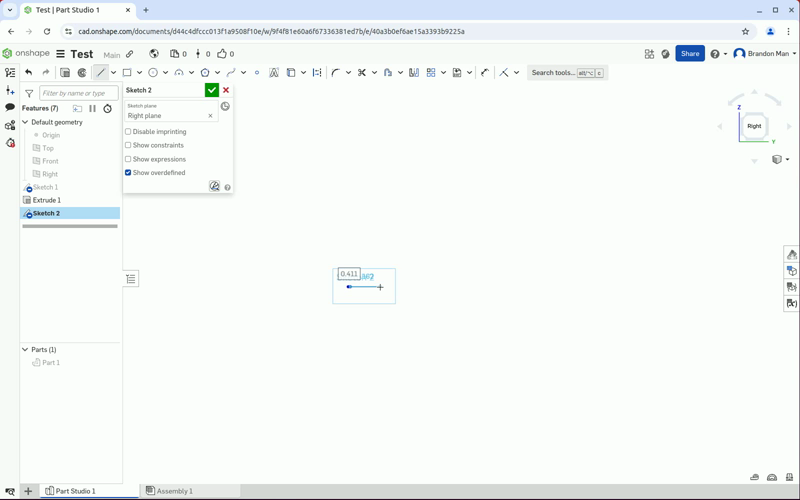
mouse_move(348, 279)
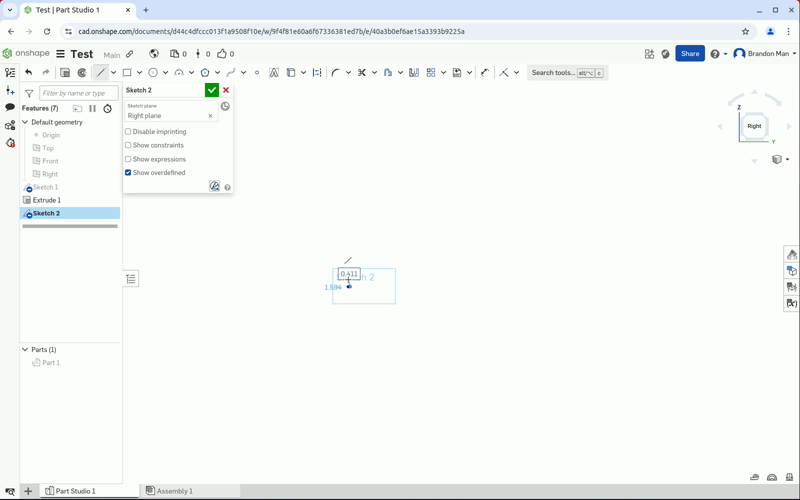
scroll(6)
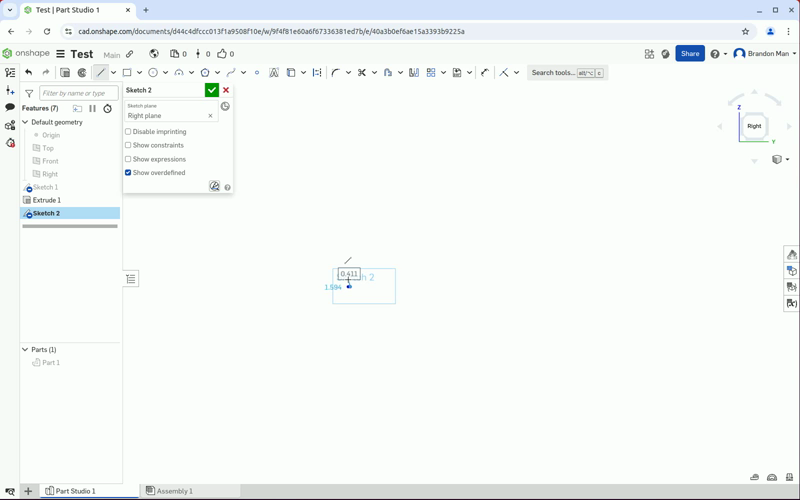
scroll(6)
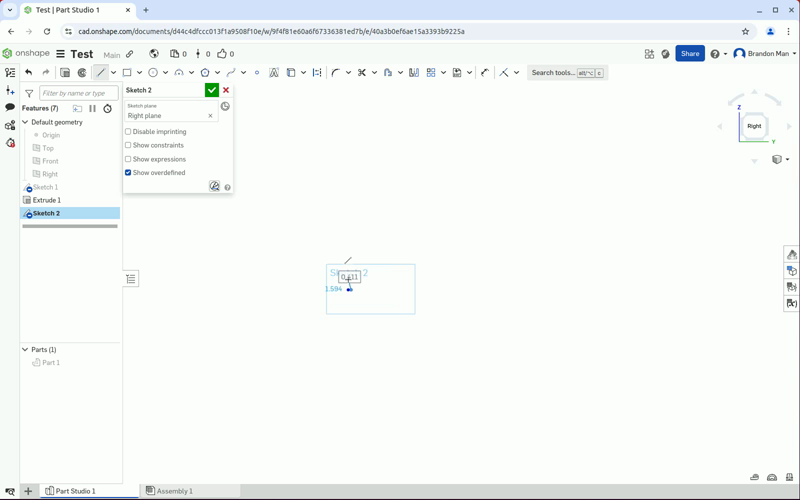
scroll(6)
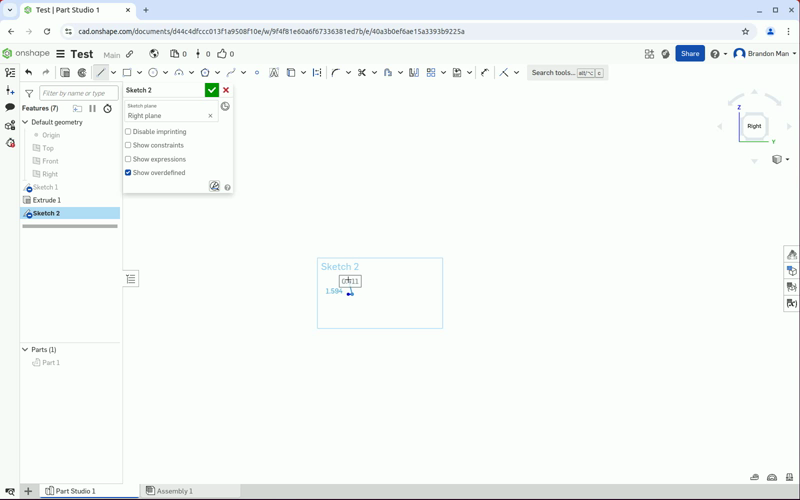
scroll(6)
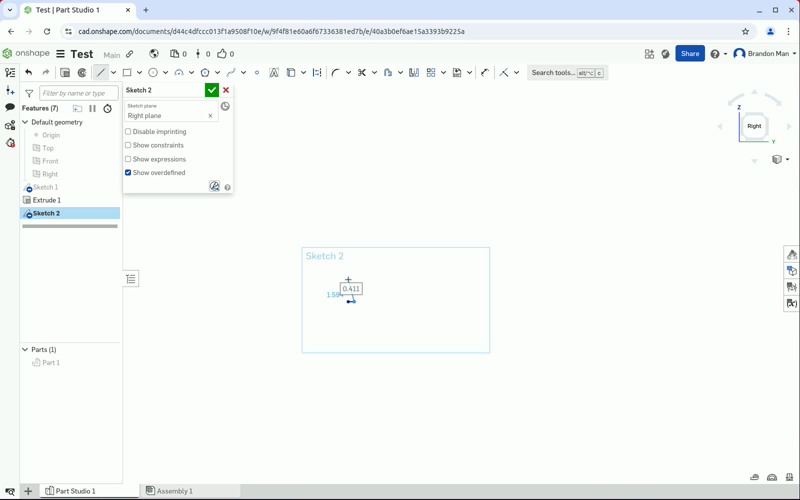
scroll(6)
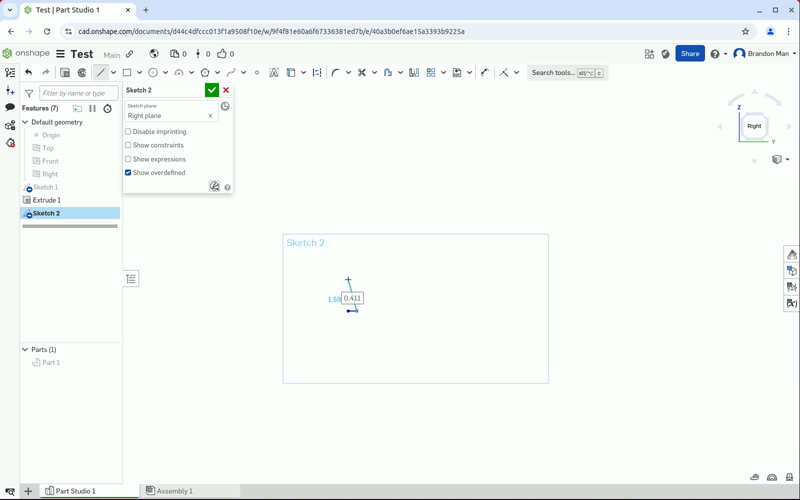
scroll(6)
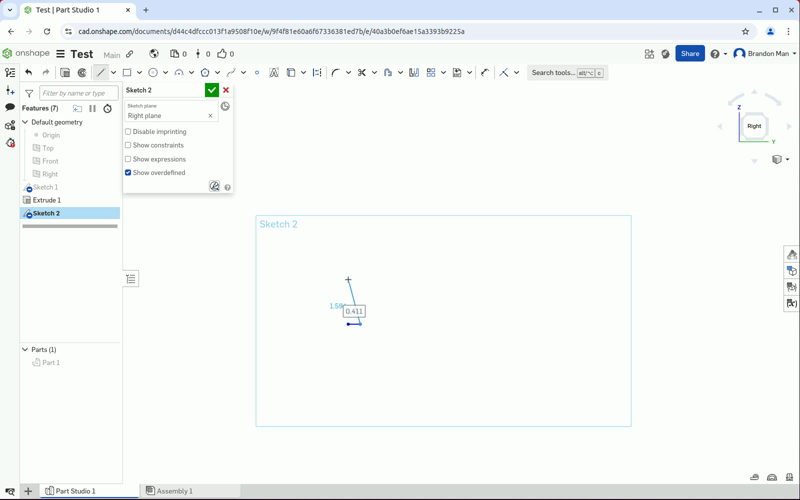
scroll(6)
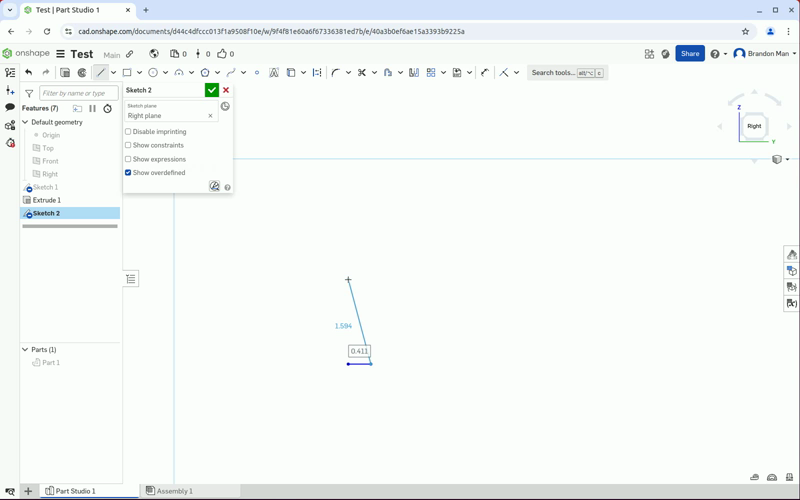
click(348, 279)
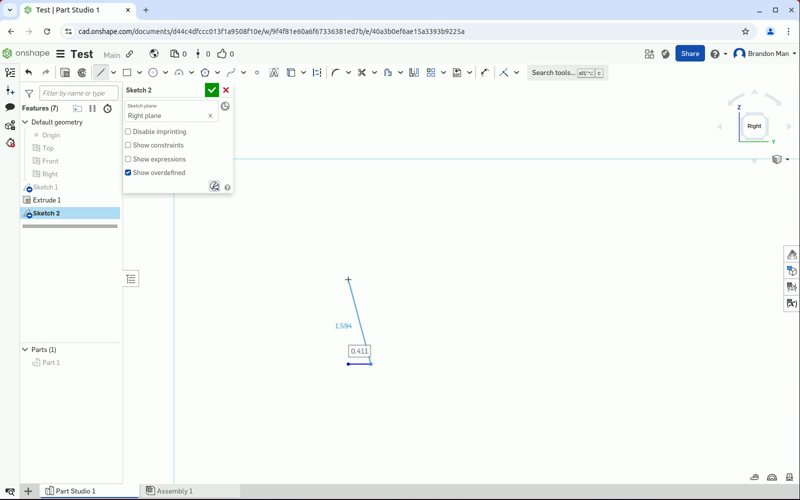
scroll(-6)
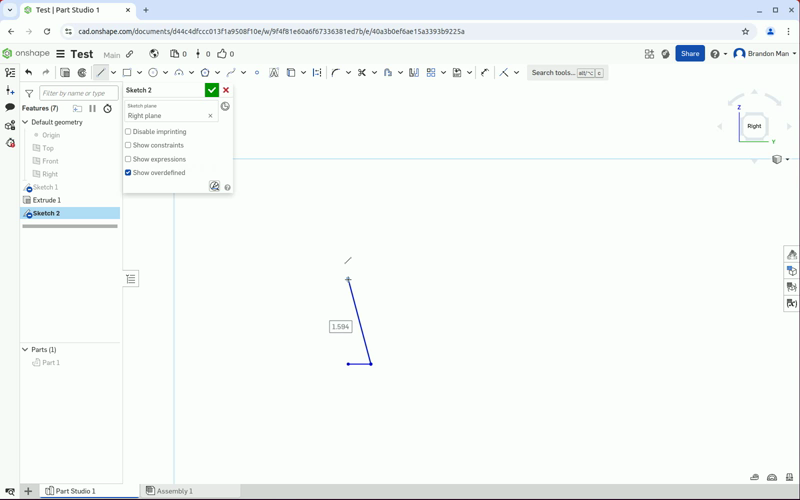
scroll(-6)
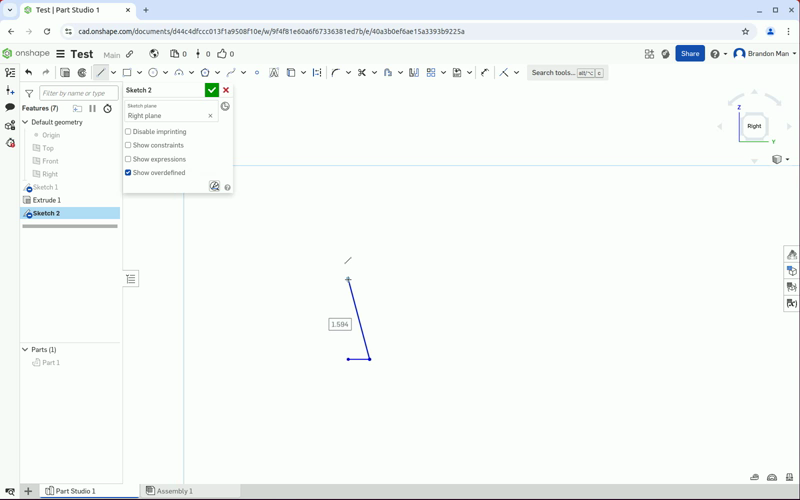
scroll(-6)
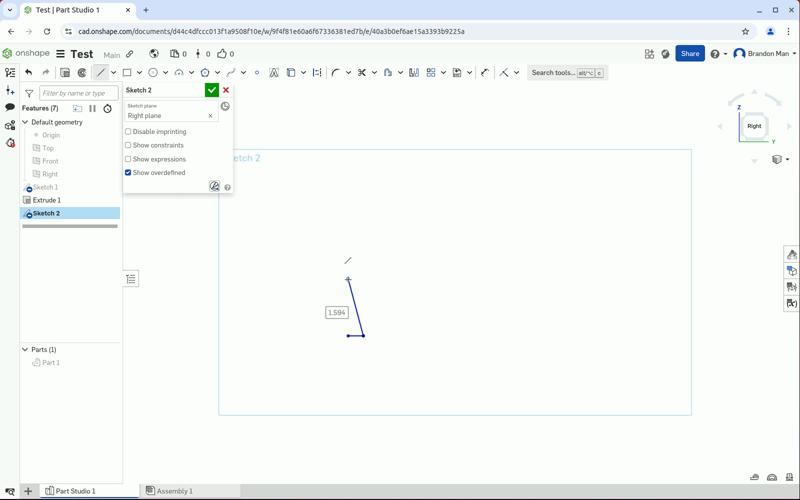
scroll(-6)
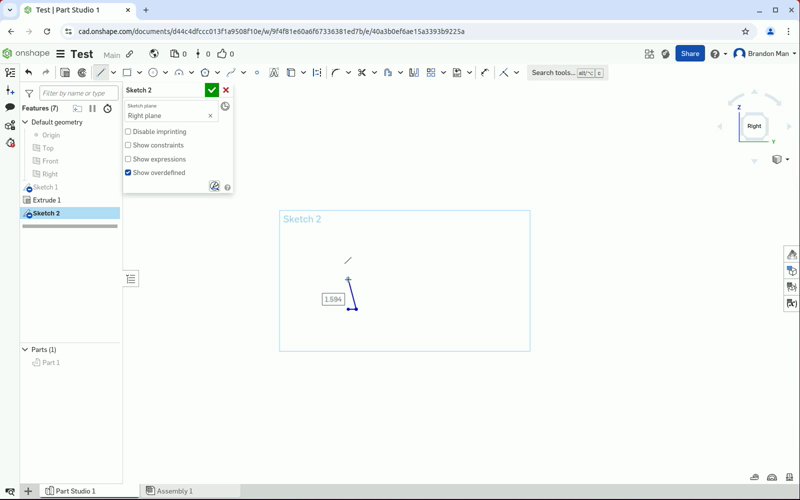
scroll(-6)
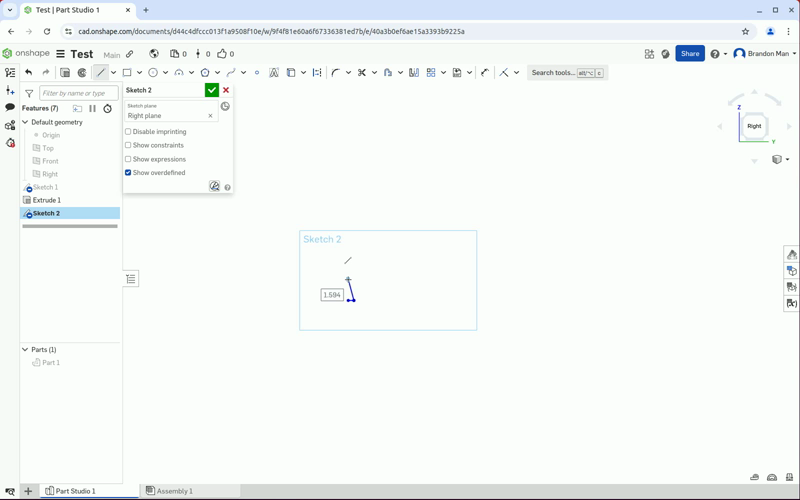
scroll(-6)
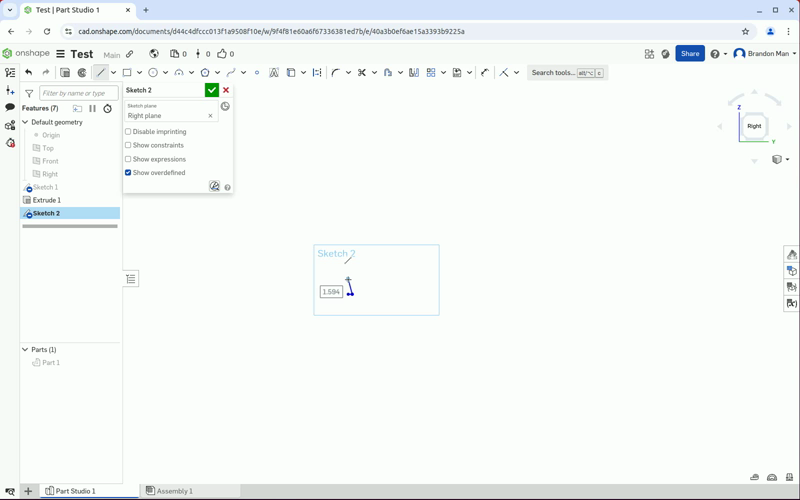
scroll(-6)
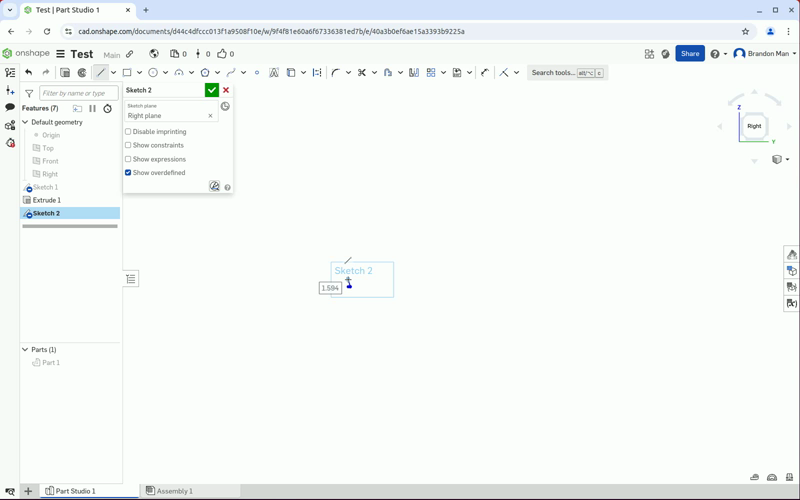
key_up(shift)
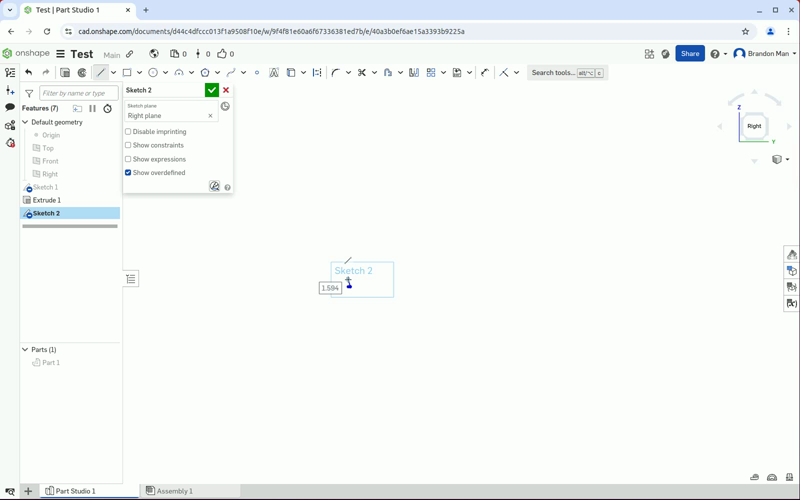
mouse_move(378, 279)
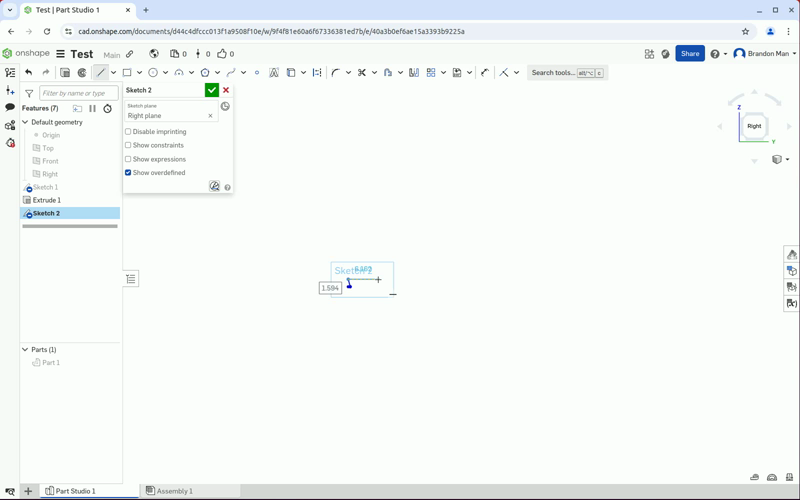
key_down(shift)
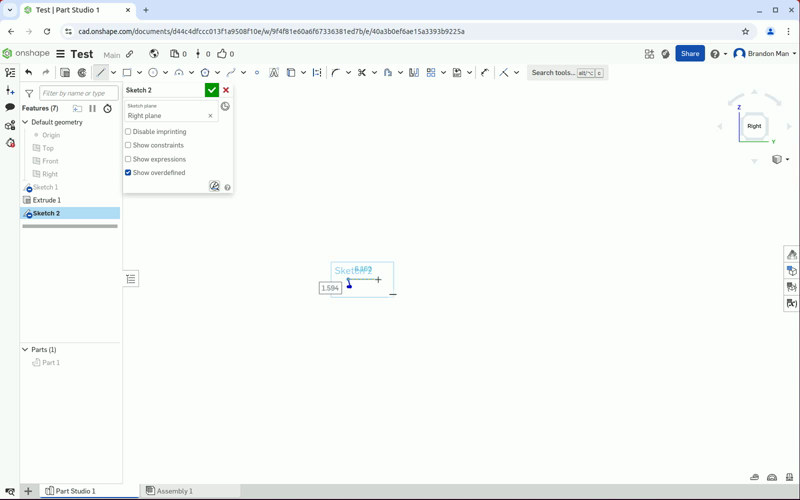
mouse_move(348, 286)
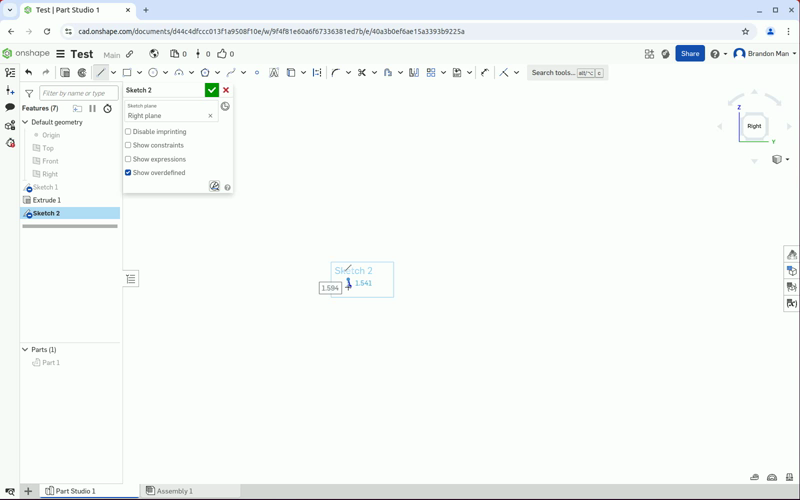
scroll(6)
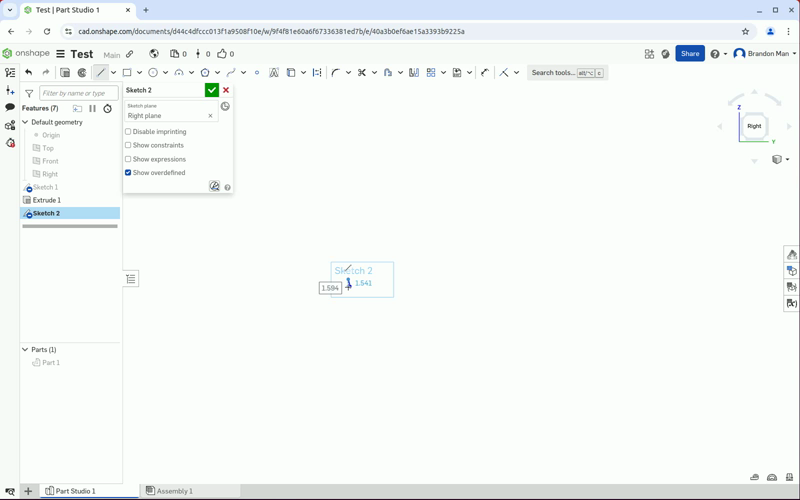
scroll(6)
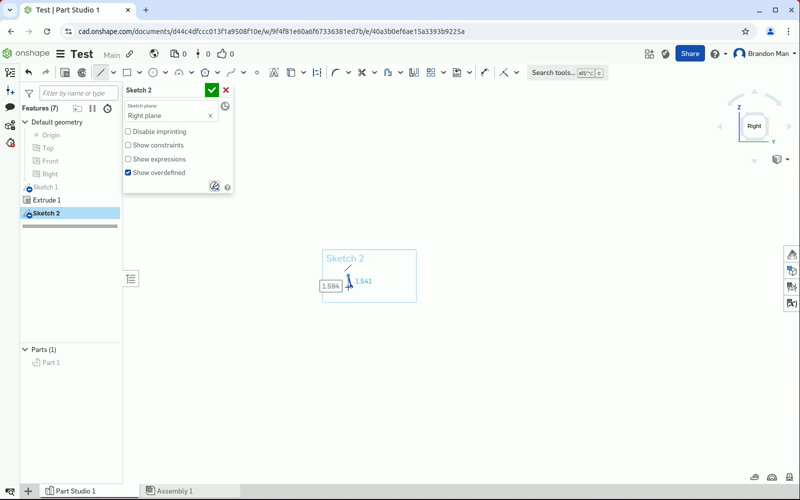
scroll(6)
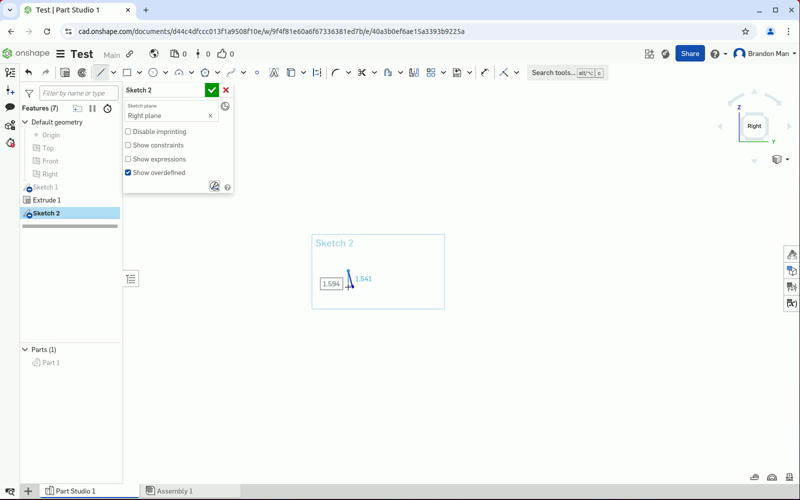
scroll(6)
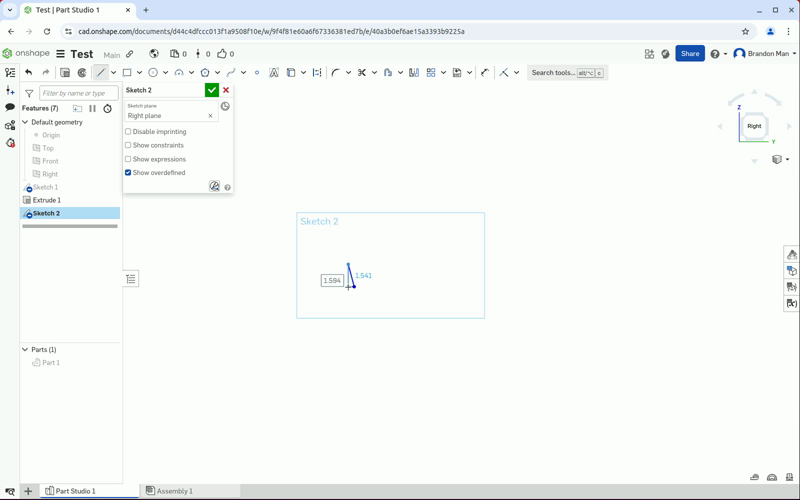
scroll(6)
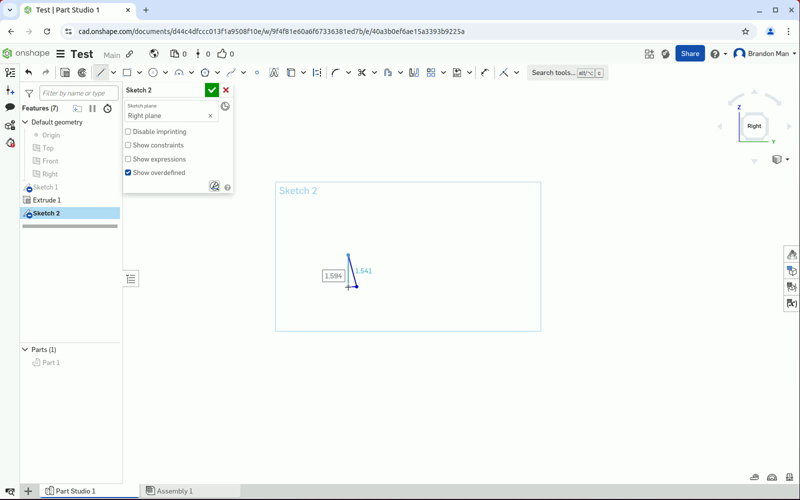
scroll(6)
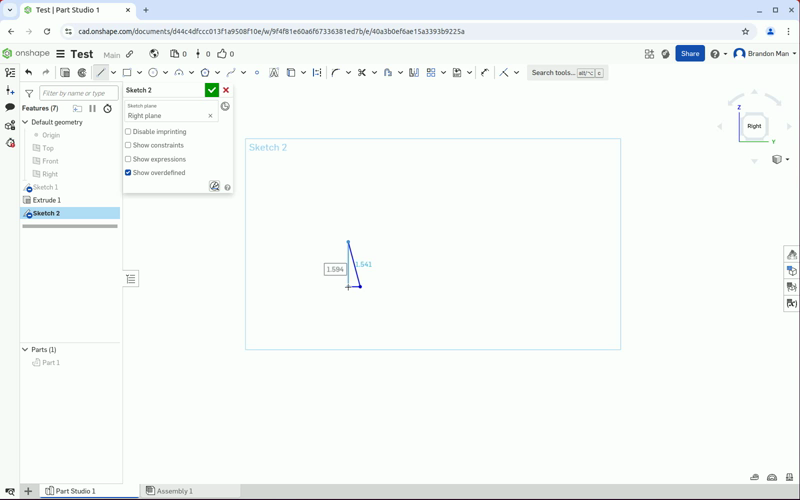
scroll(6)
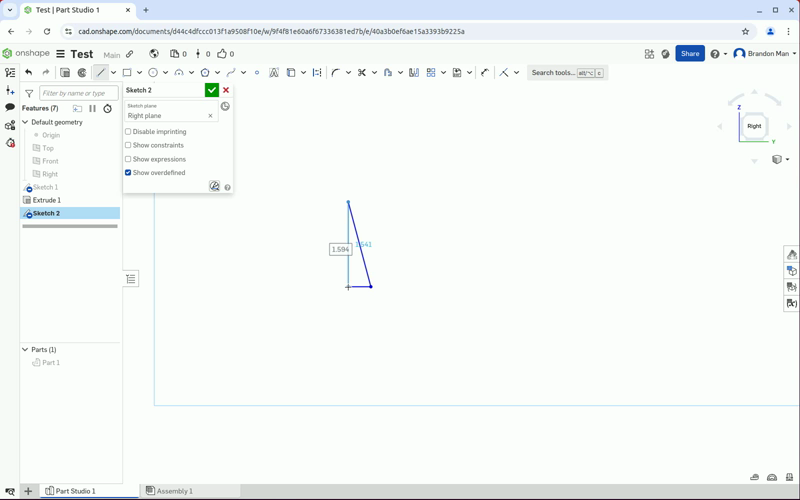
key_up(shift)
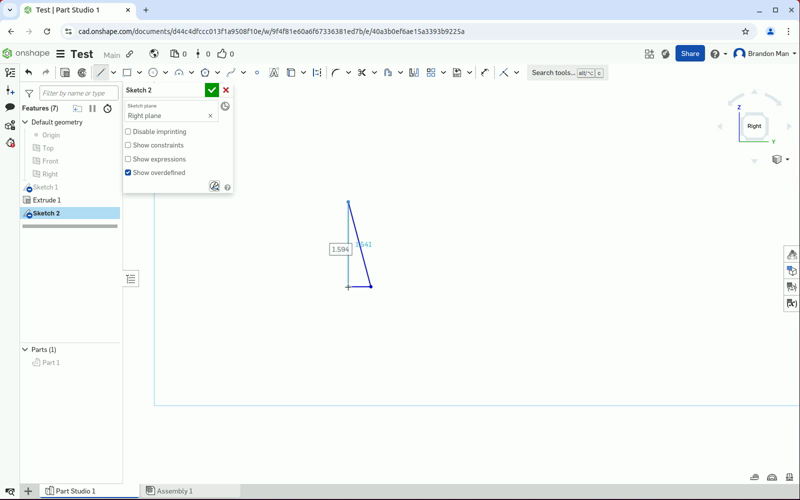
click(348, 286)
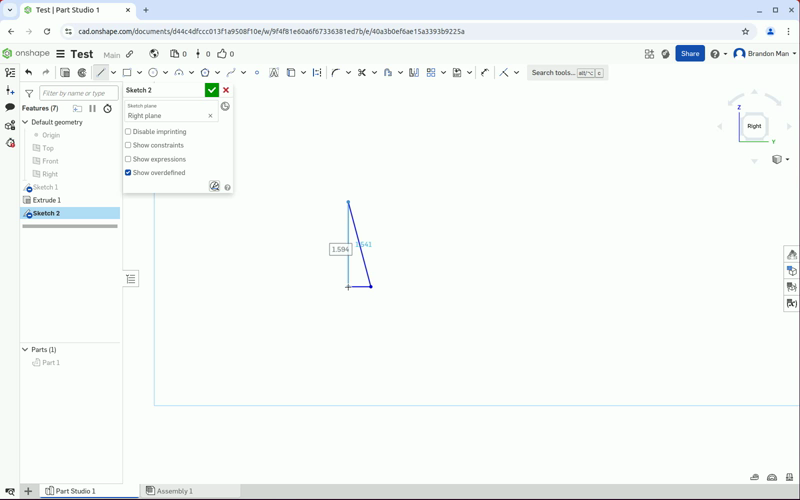
scroll(-6)
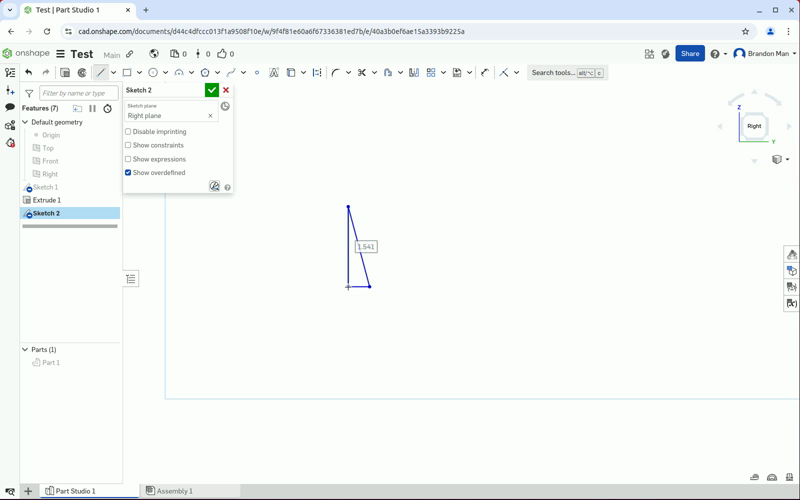
scroll(-6)
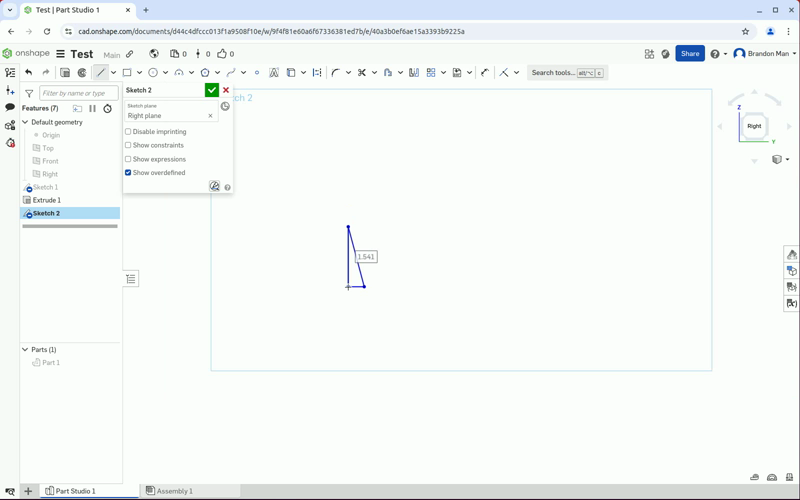
scroll(-6)
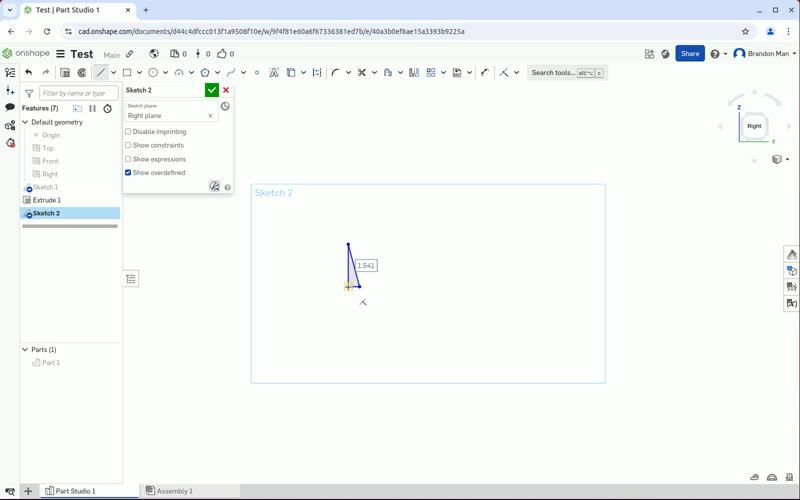
scroll(-6)
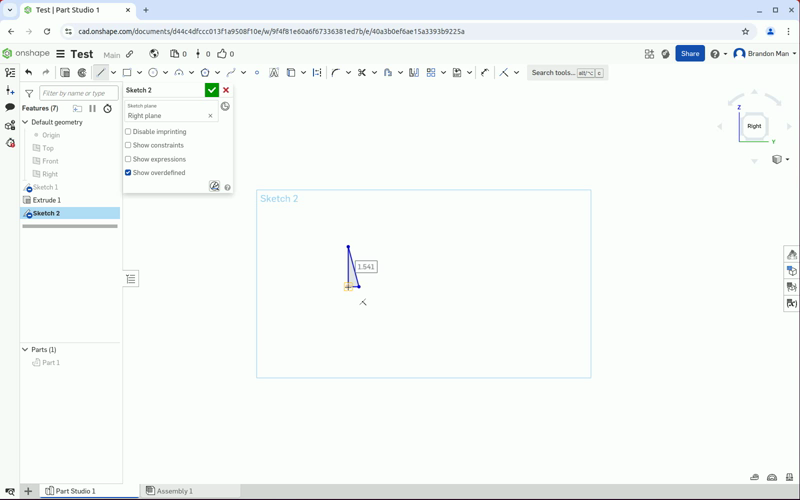
scroll(-6)
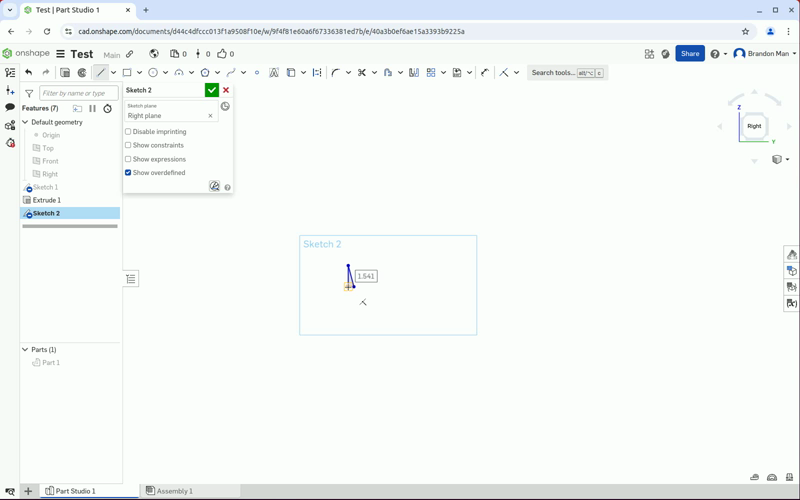
scroll(-6)
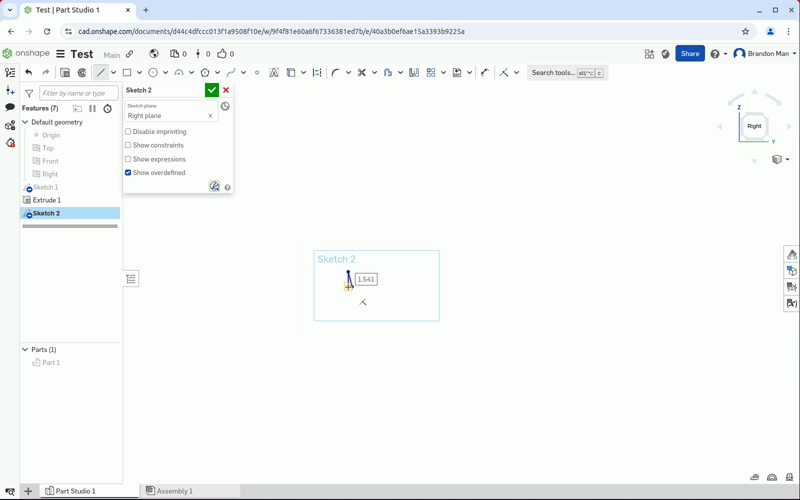
scroll(-6)
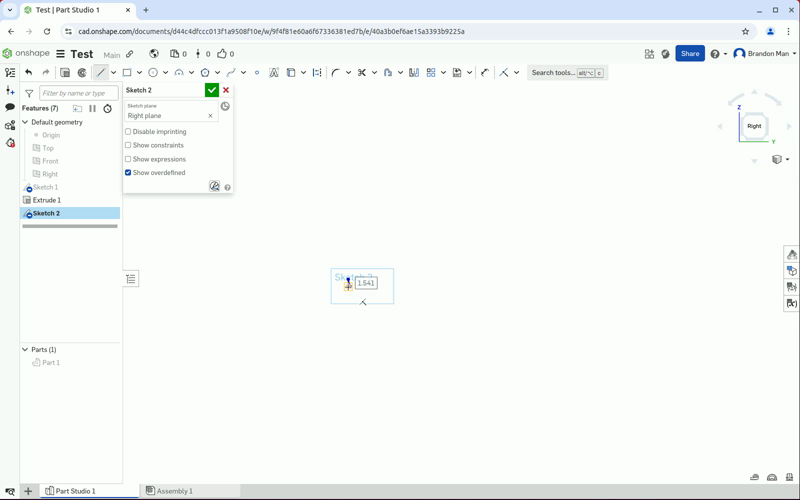
key(esc)
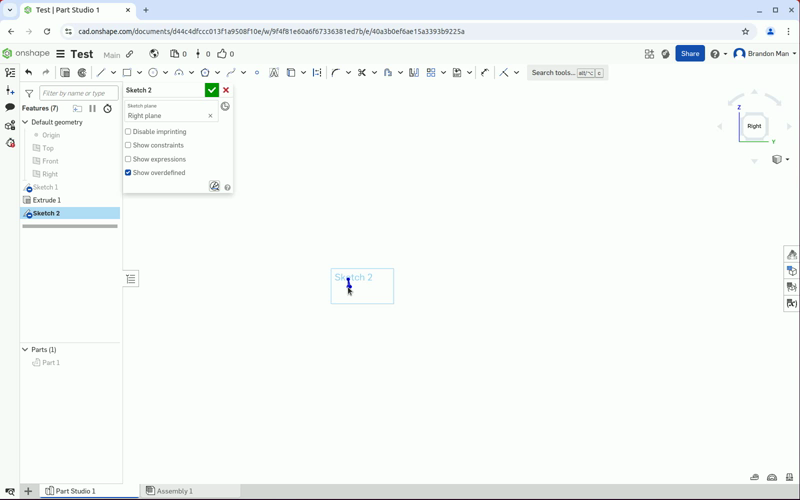
mouse_move(348, 285)
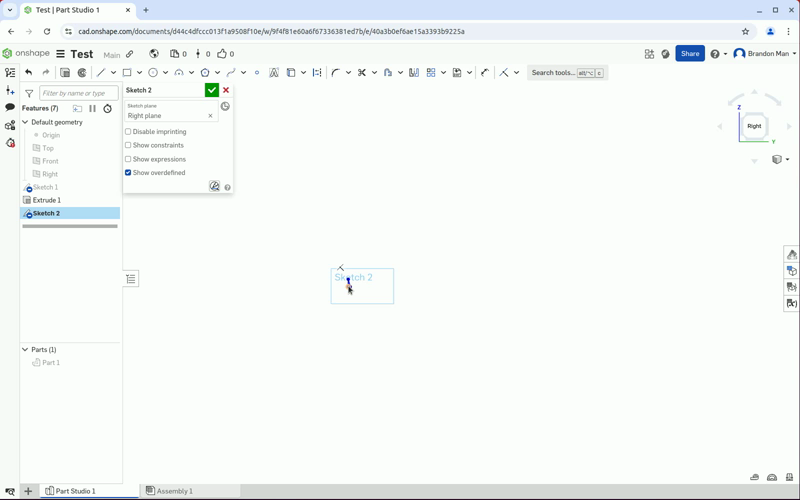
scroll(6)
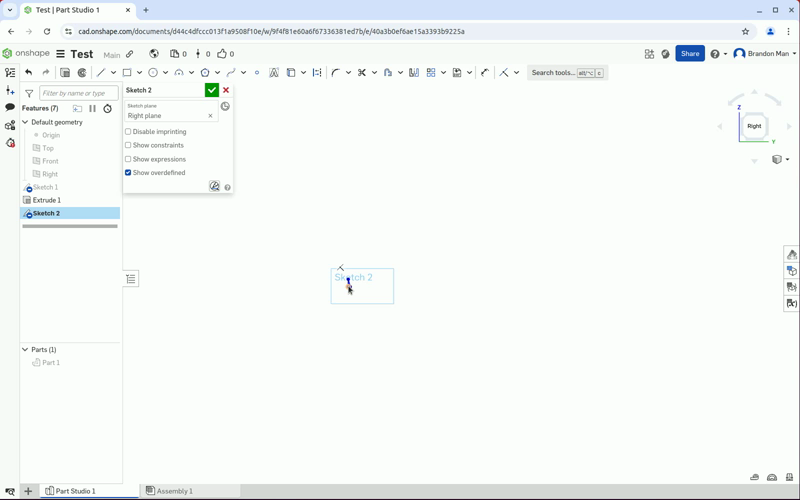
scroll(6)
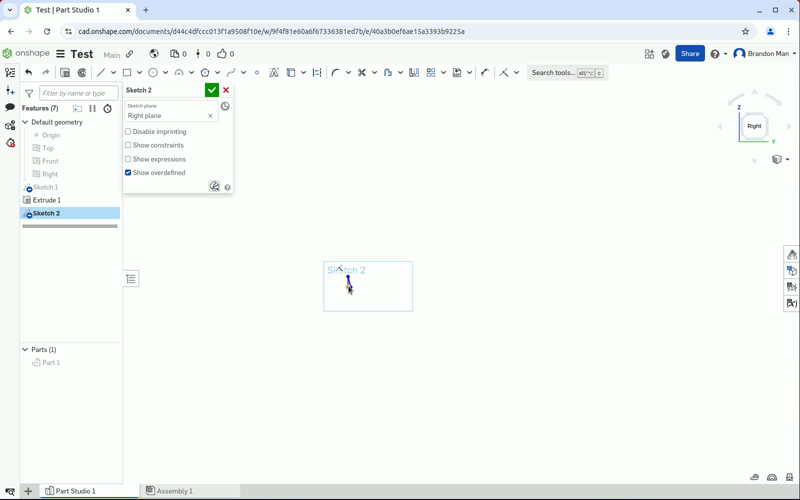
scroll(6)
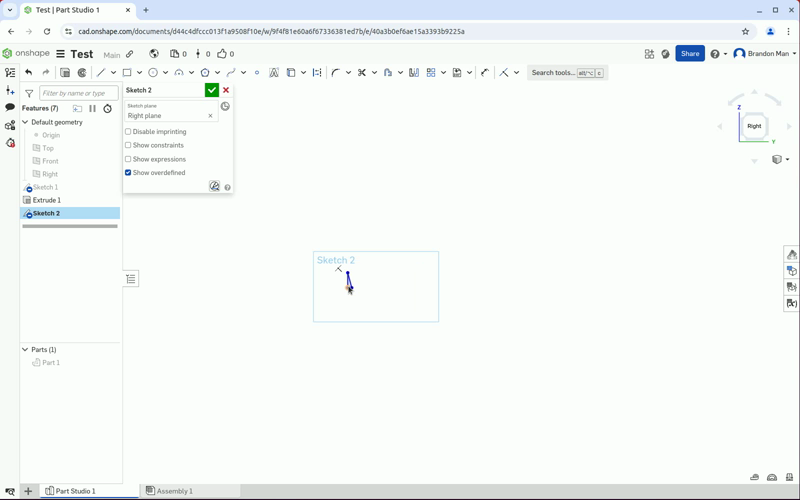
scroll(6)
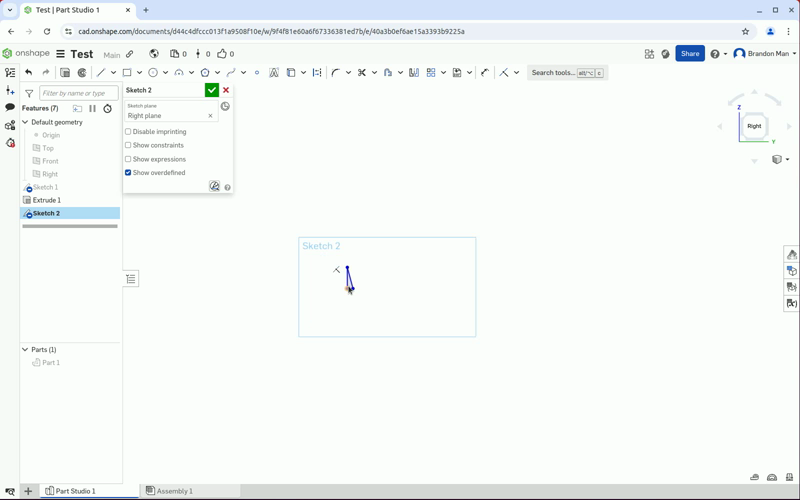
scroll(6)
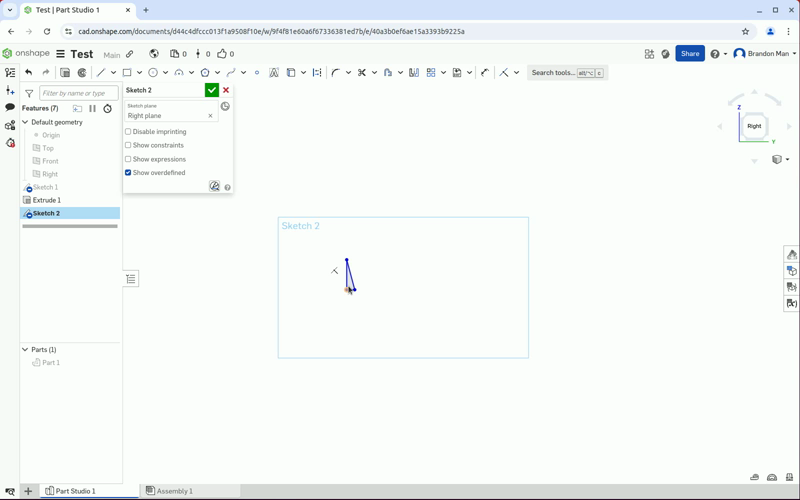
scroll(6)
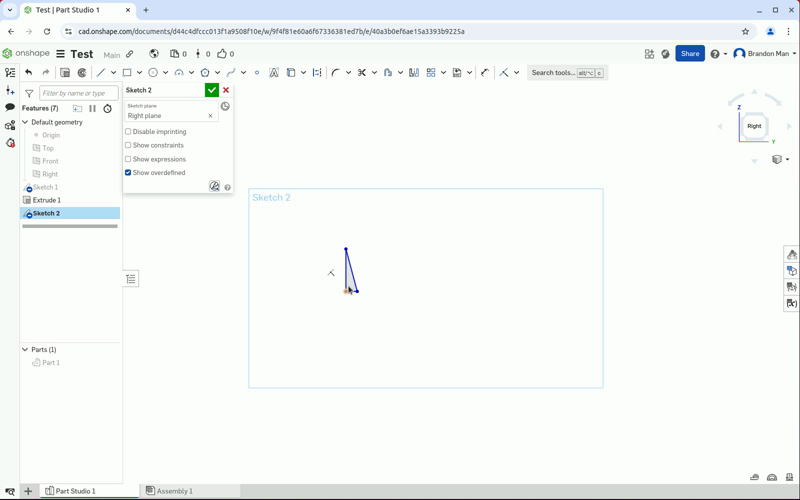
scroll(6)
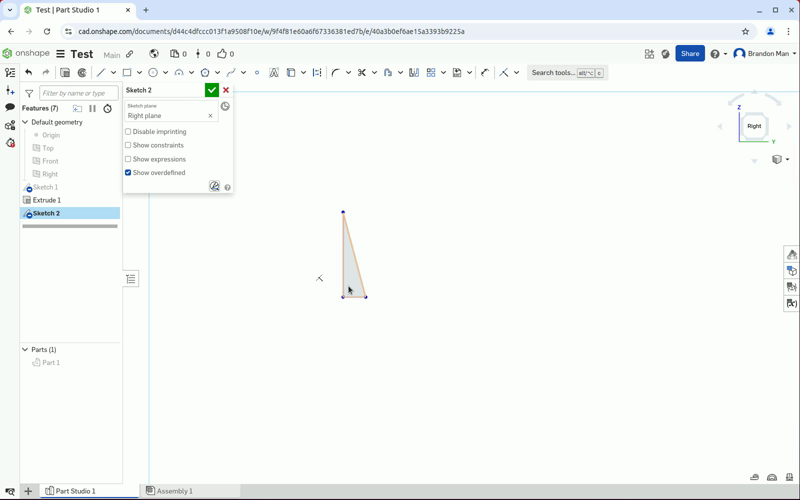
click(348, 285)
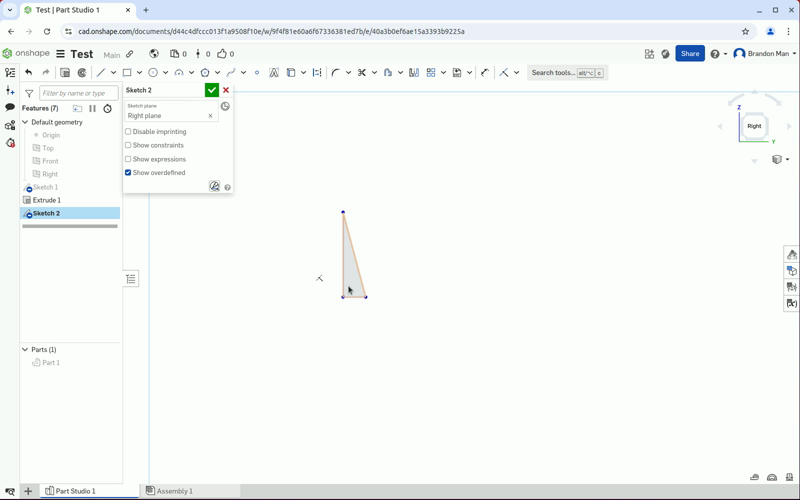
scroll(-6)
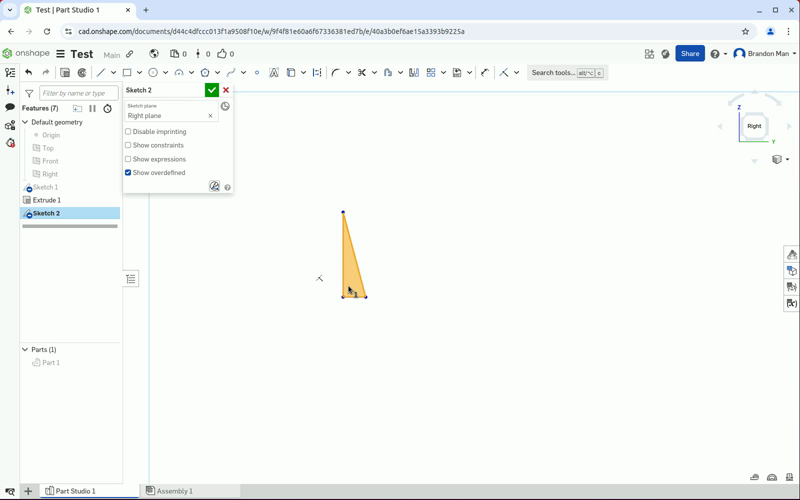
scroll(-6)
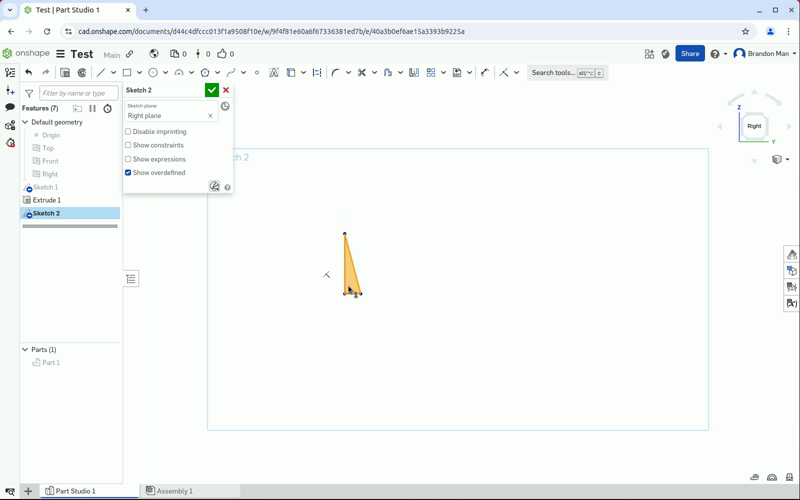
scroll(-6)
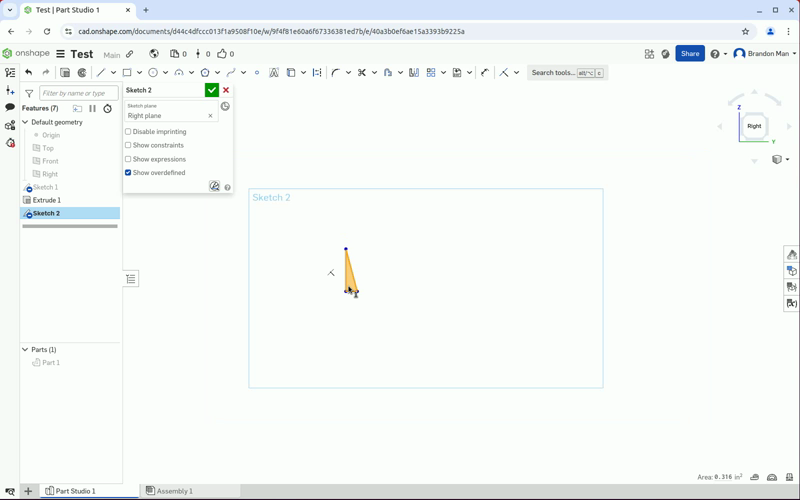
scroll(-6)
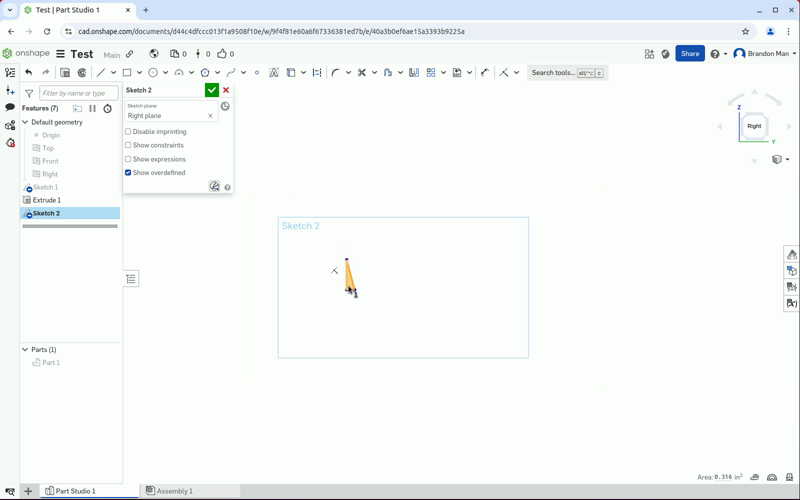
scroll(-6)
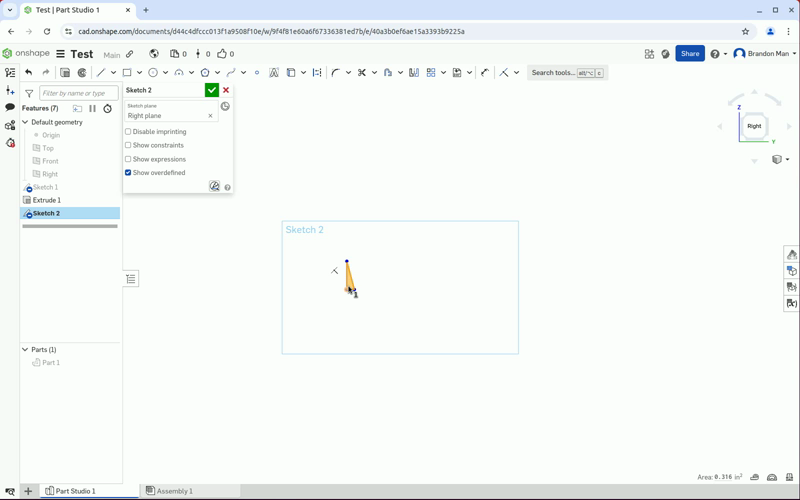
scroll(-6)
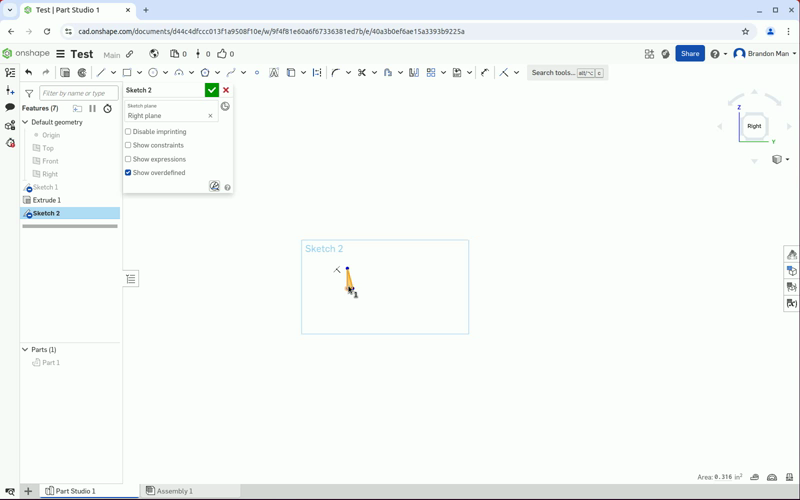
scroll(-6)
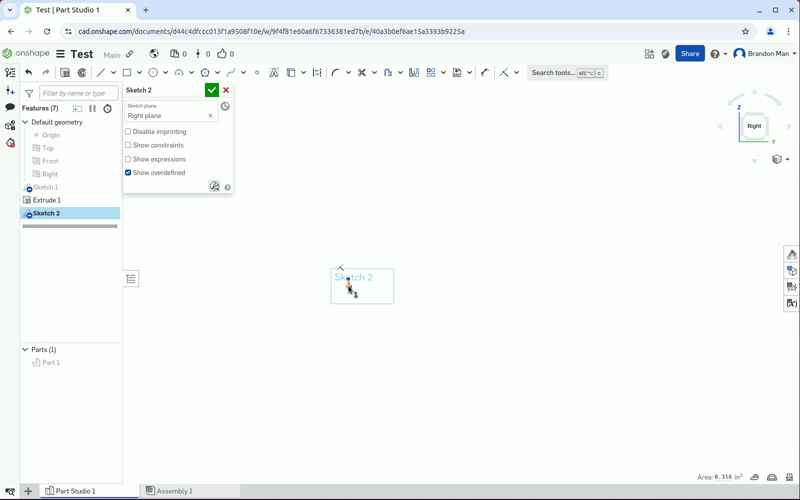
mouse_move(73, 352)
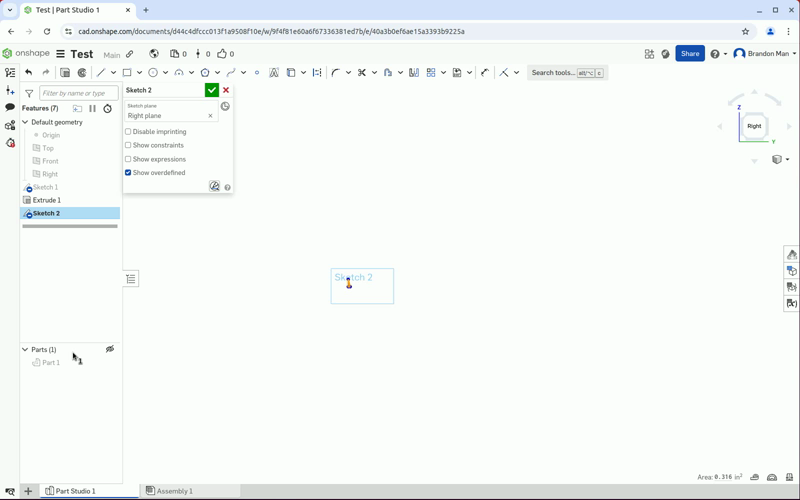
key(shift+y)
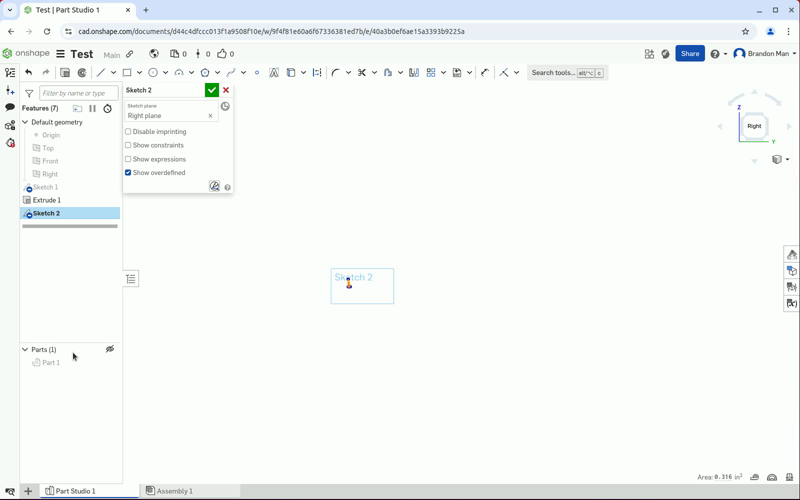
key(shift+e)
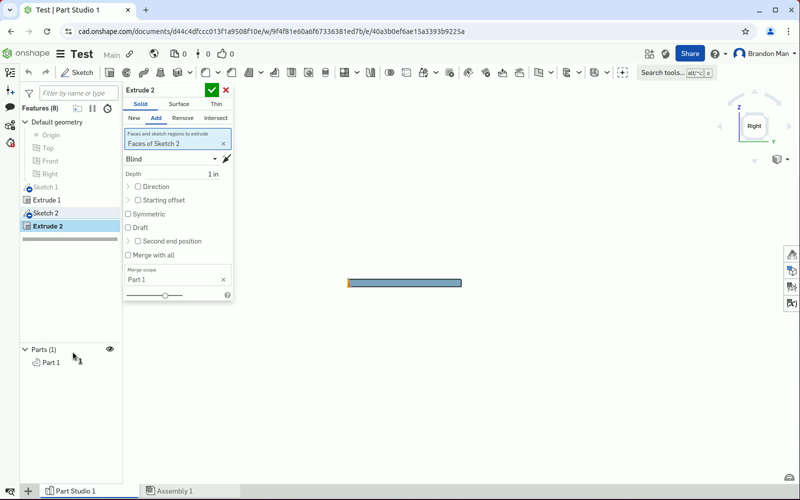
mouse_move(143, 106)
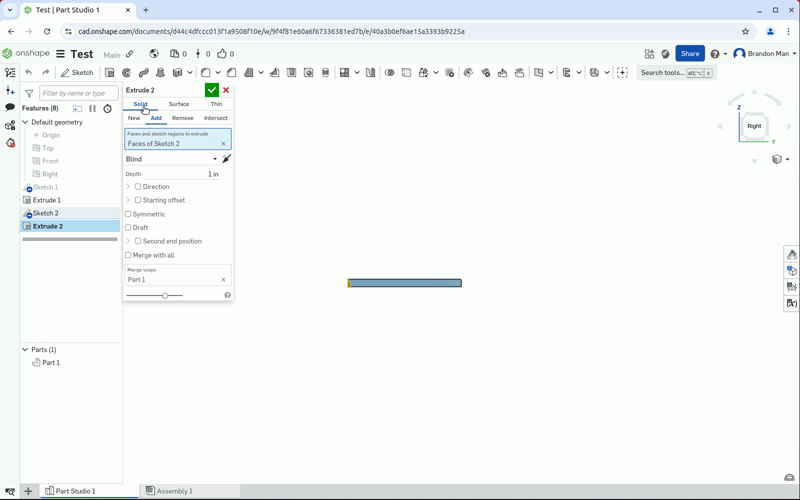
click(143, 106)
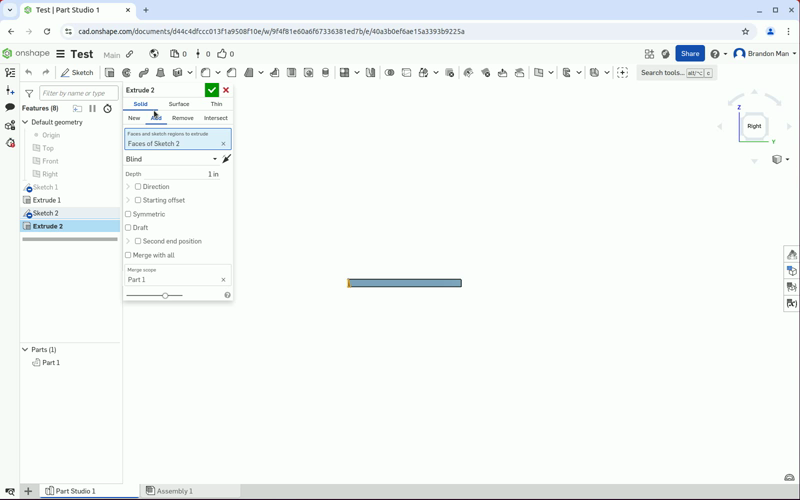
mouse_move(186, 120)
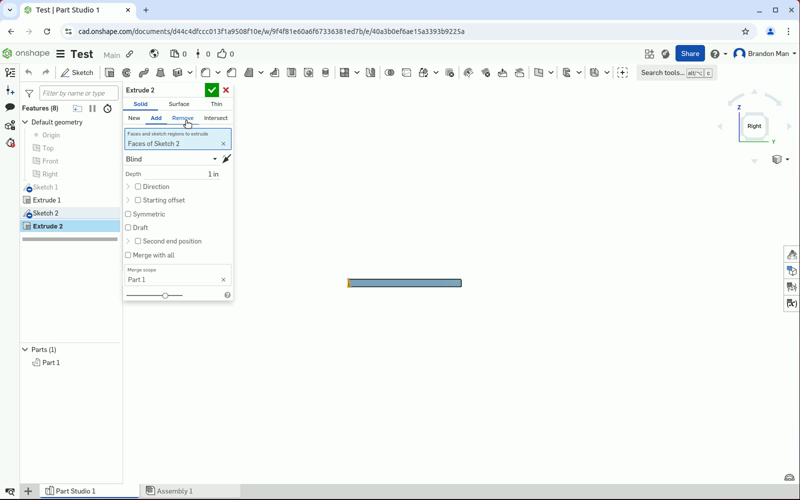
click(186, 120)
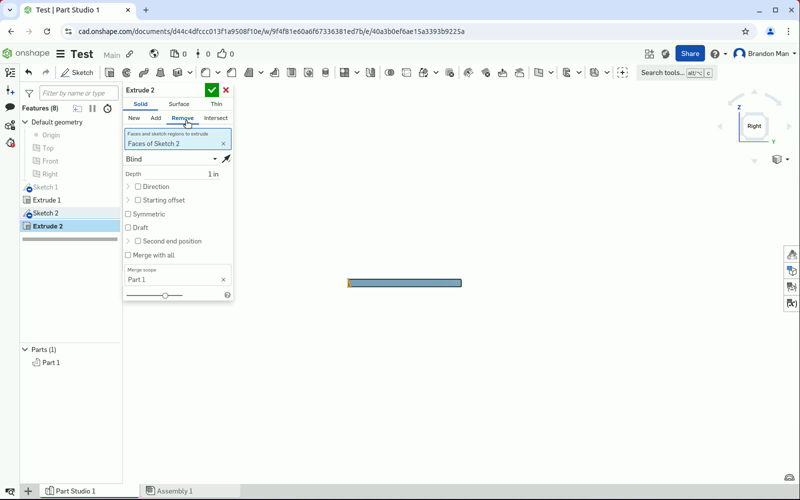
key(tab, 4)
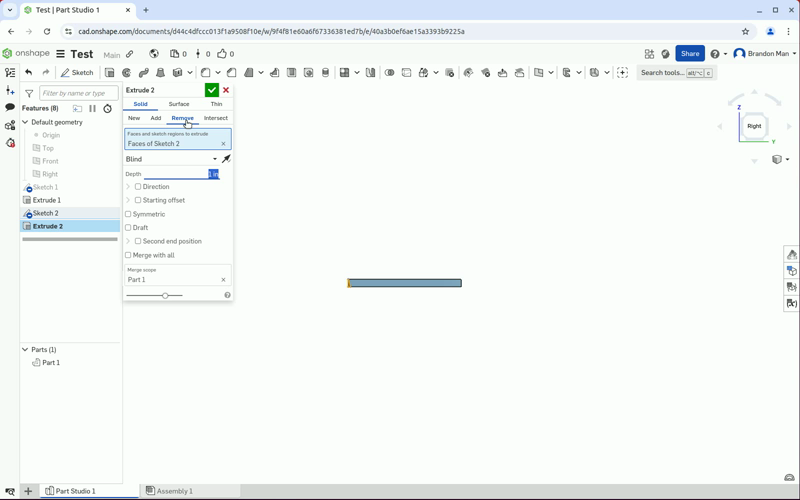
text(0.962)
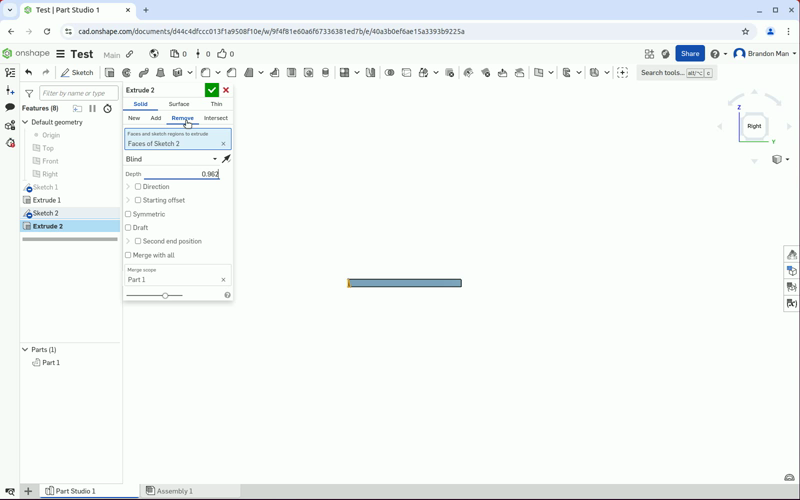
key(tab, 3)
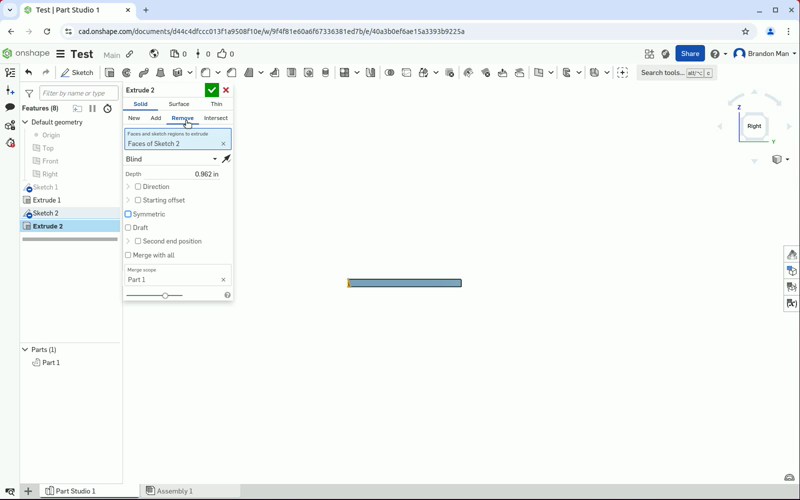
key(space)
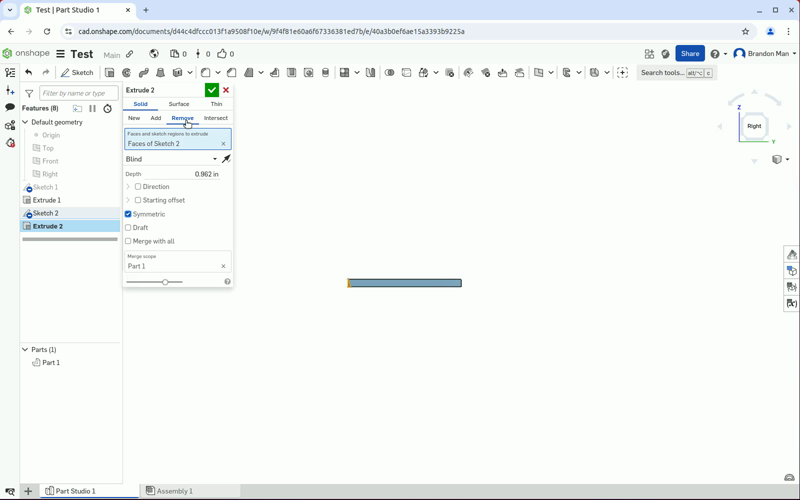
key(tab, 2)
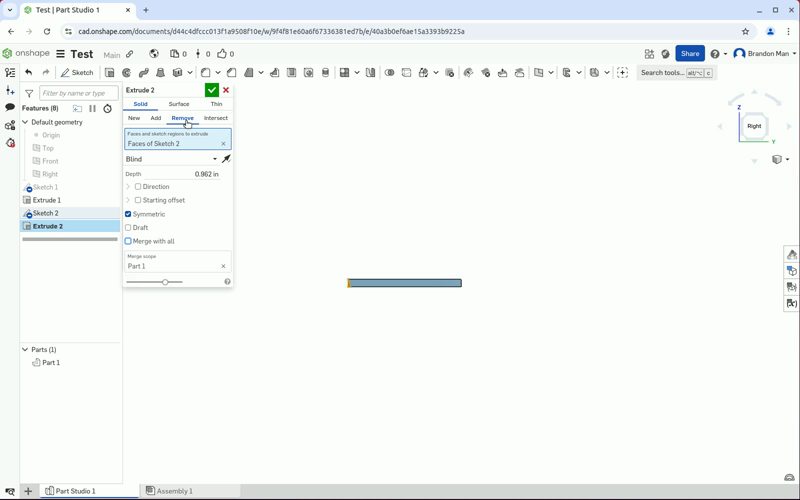
key(space)
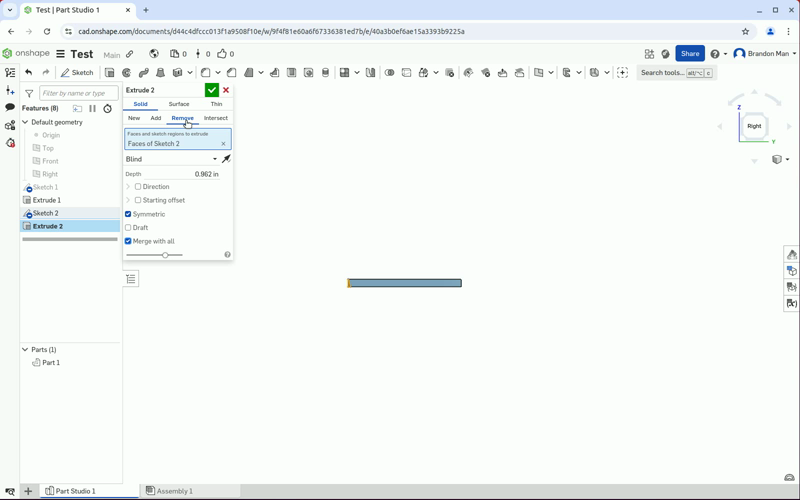
key(enter)
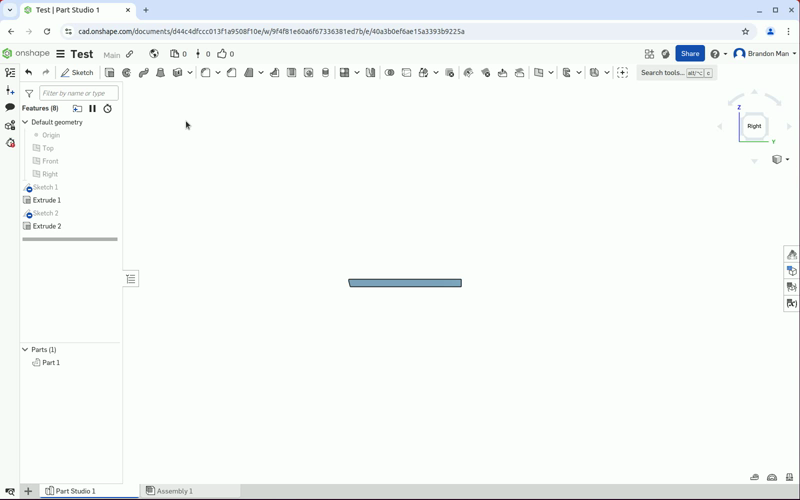
key(shift+h)
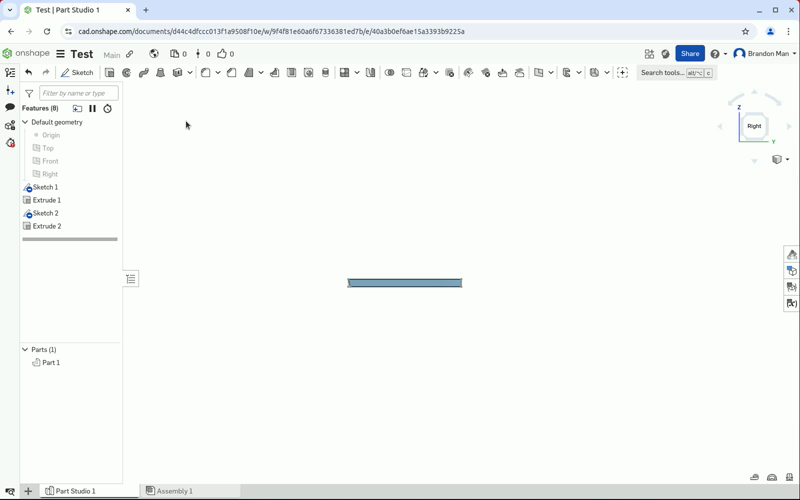
key(shift+h)
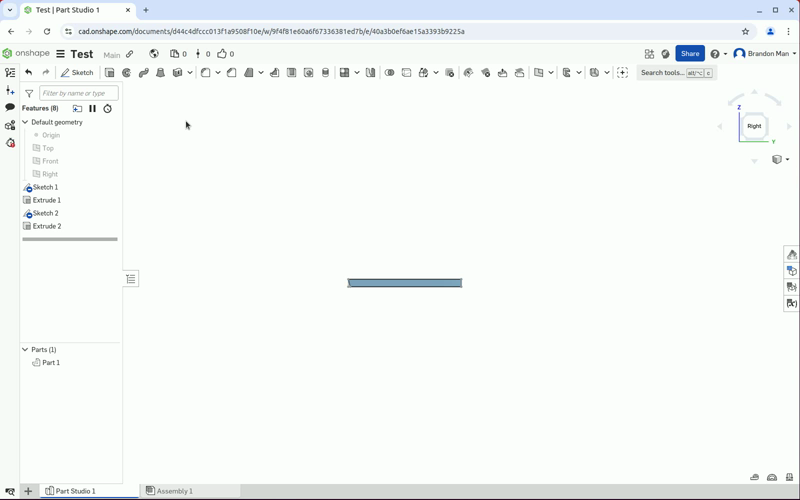
key(shift+7)
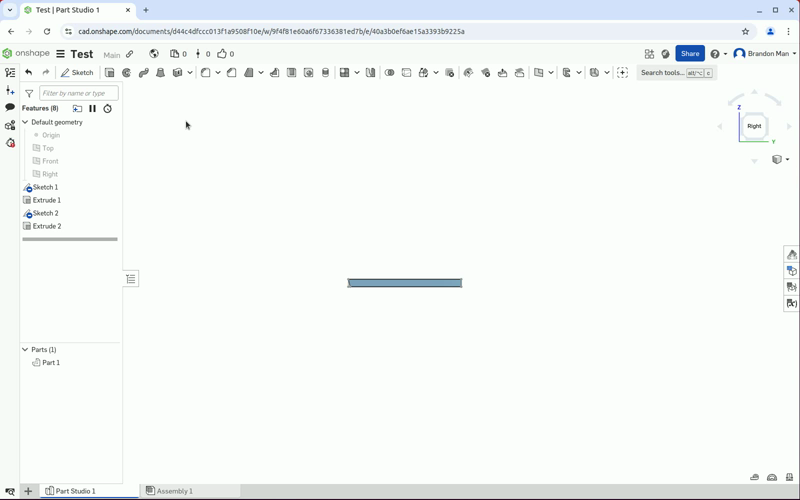
key(right, 2)
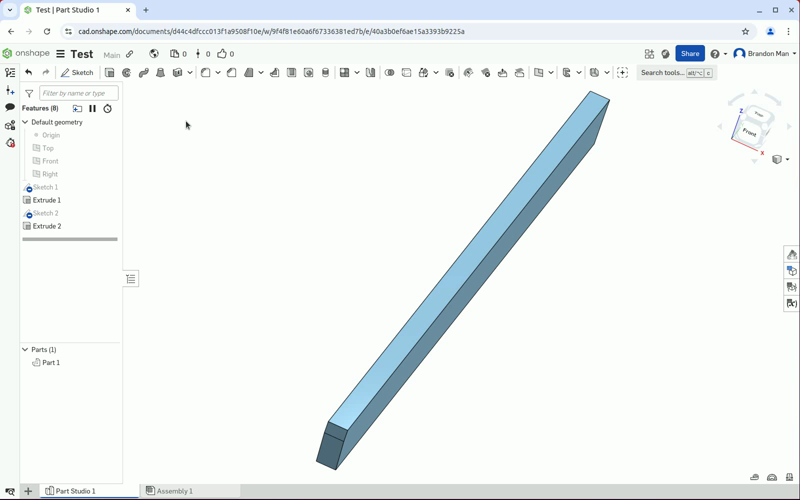
key(down, 2)
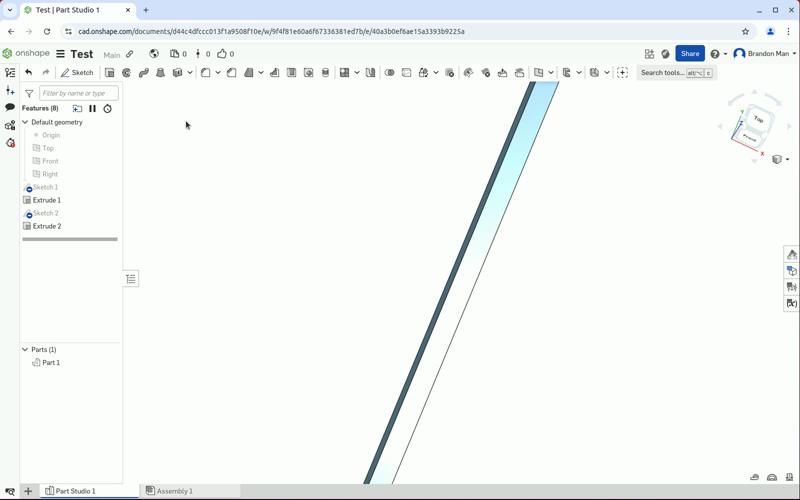
key(up, 2)
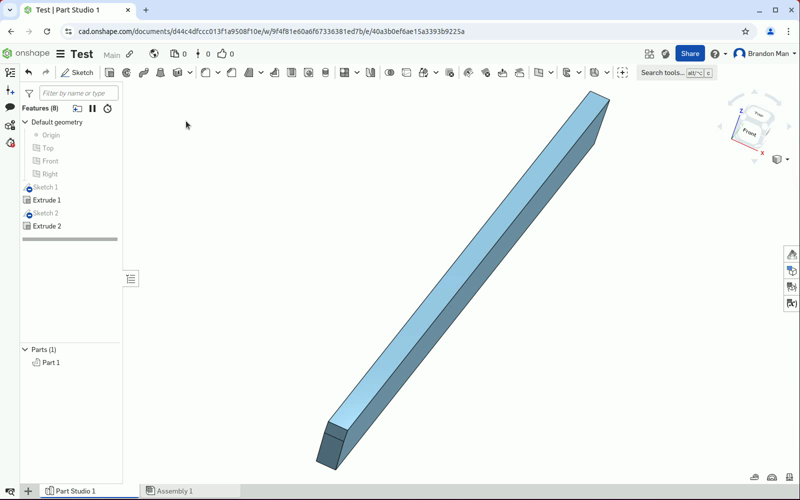
key(left, 2)
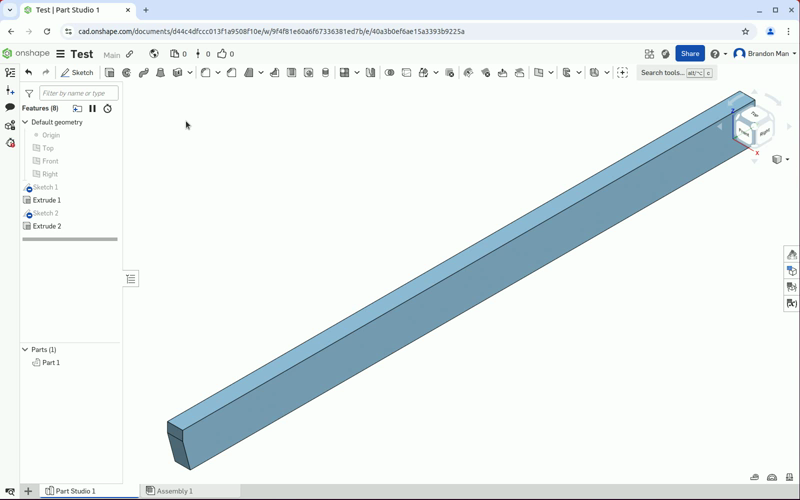
mouse_move(73, 189)
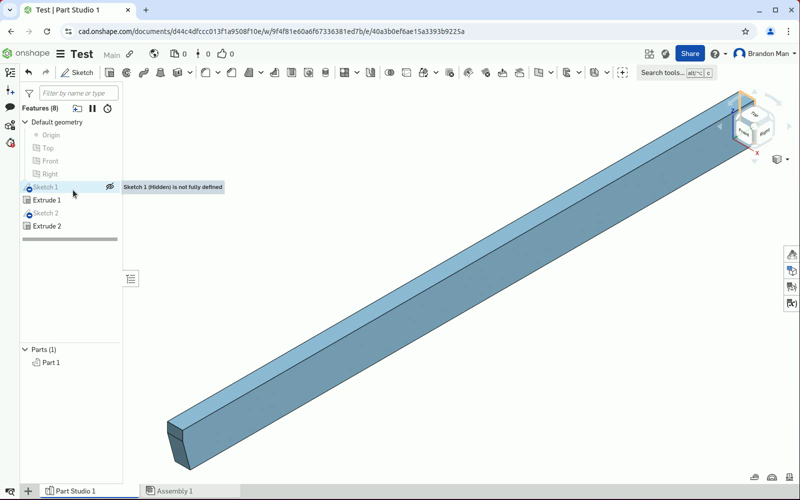
click(73, 189)